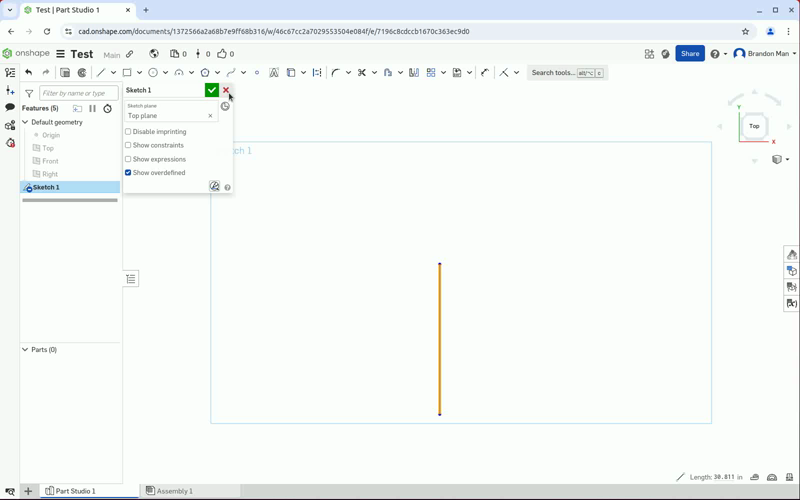
key(shift+h)
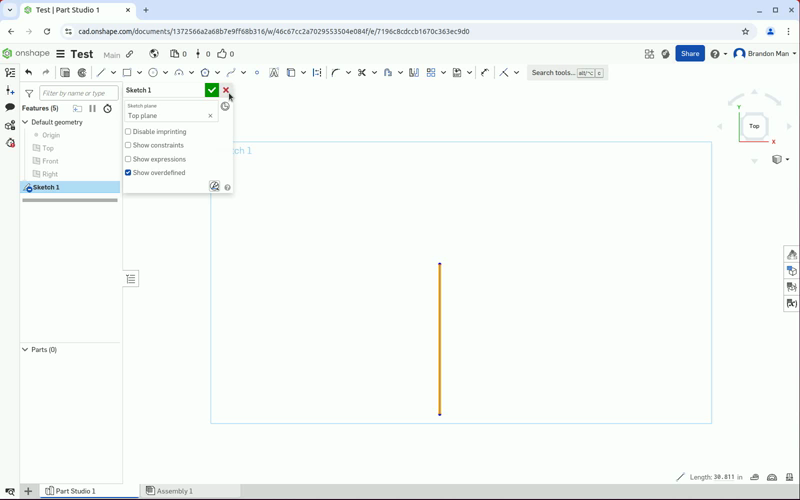
key(shift+s)
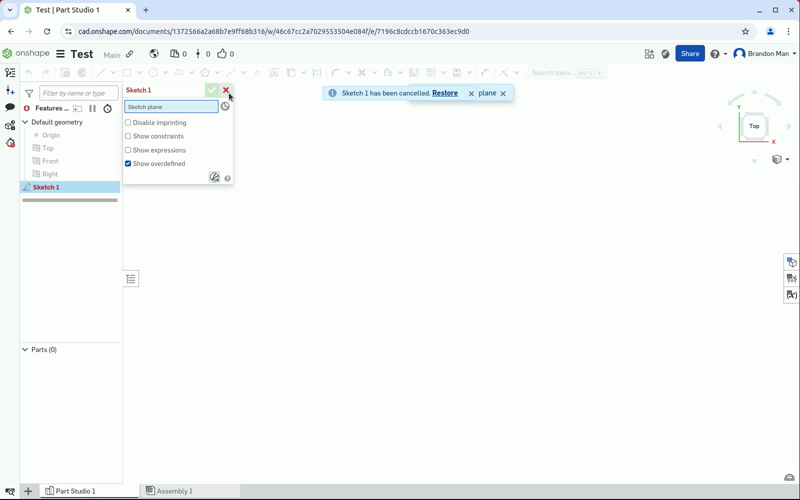
mouse_move(73, 150)
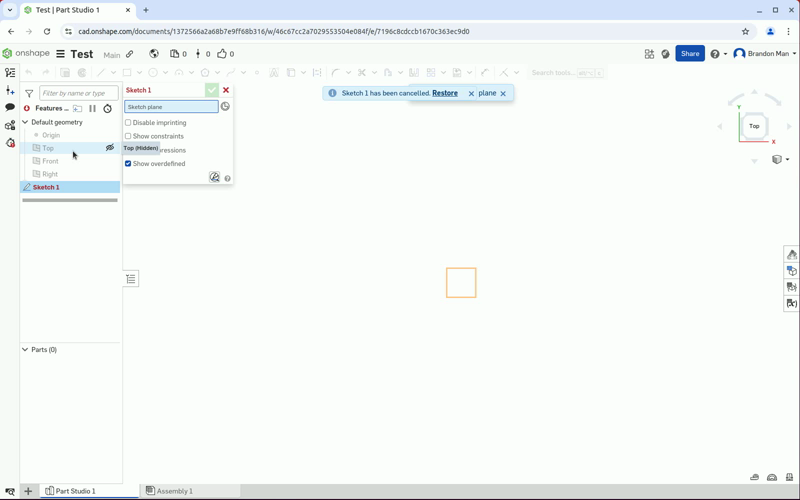
click(73, 150)
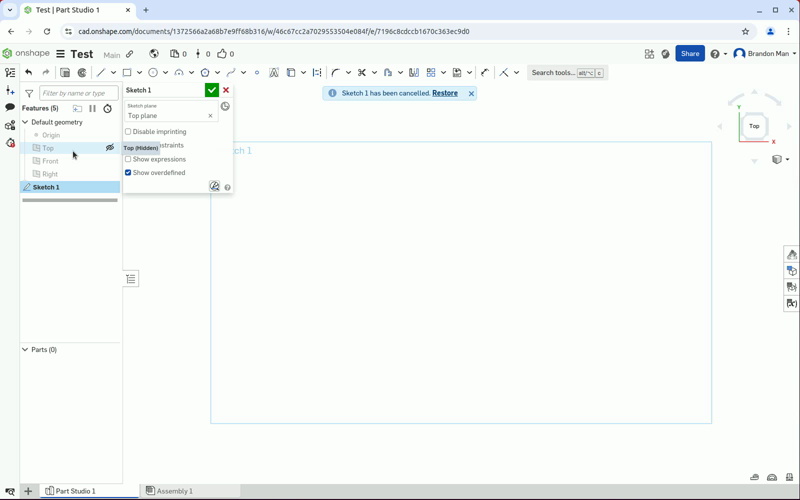
mouse_move(73, 352)
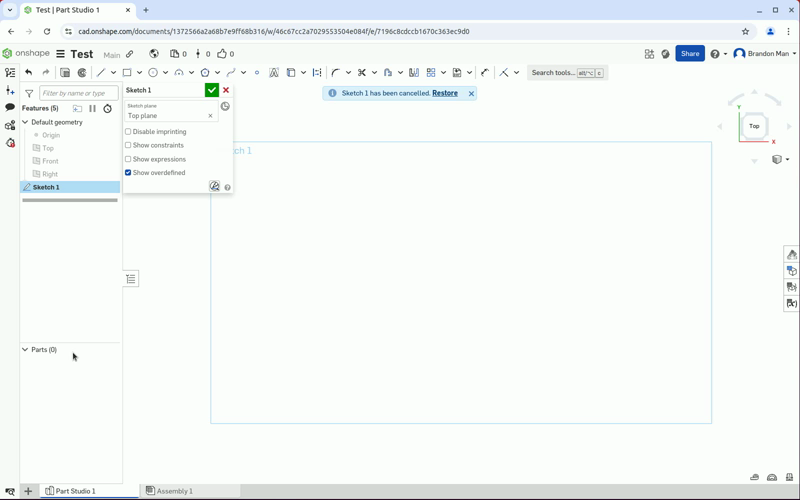
key(y)
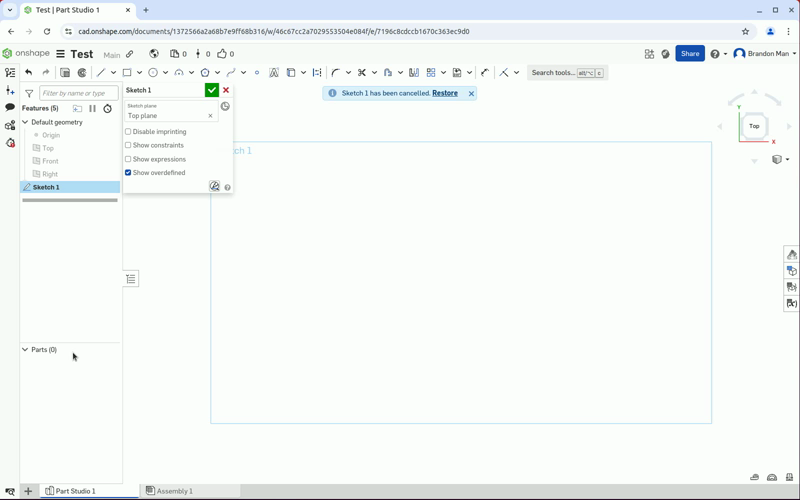
key(c)
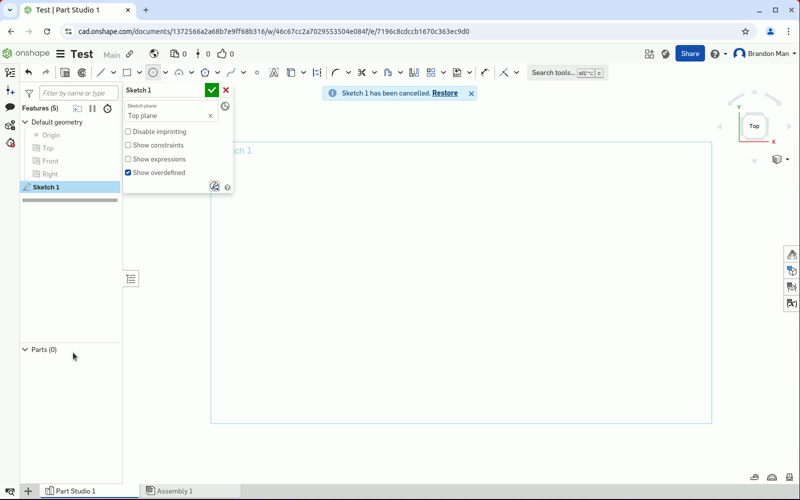
key_down(shift)
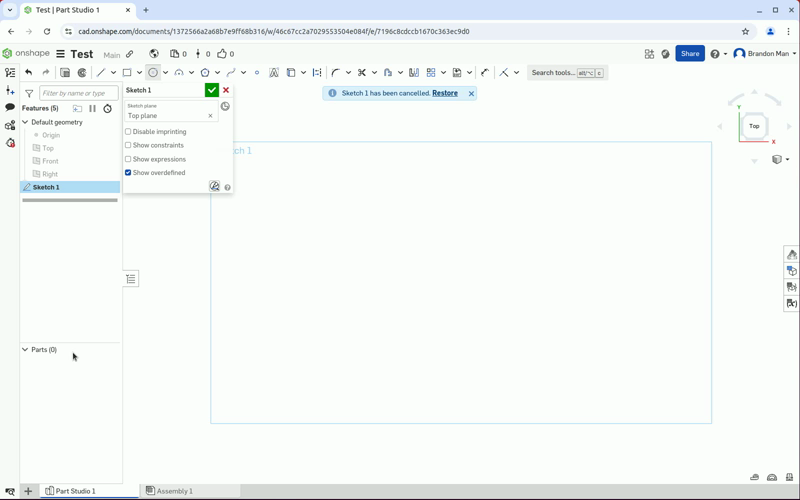
mouse_move(461, 282)
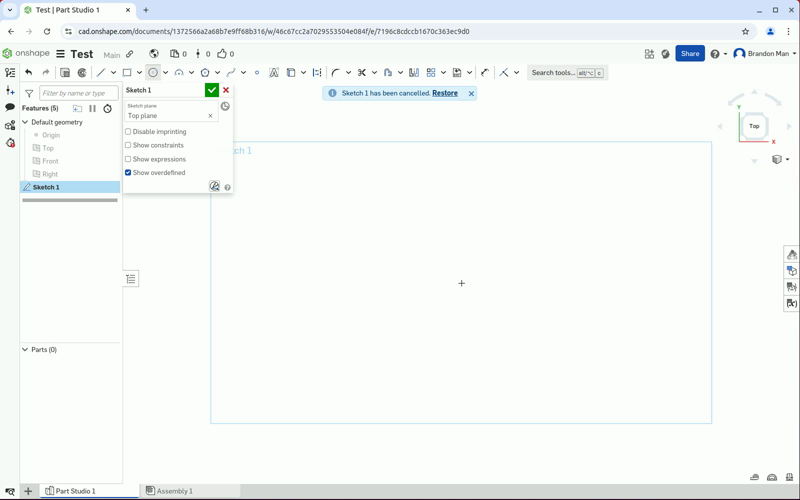
click(461, 282)
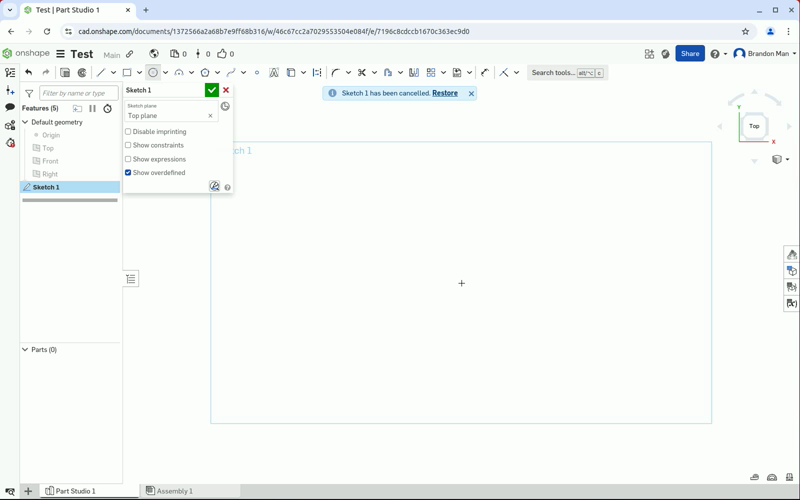
key_up(shift)
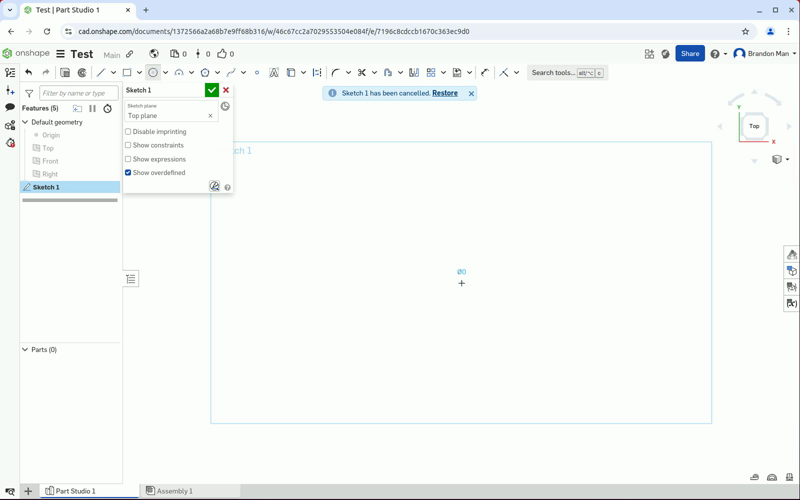
mouse_move(493, 282)
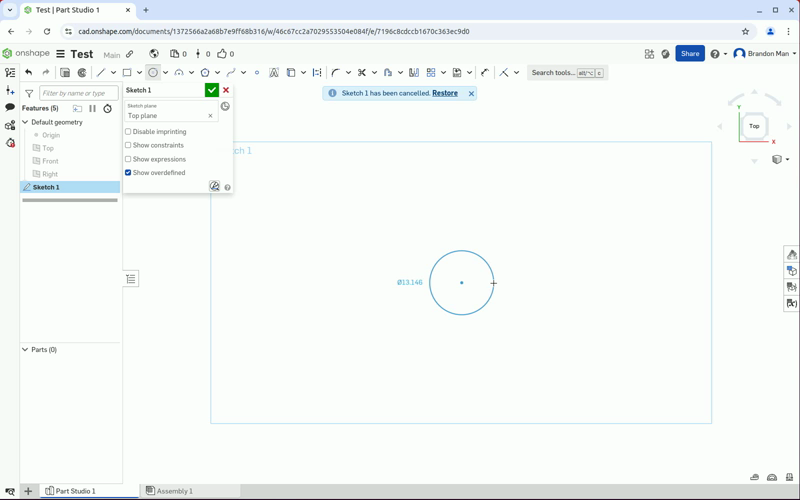
click(493, 282)
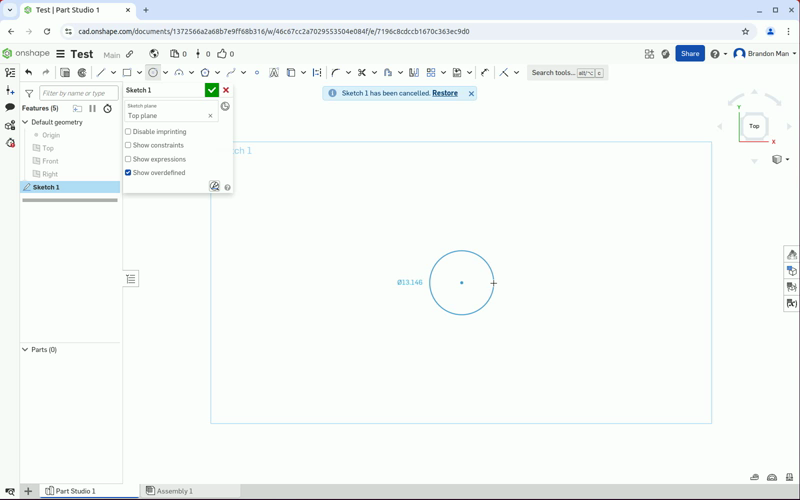
key(esc)
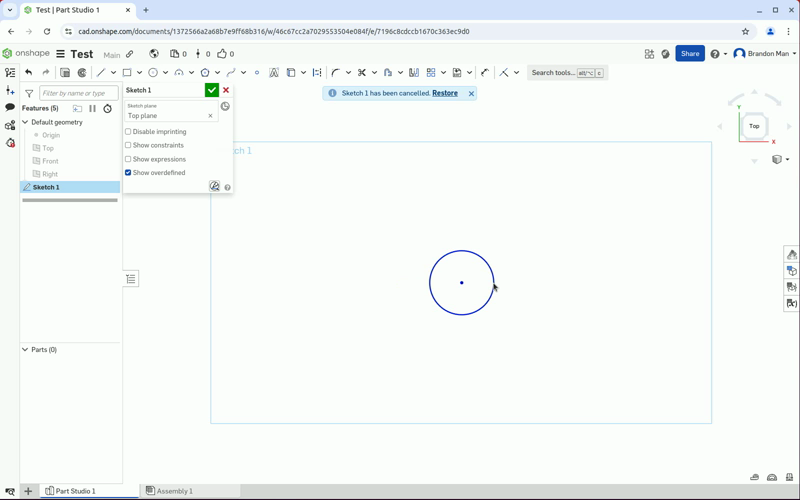
mouse_move(474, 279)
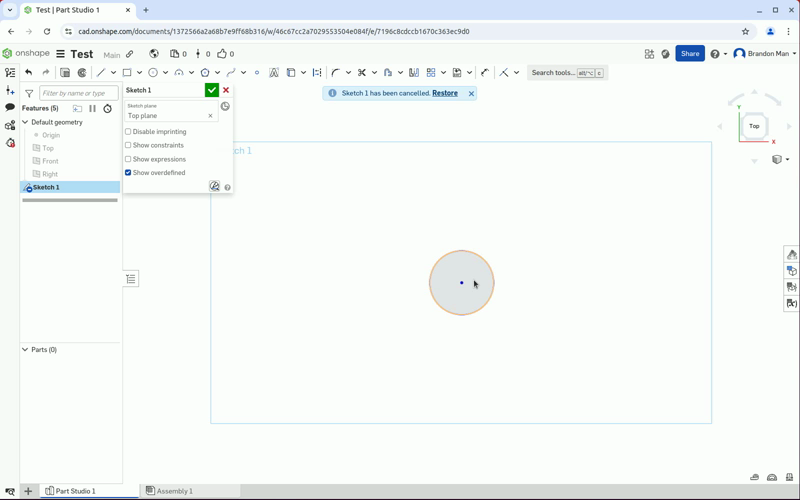
click(474, 279)
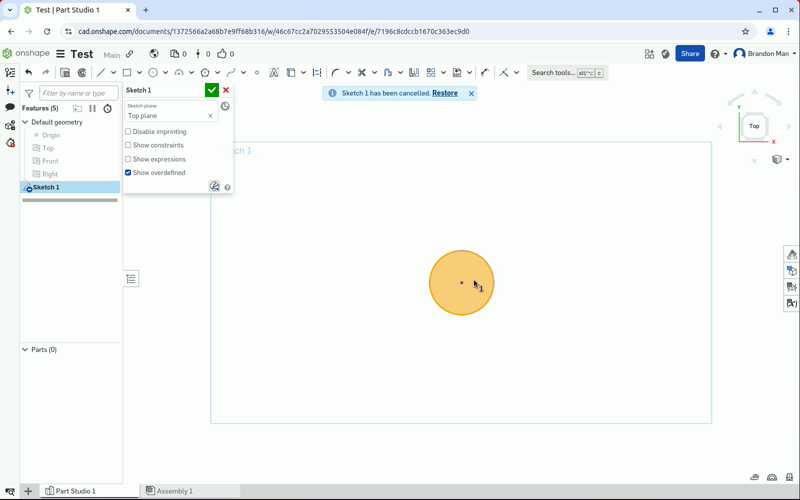
mouse_move(73, 352)
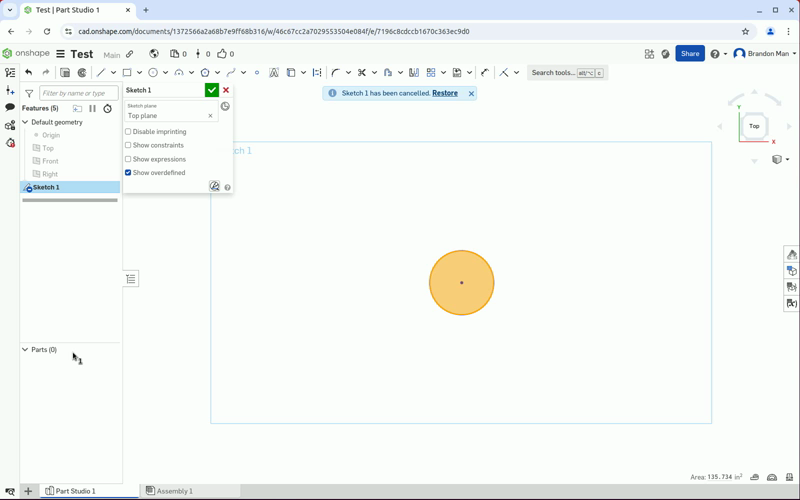
key(shift+y)
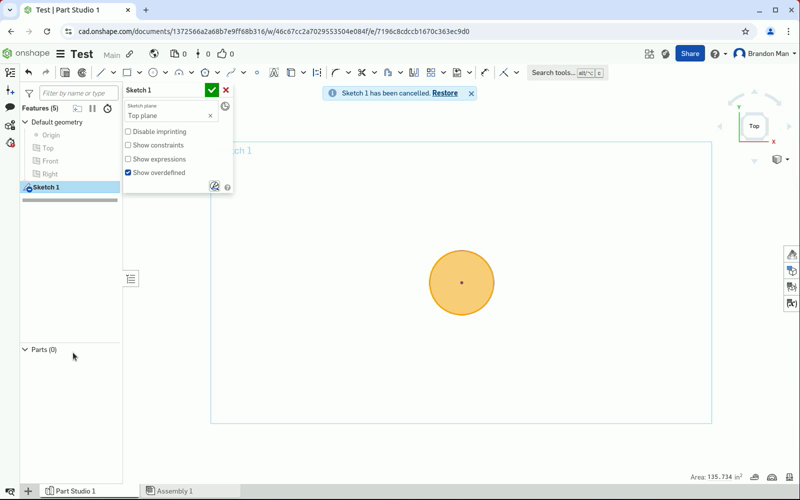
key(shift+e)
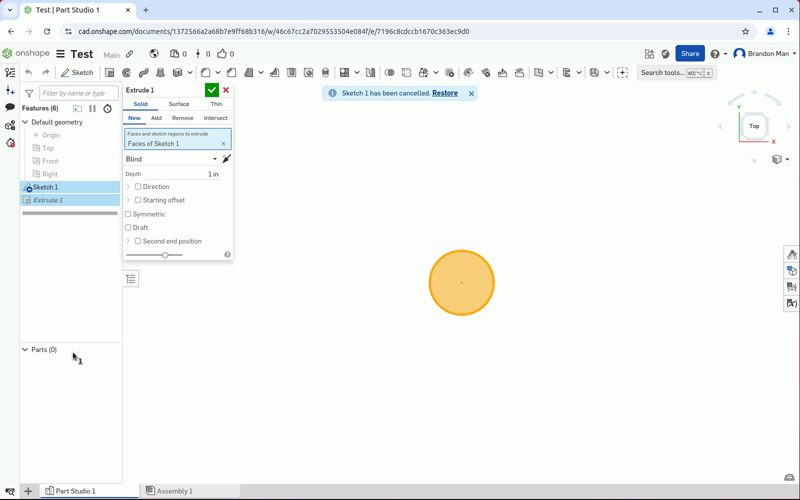
mouse_move(143, 106)
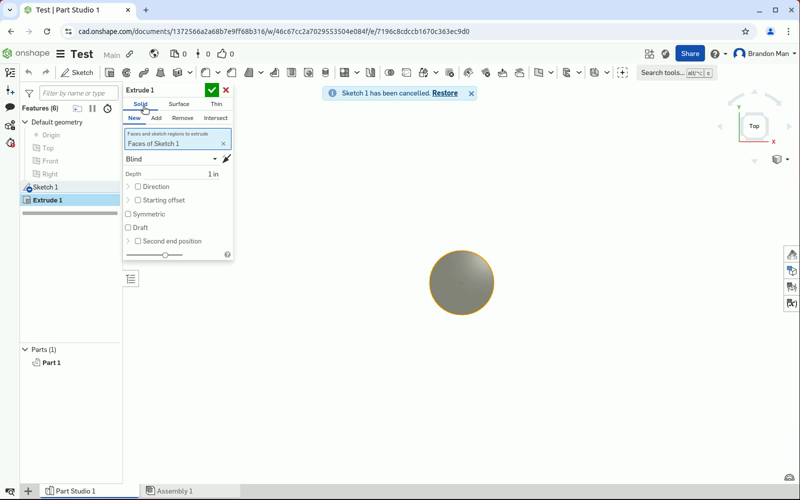
click(143, 106)
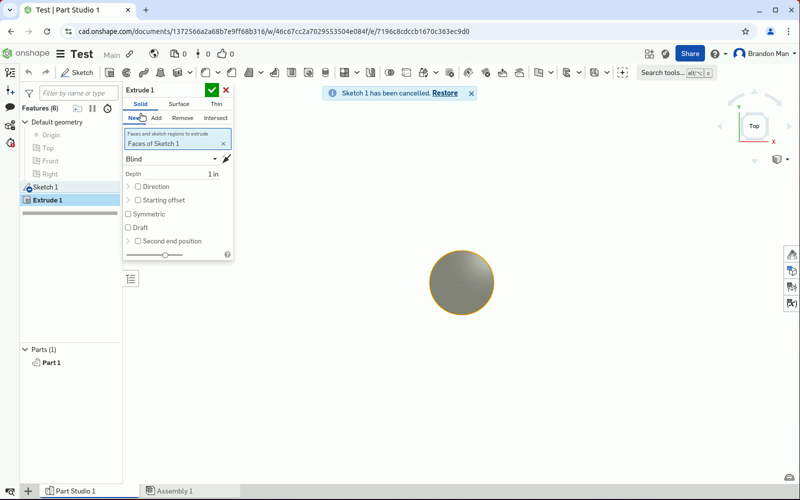
mouse_move(137, 120)
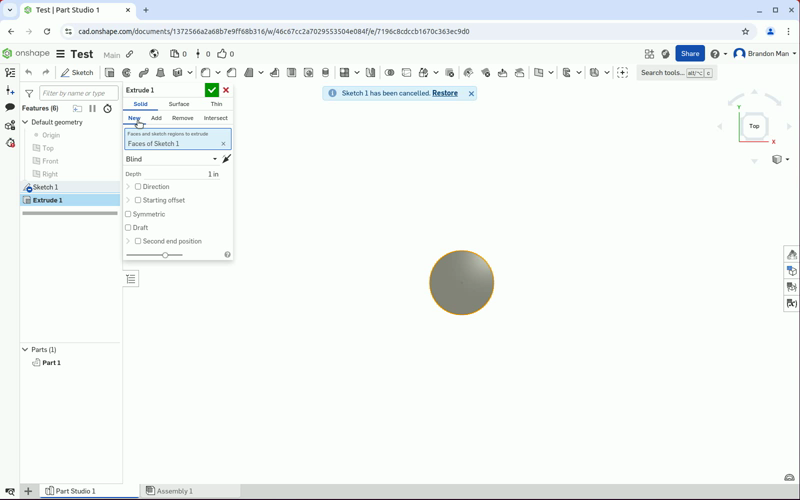
click(137, 120)
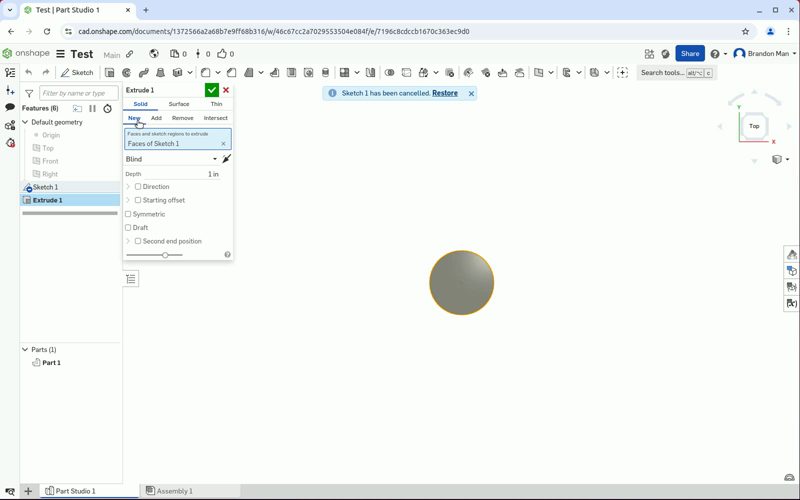
key(tab, 4)
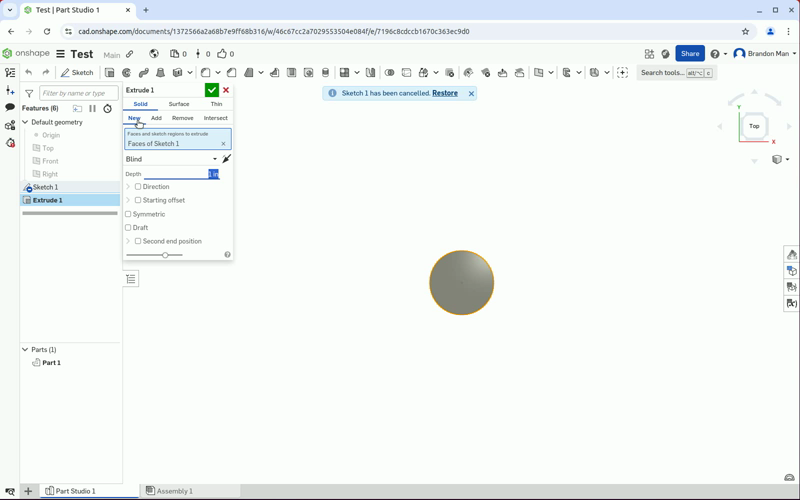
text(1.685)
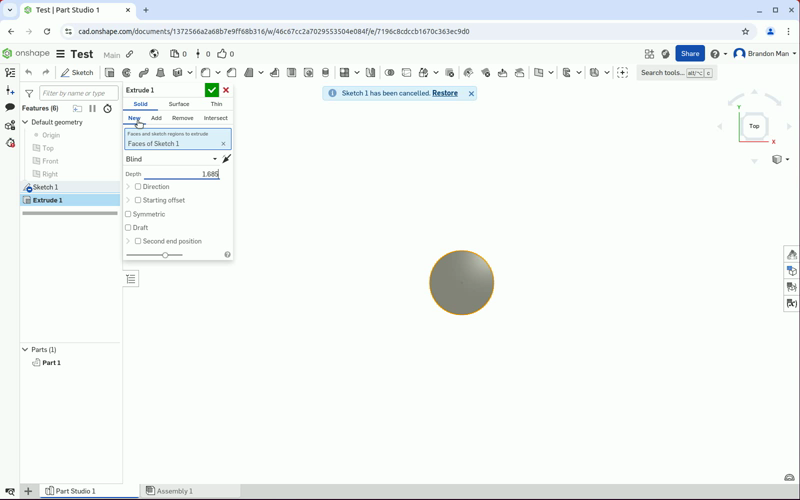
key(enter)
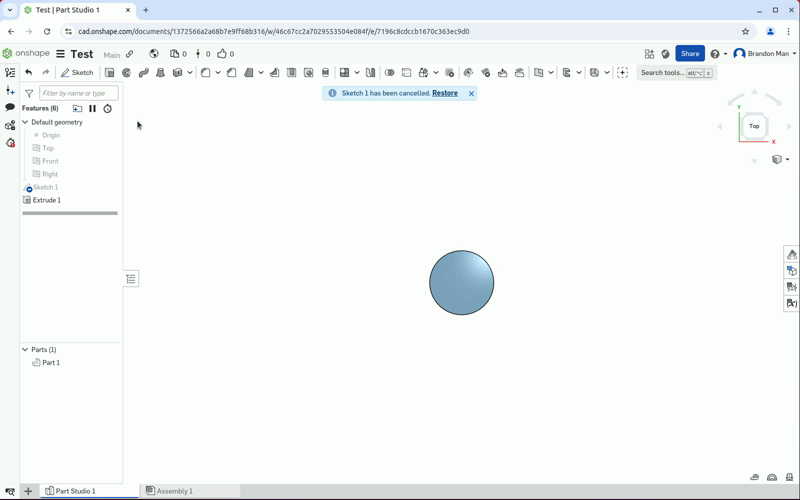
key(shift+h)
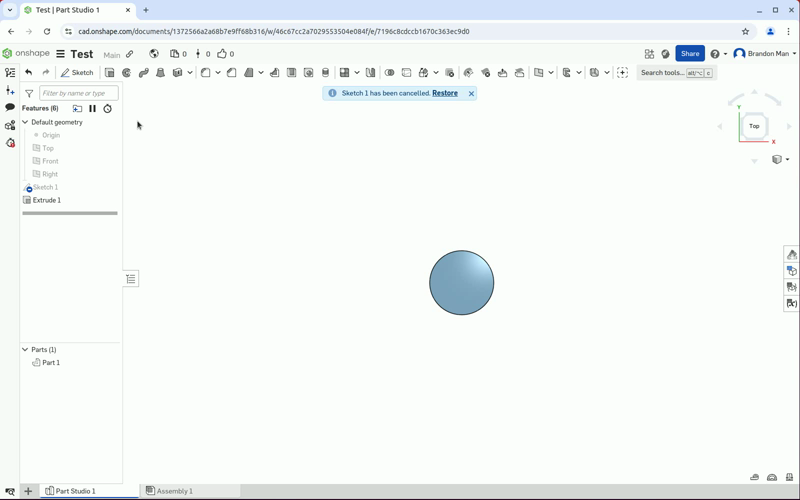
key(shift+h)
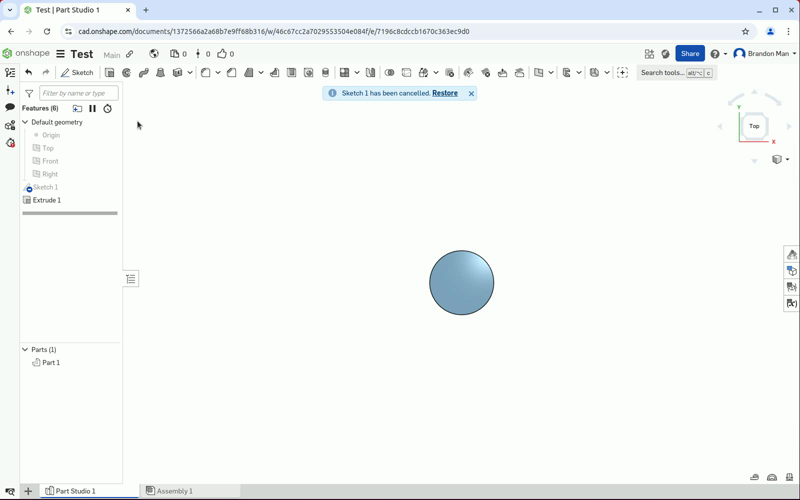
mouse_move(73, 189)
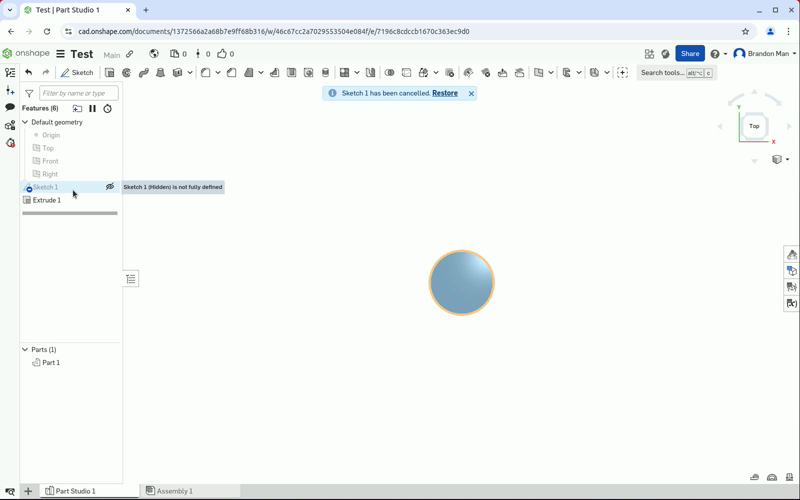
click(73, 189)
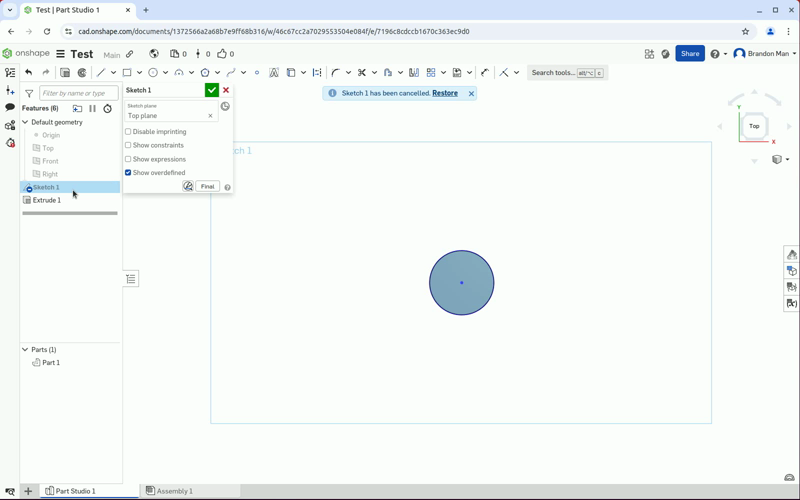
mouse_move(229, 92)
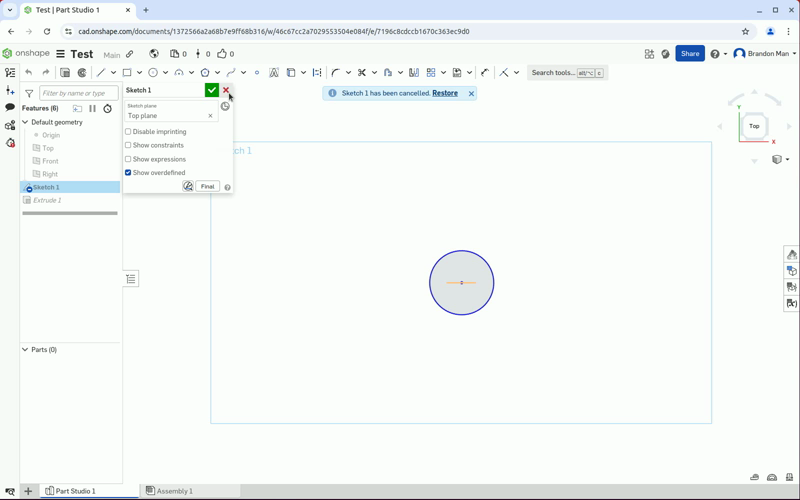
click(229, 92)
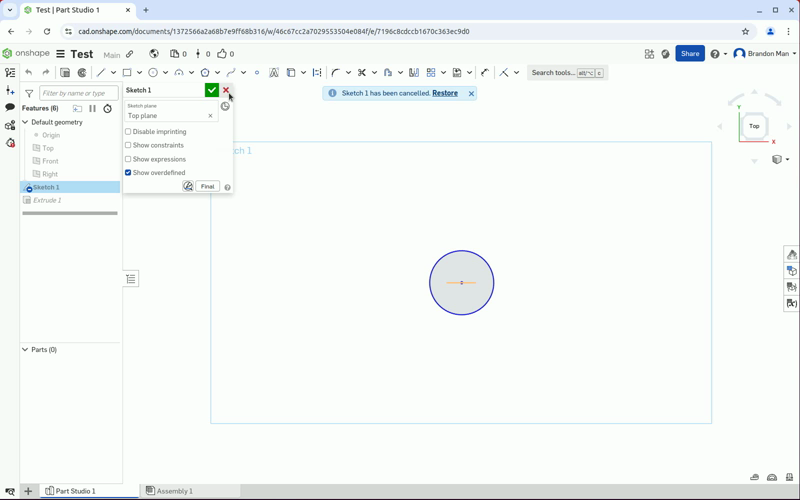
key(shift+s)
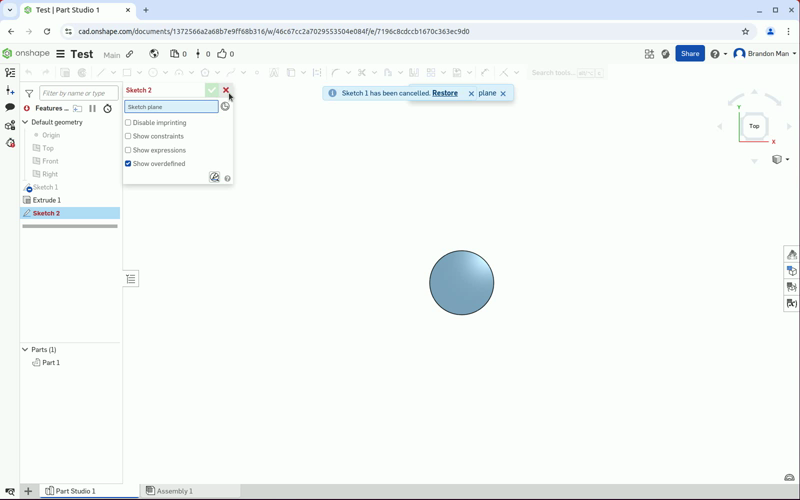
mouse_move(73, 150)
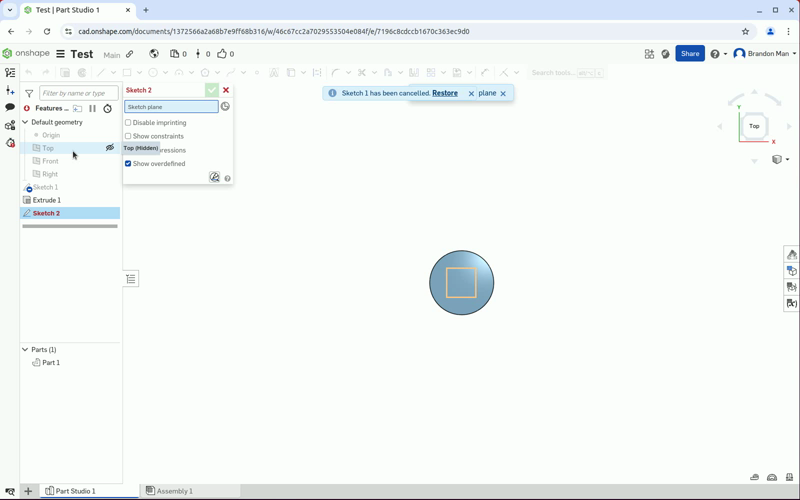
click(73, 150)
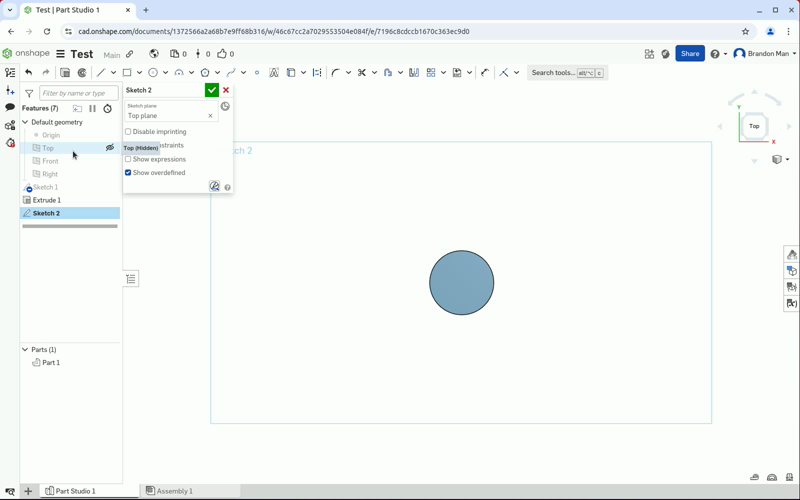
mouse_move(73, 352)
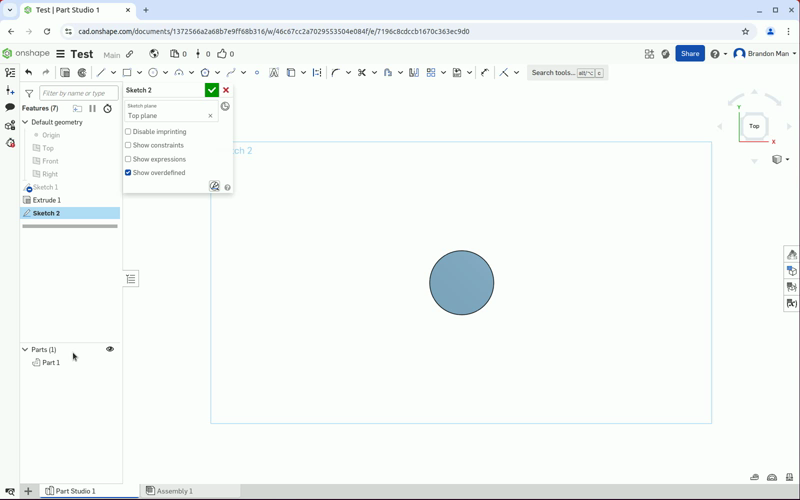
key(y)
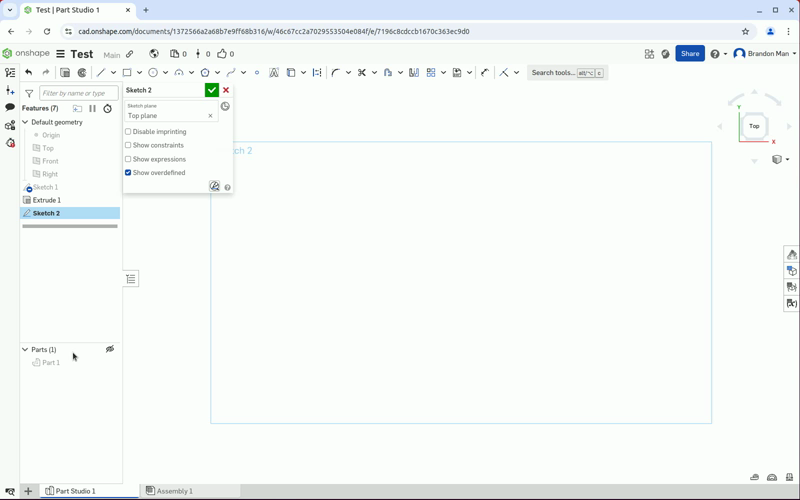
key(l)
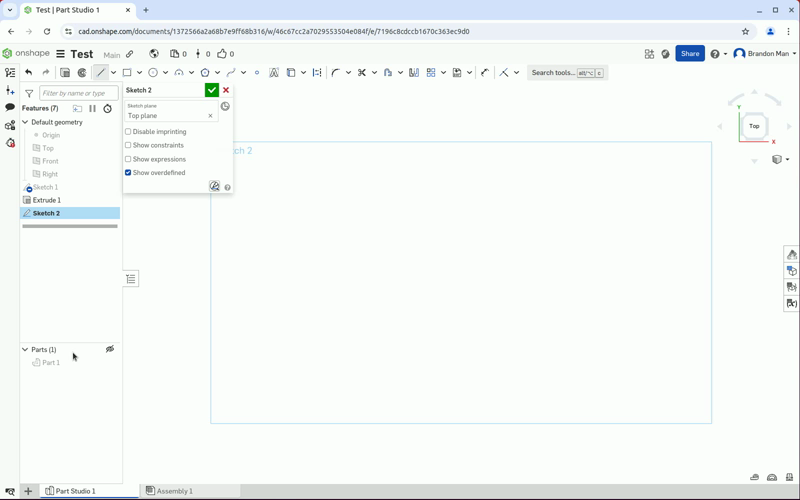
key_down(shift)
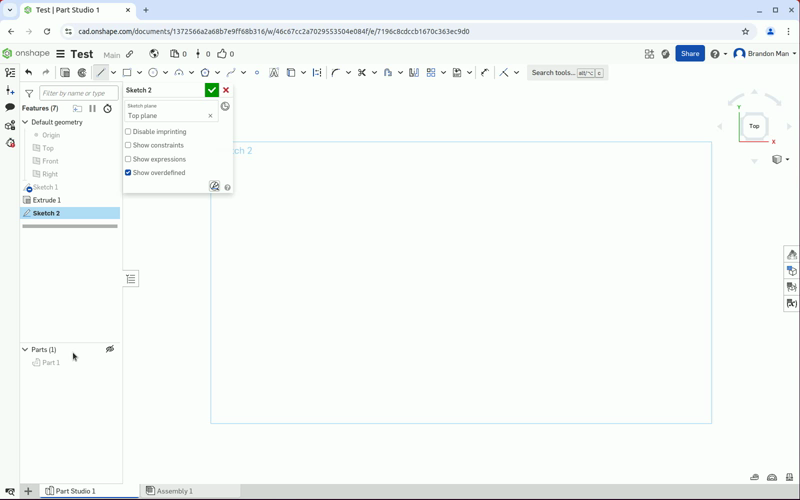
mouse_move(493, 216)
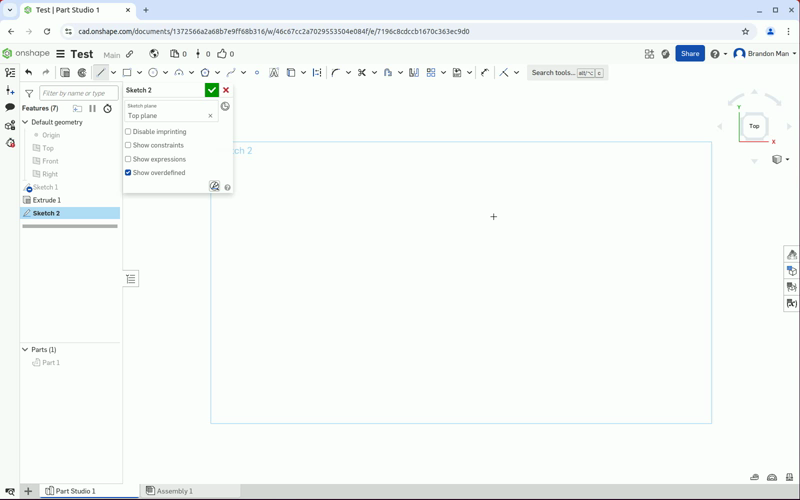
click(493, 216)
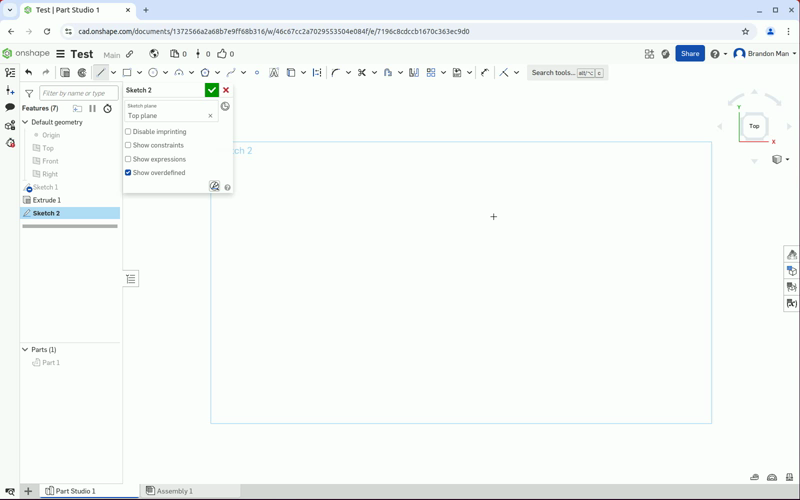
key_up(shift)
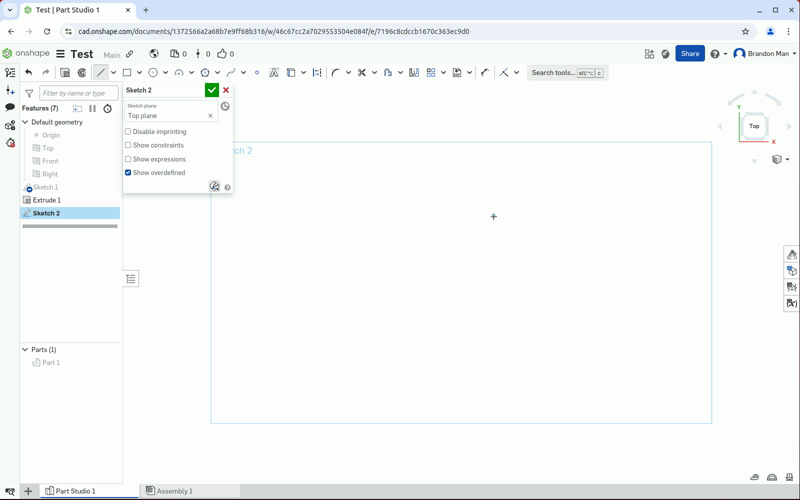
key_down(shift)
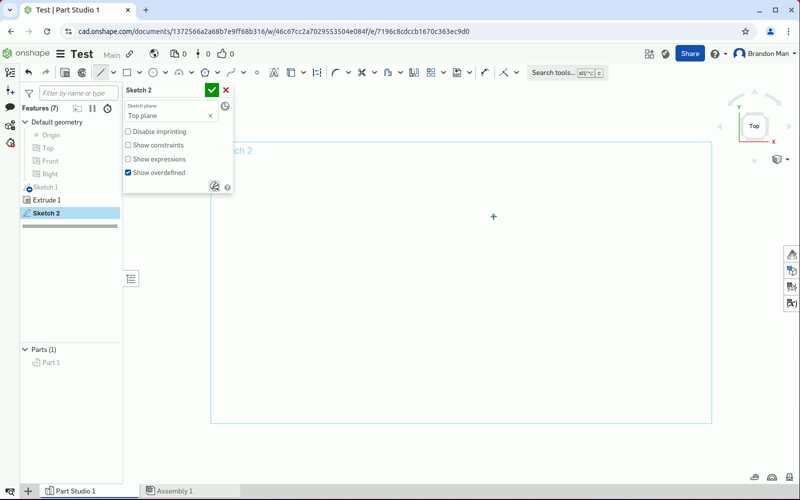
mouse_move(523, 216)
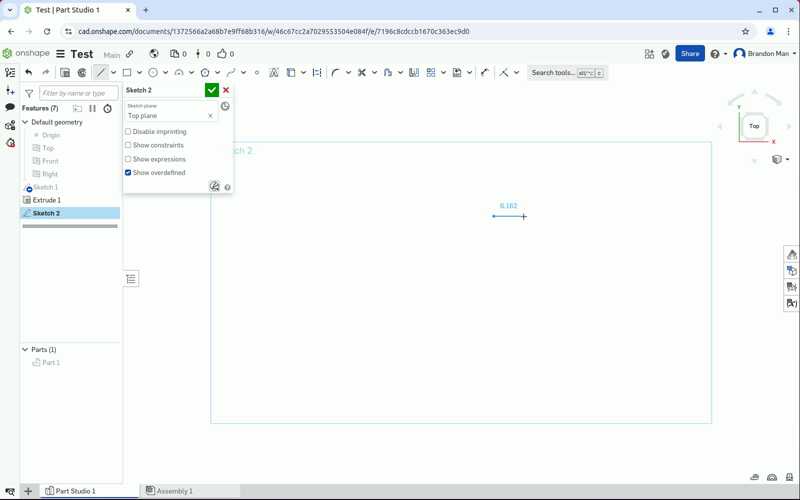
mouse_move(501, 216)
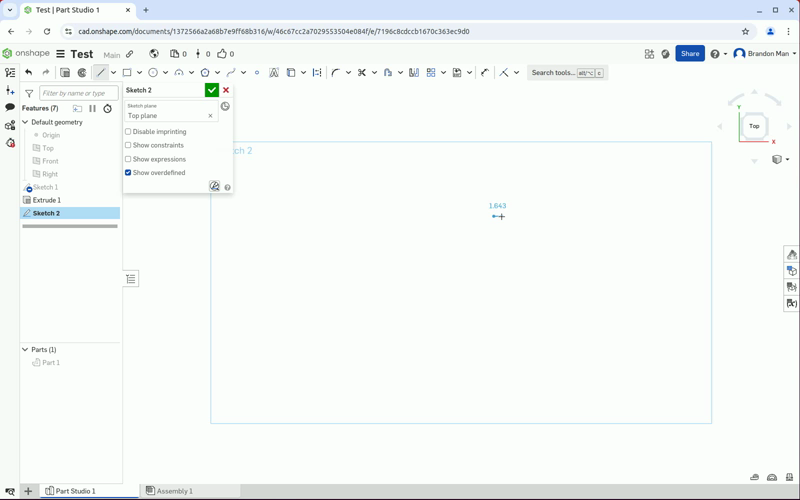
click(501, 216)
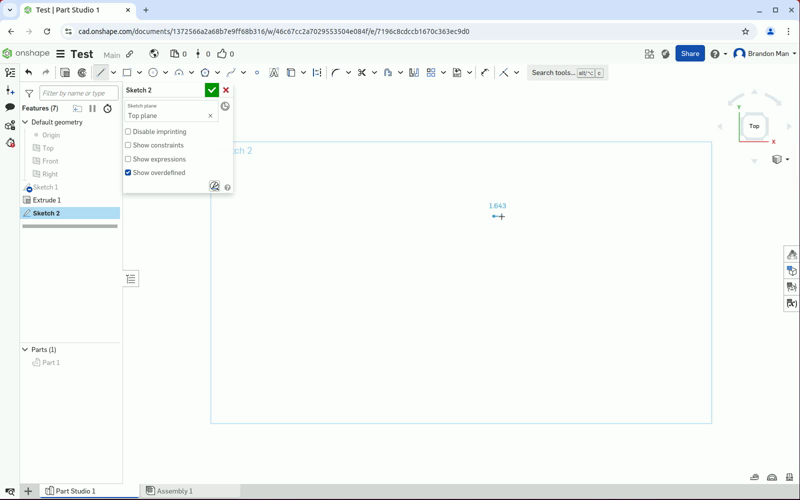
key_up(shift)
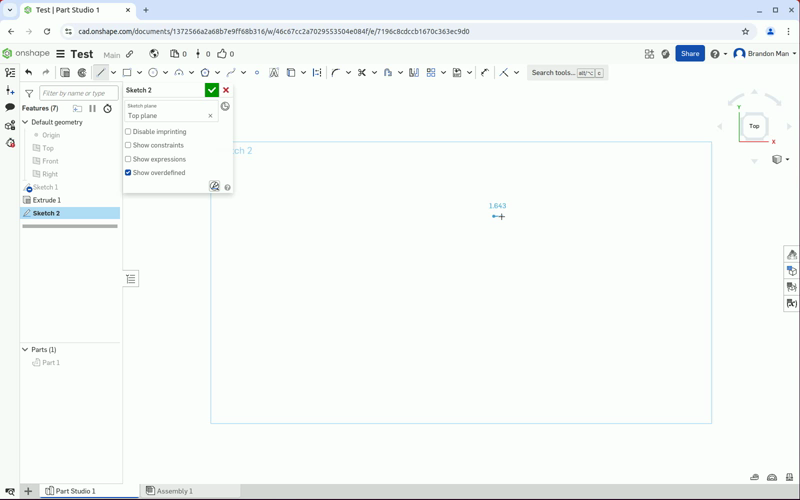
key(esc)
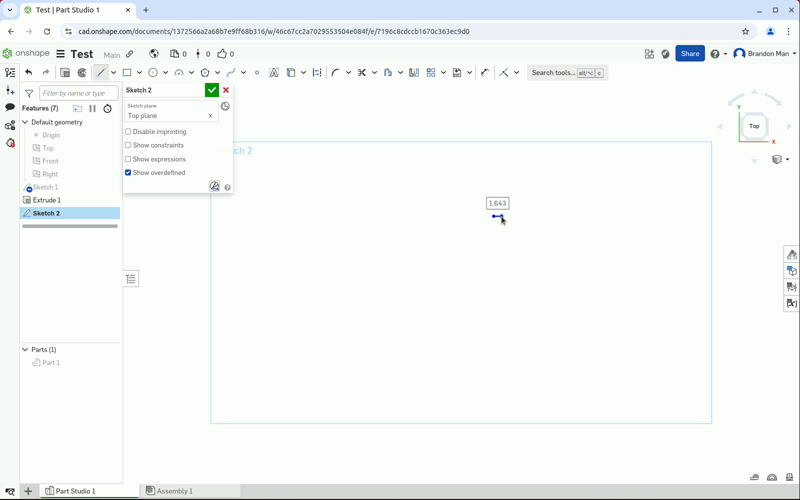
key(a)
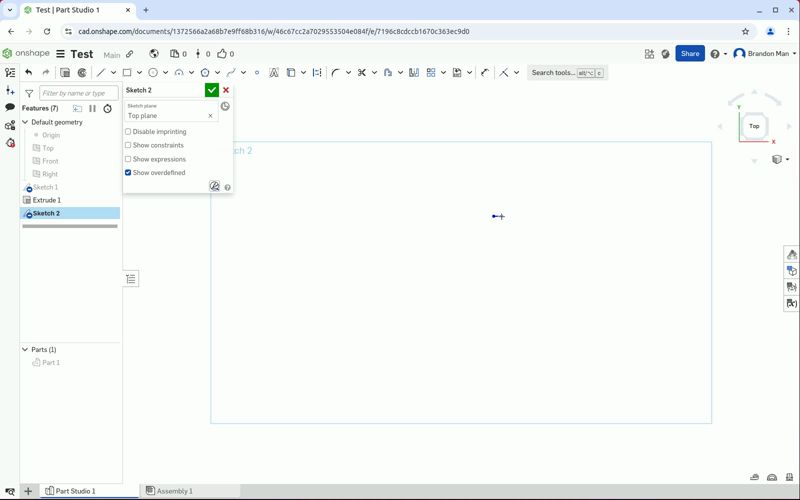
mouse_move(501, 216)
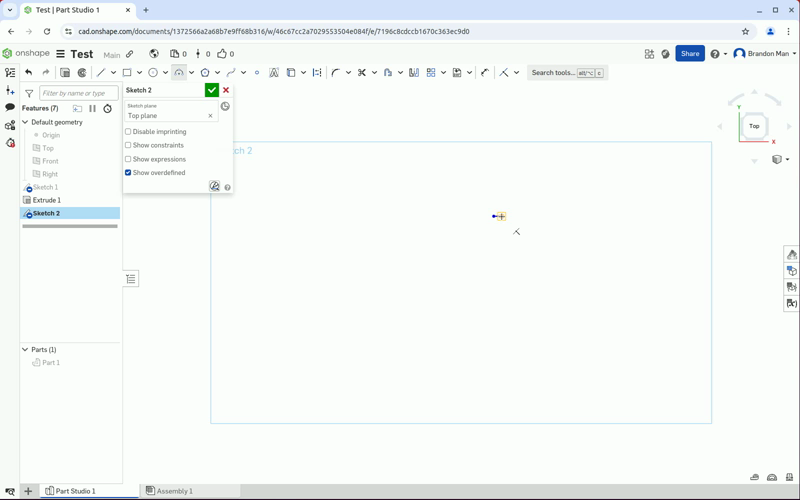
click(501, 216)
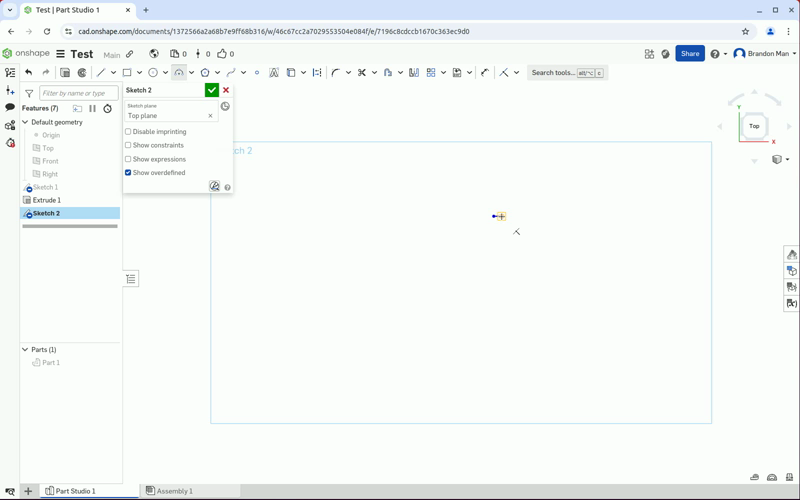
key_down(shift)
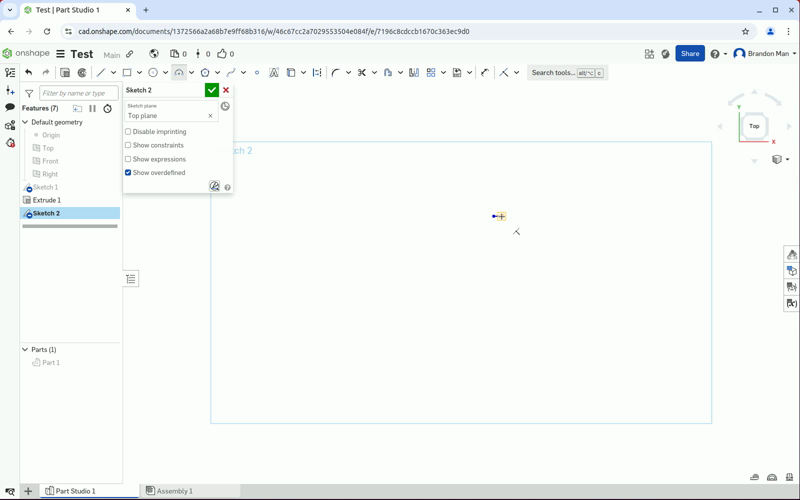
mouse_move(504, 215)
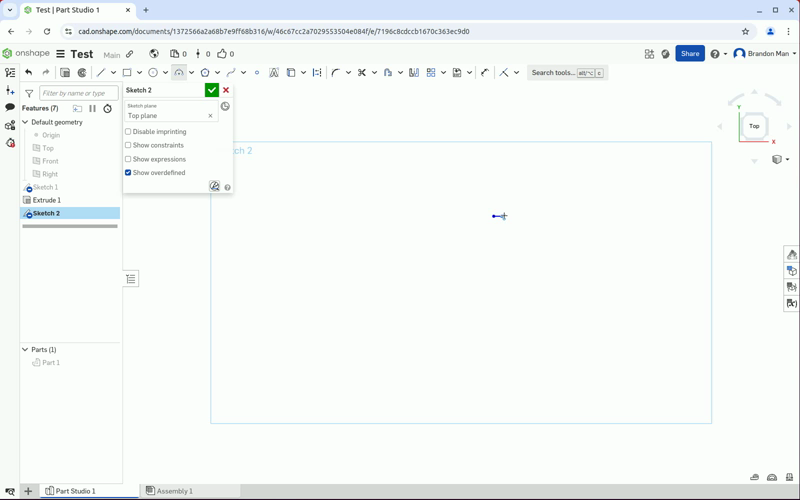
scroll(6)
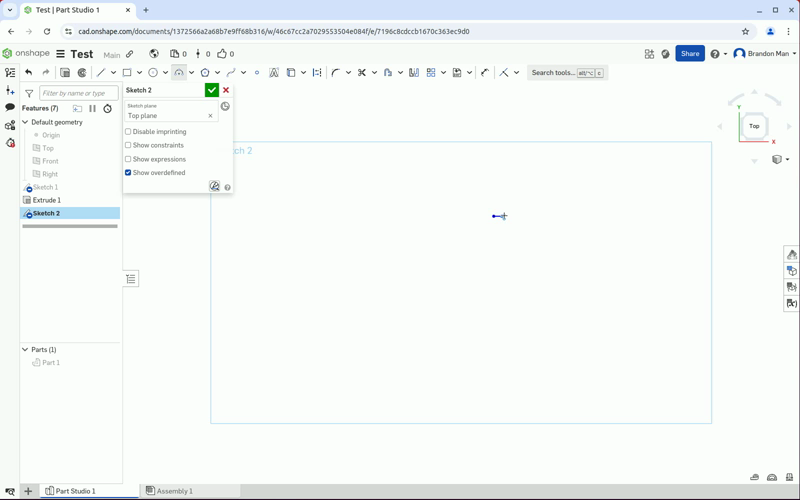
scroll(6)
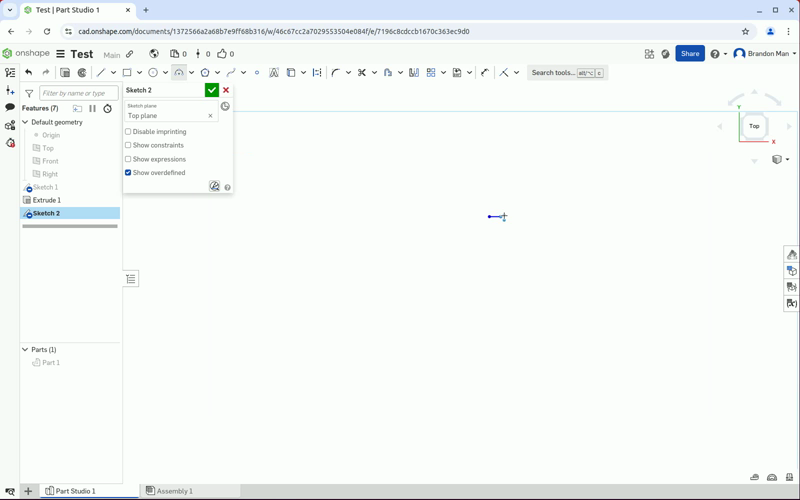
scroll(6)
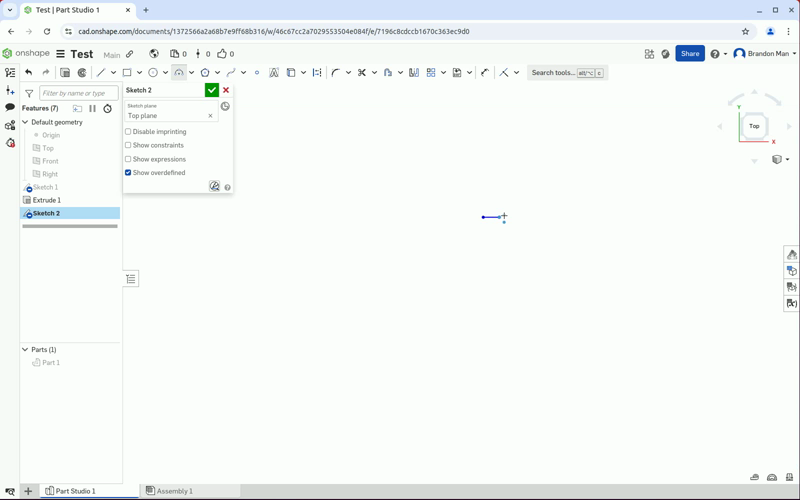
scroll(6)
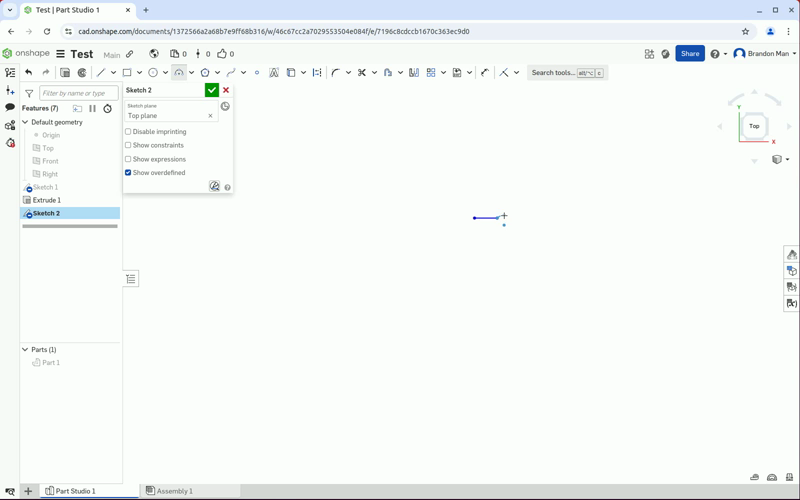
scroll(6)
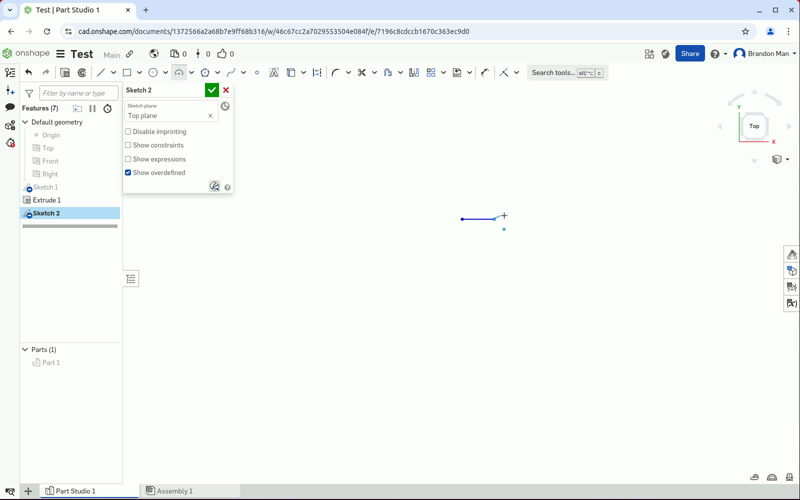
scroll(6)
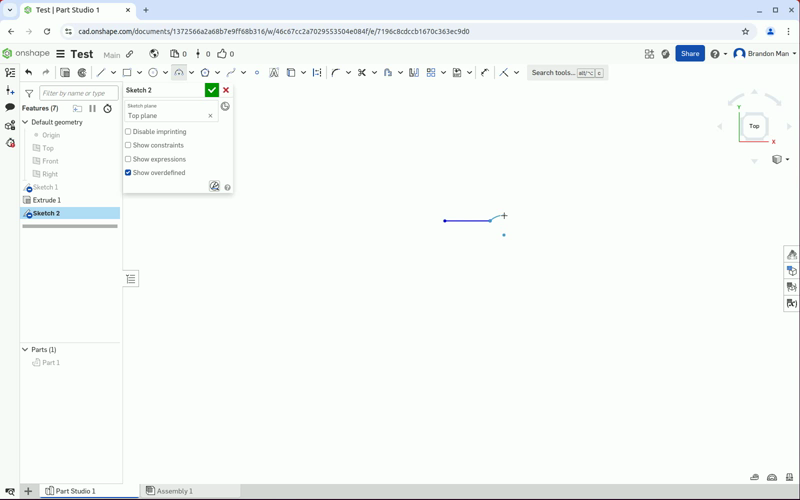
scroll(6)
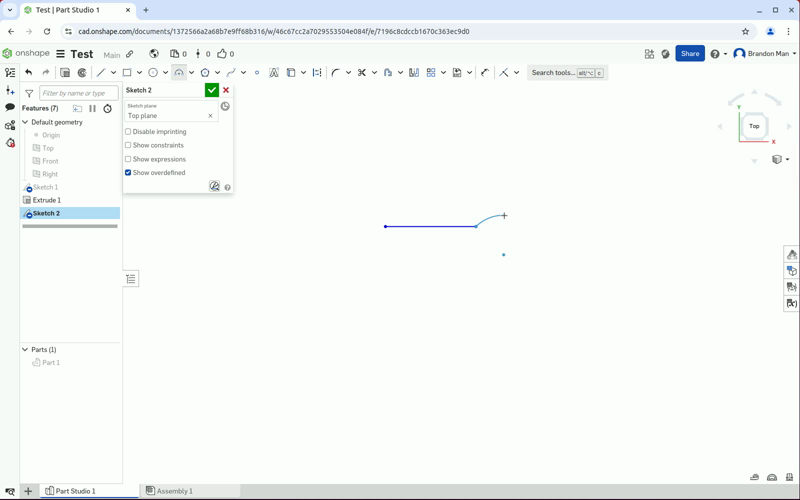
click(504, 215)
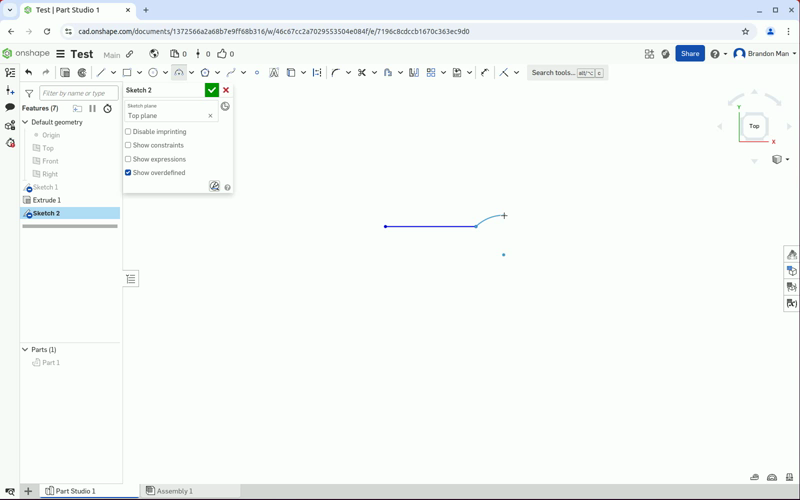
scroll(-6)
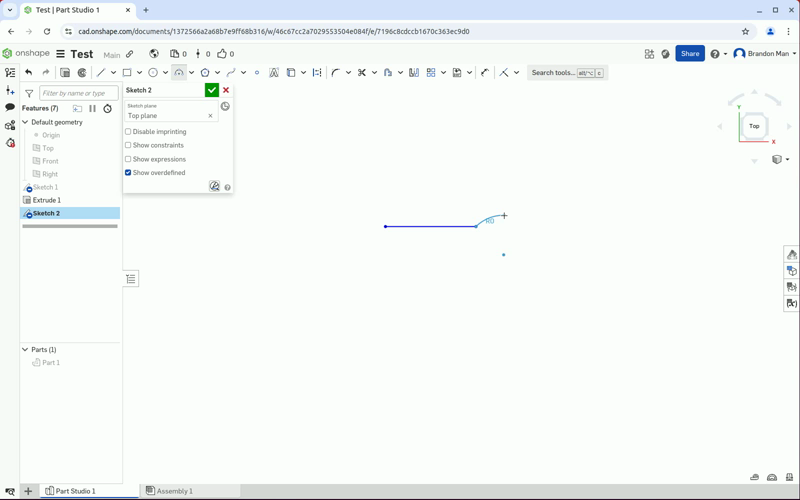
scroll(-6)
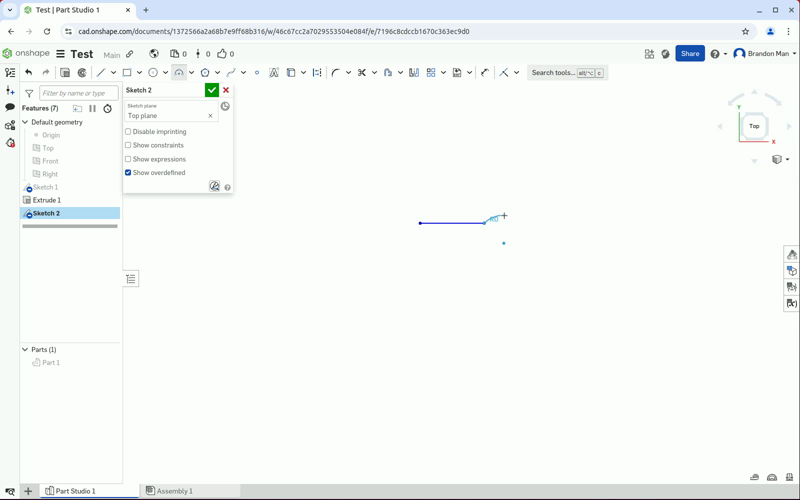
scroll(-6)
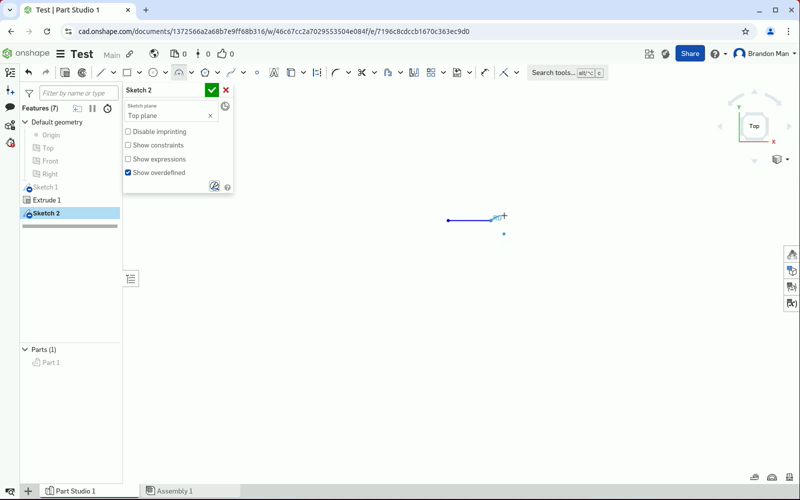
scroll(-6)
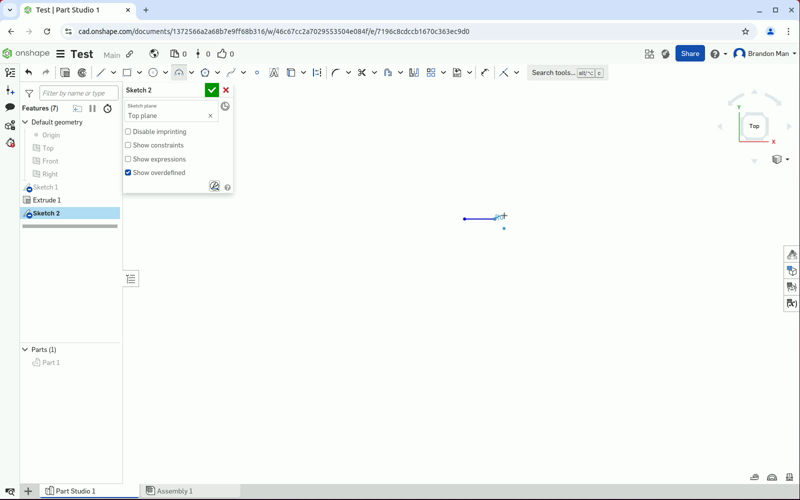
scroll(-6)
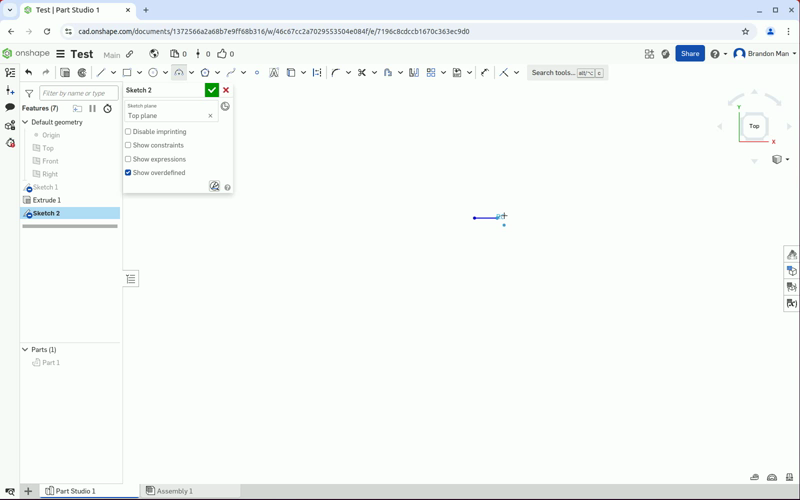
scroll(-6)
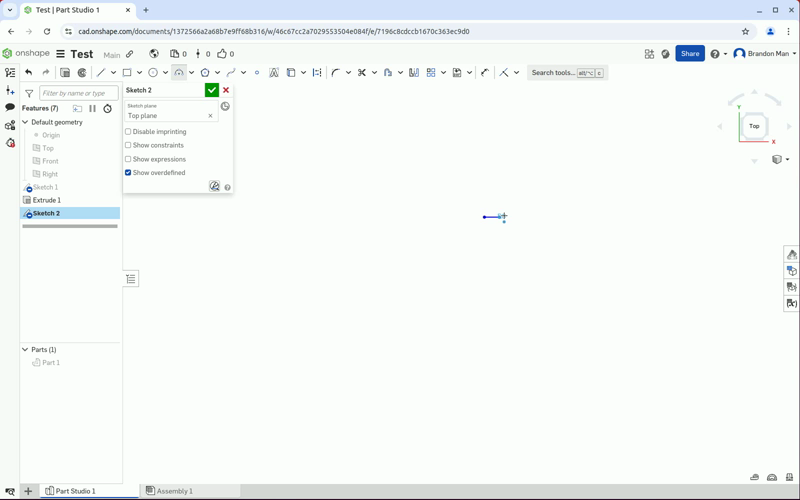
scroll(-6)
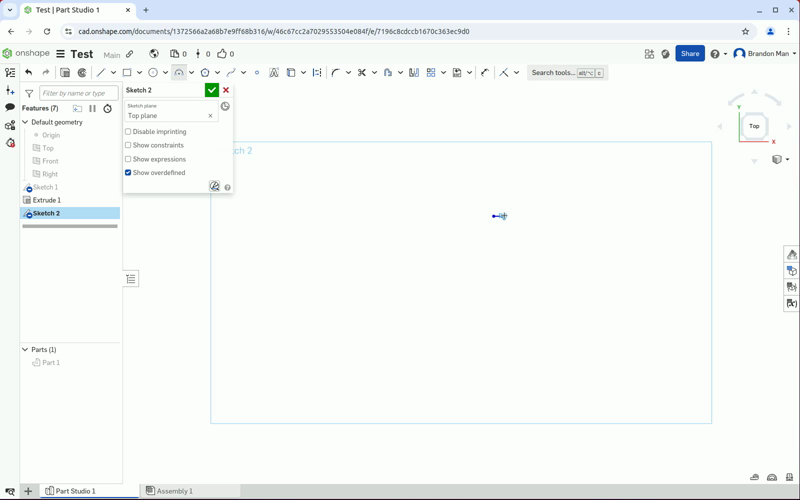
mouse_move(503, 216)
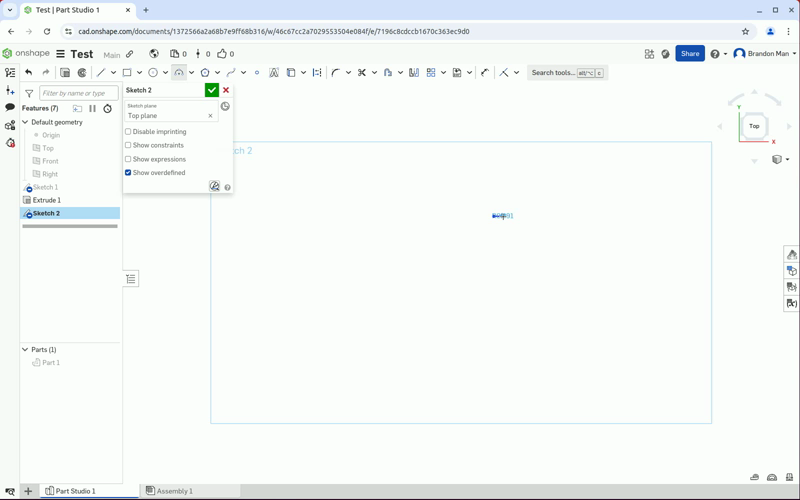
scroll(6)
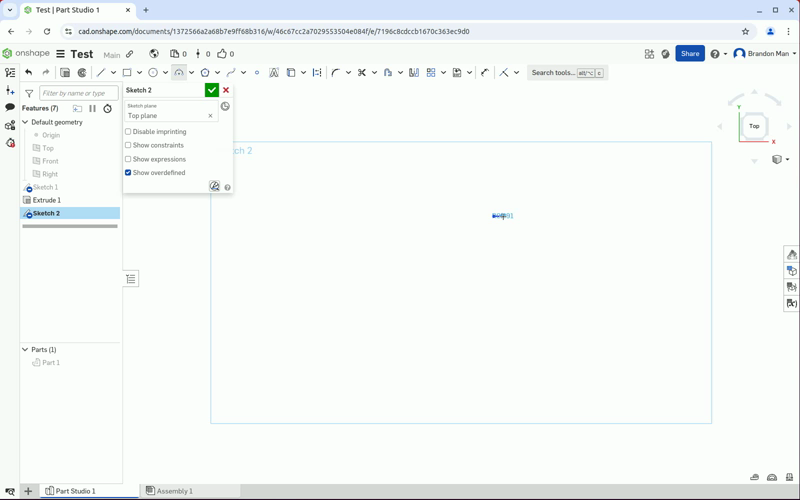
scroll(6)
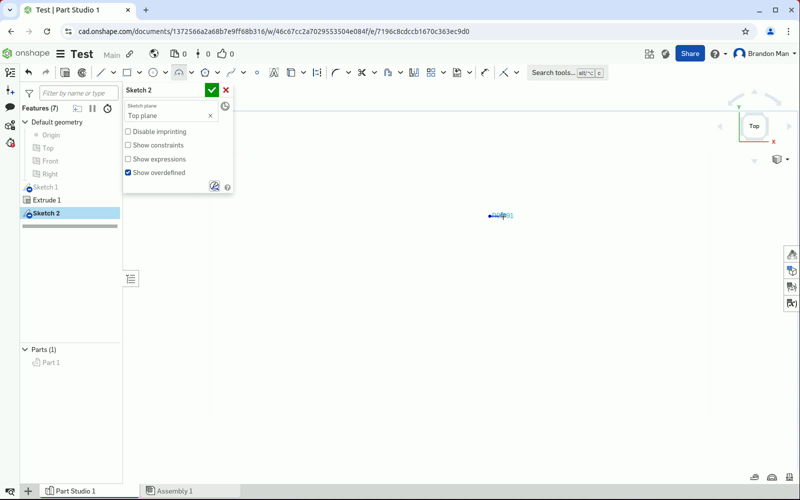
scroll(6)
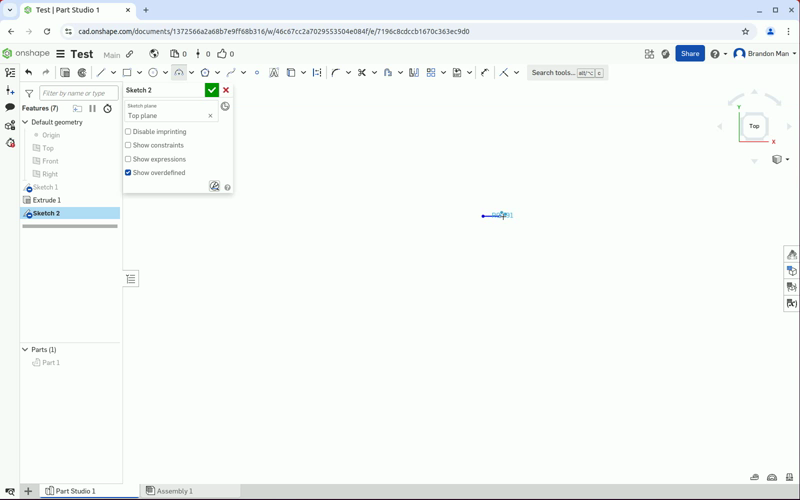
scroll(6)
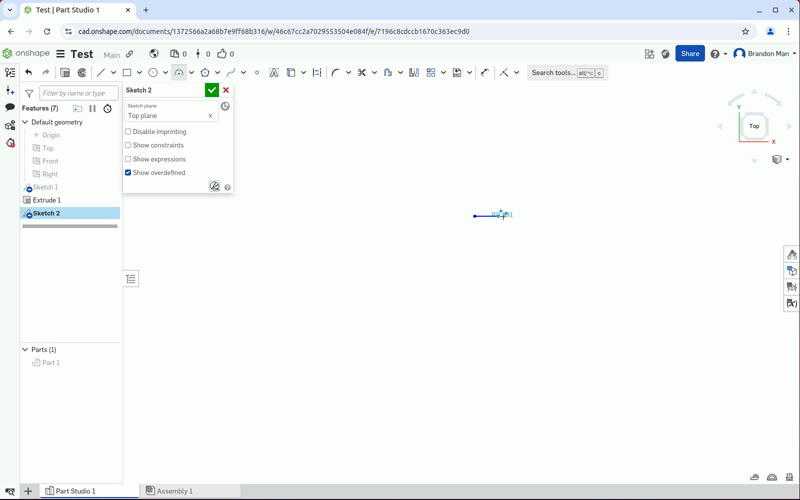
scroll(6)
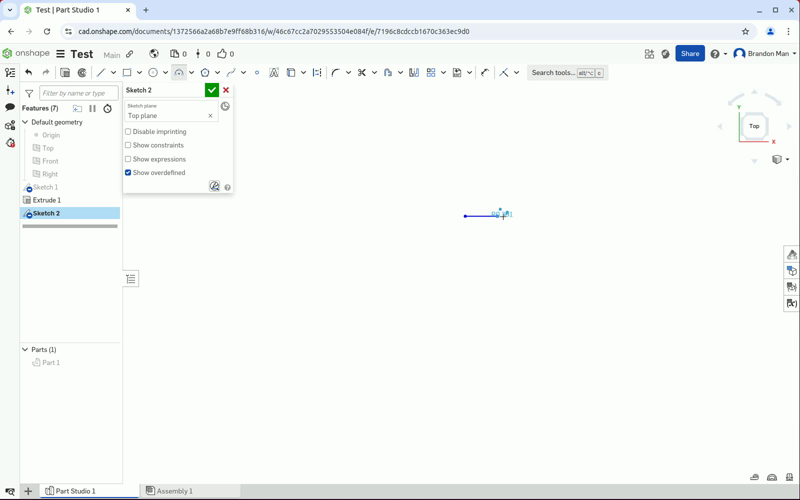
scroll(6)
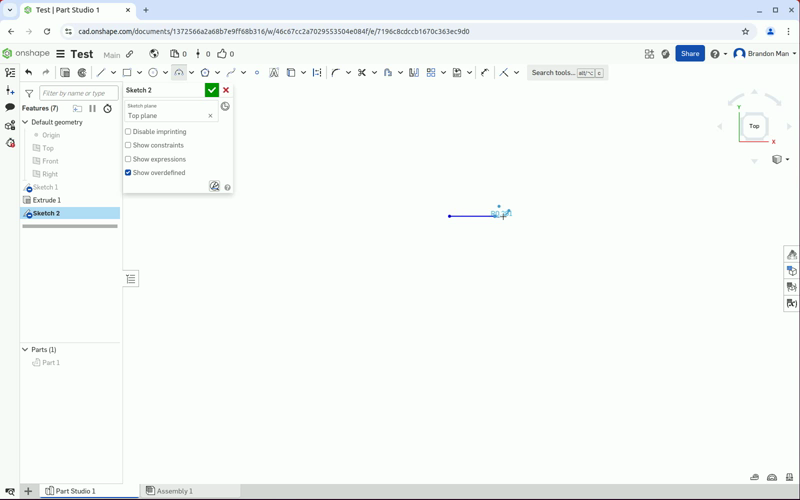
scroll(6)
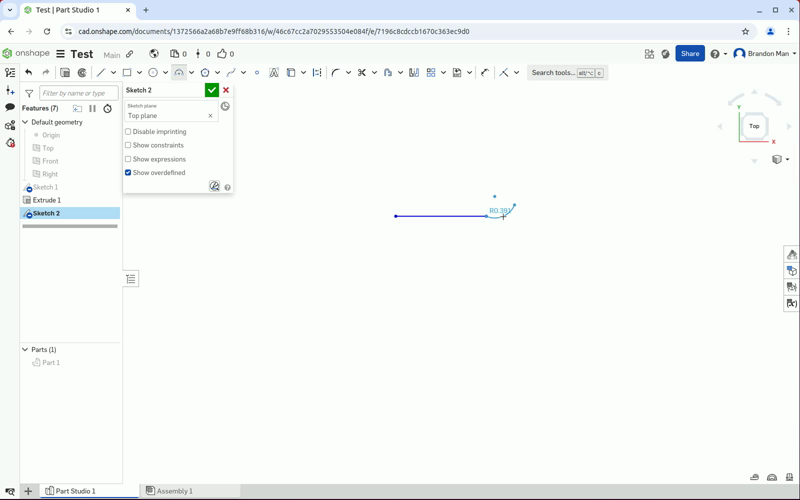
click(503, 216)
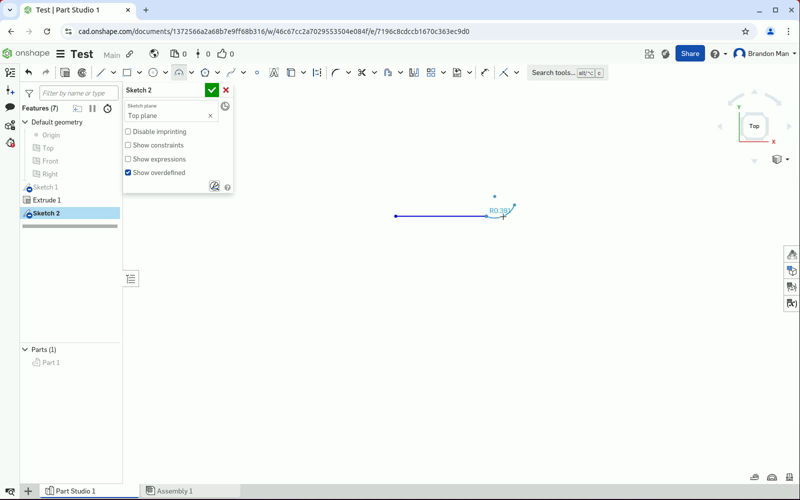
scroll(-6)
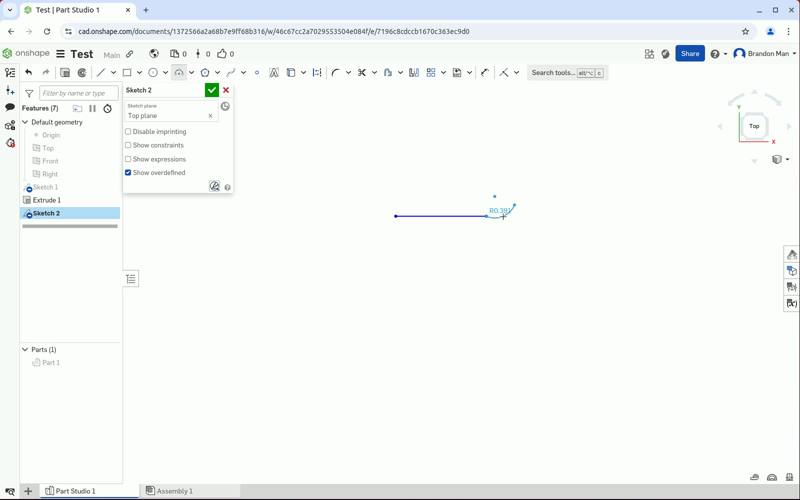
scroll(-6)
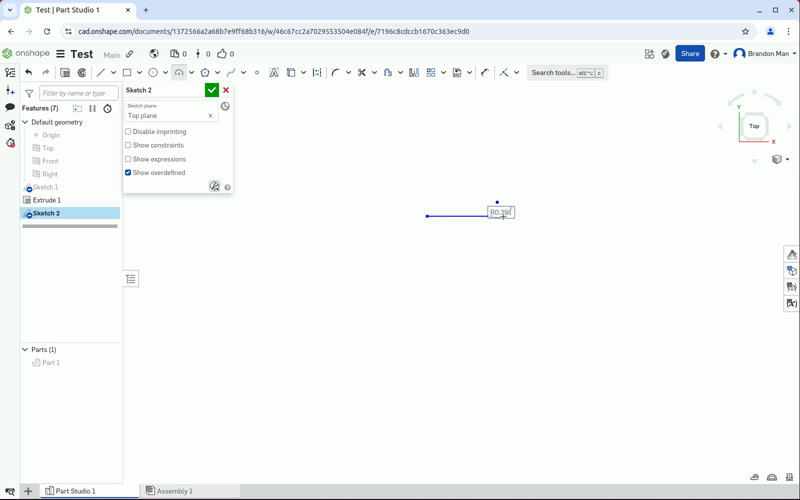
scroll(-6)
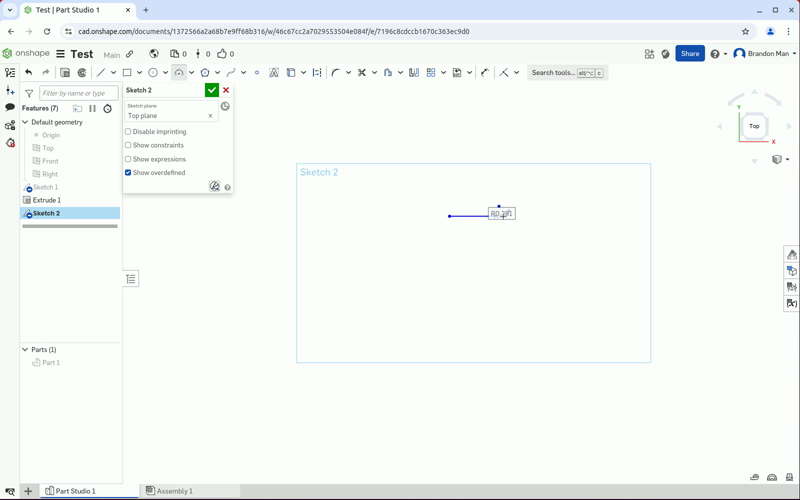
scroll(-6)
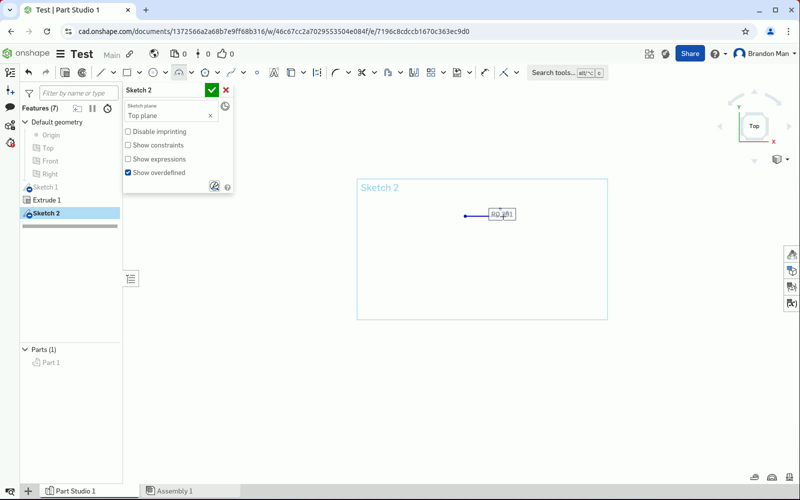
scroll(-6)
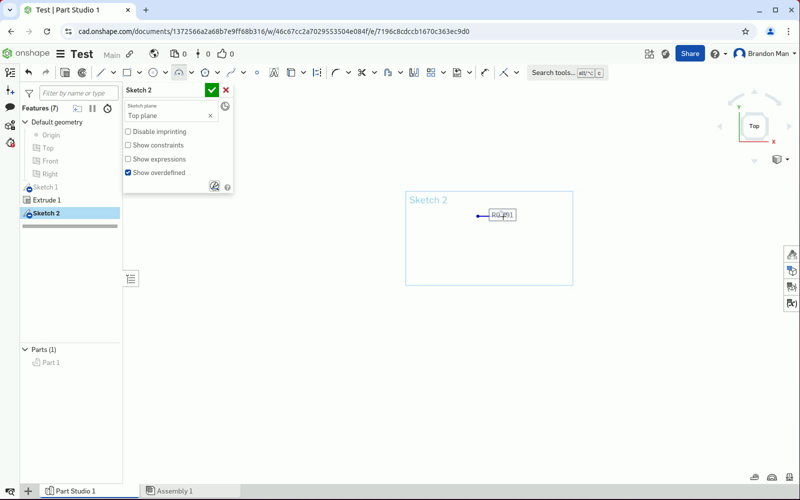
scroll(-6)
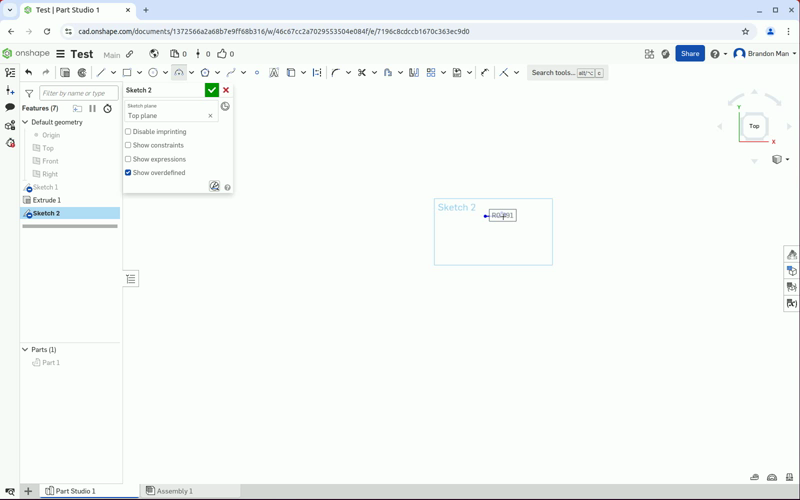
scroll(-6)
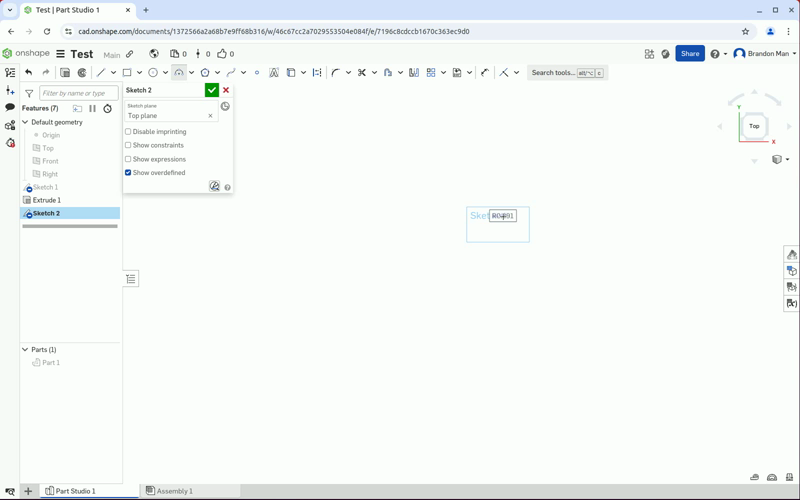
key_up(shift)
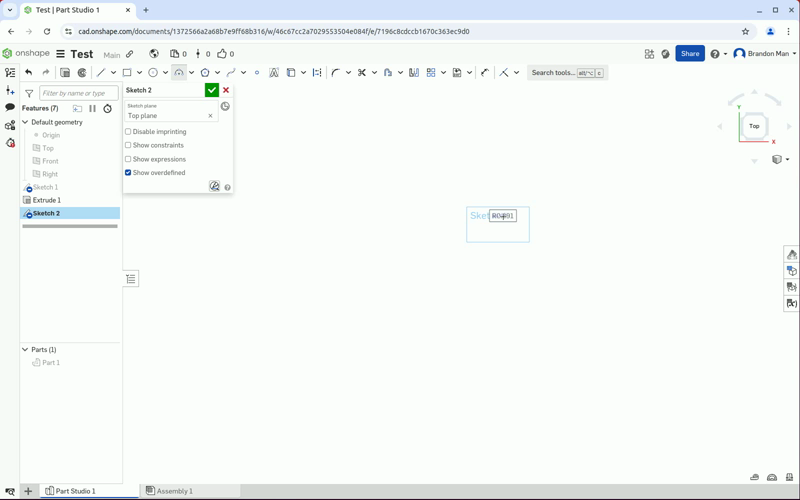
key(esc)
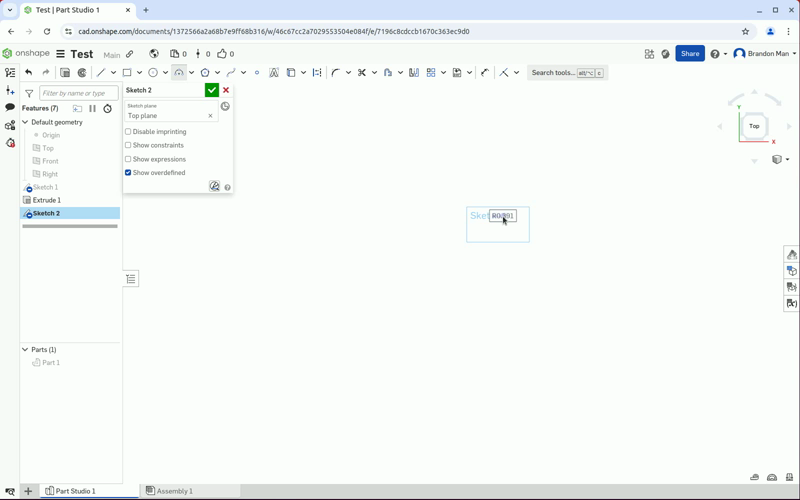
key(l)
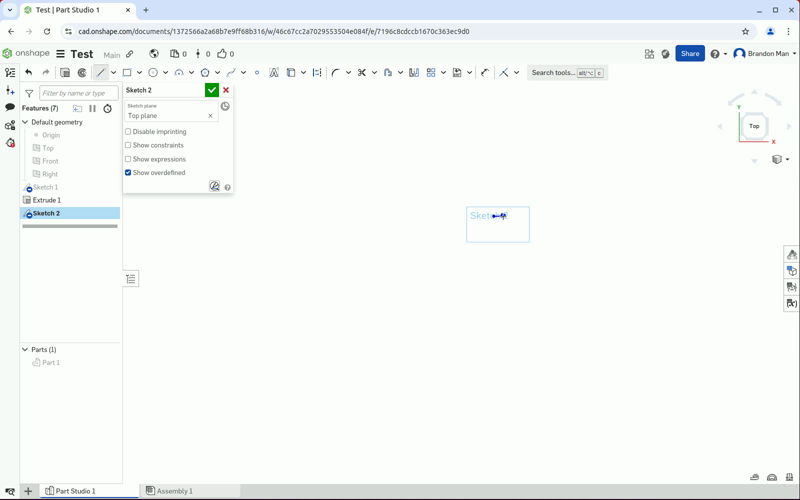
mouse_move(504, 215)
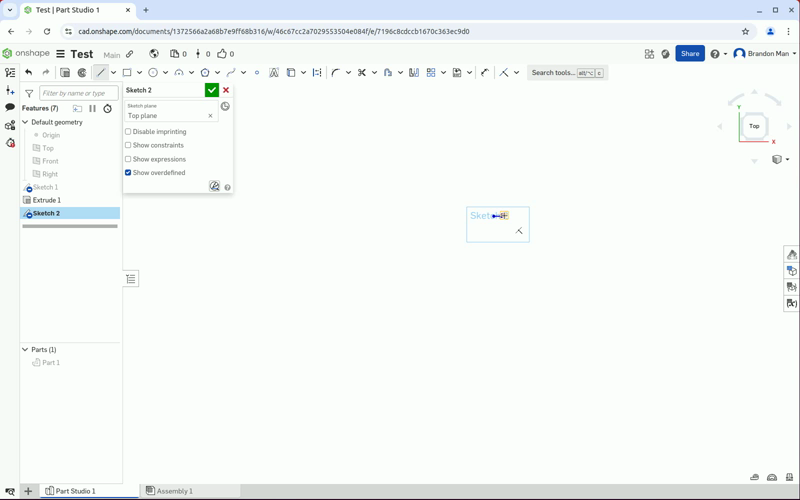
scroll(6)
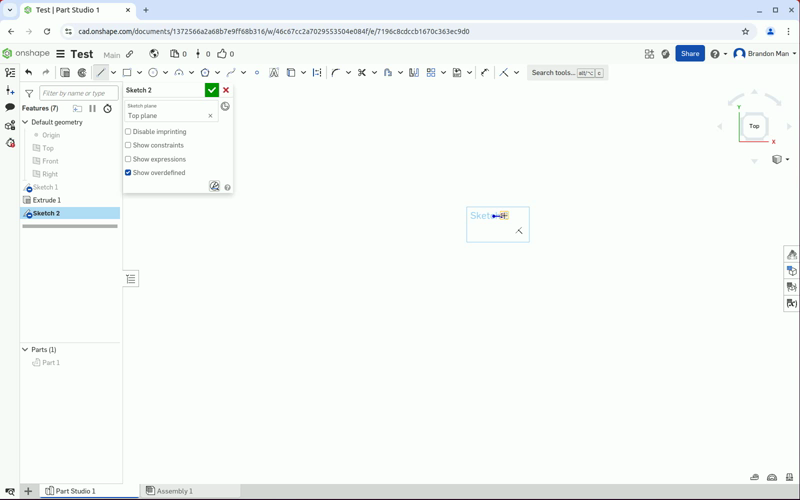
scroll(6)
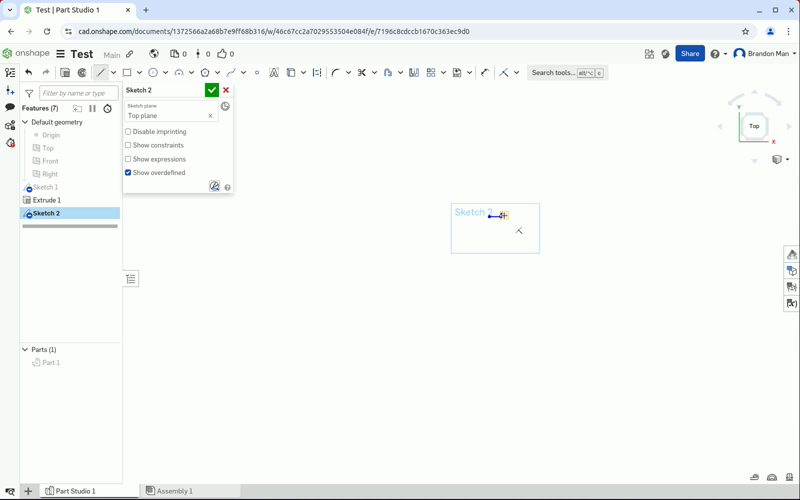
scroll(6)
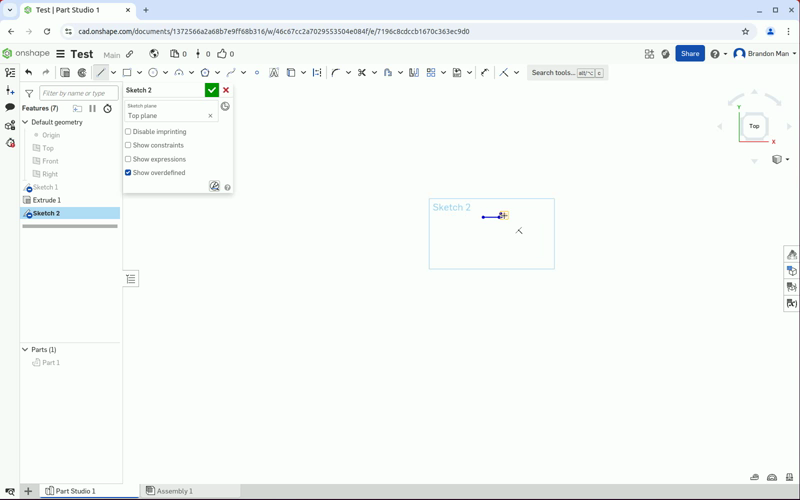
scroll(6)
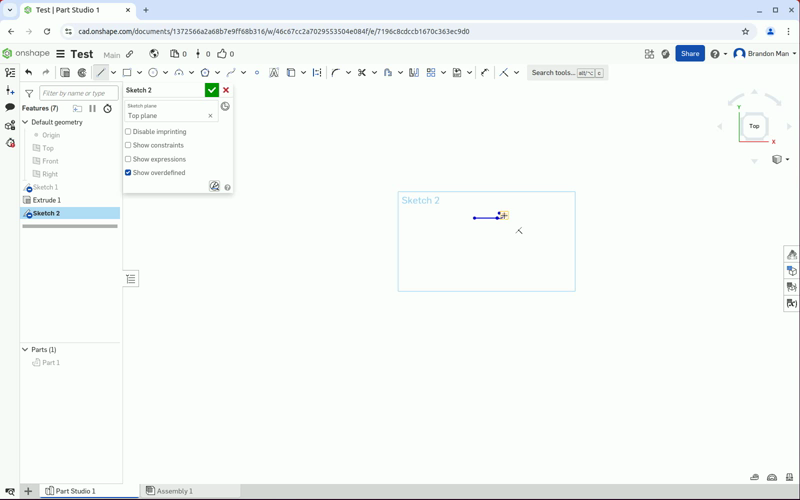
scroll(6)
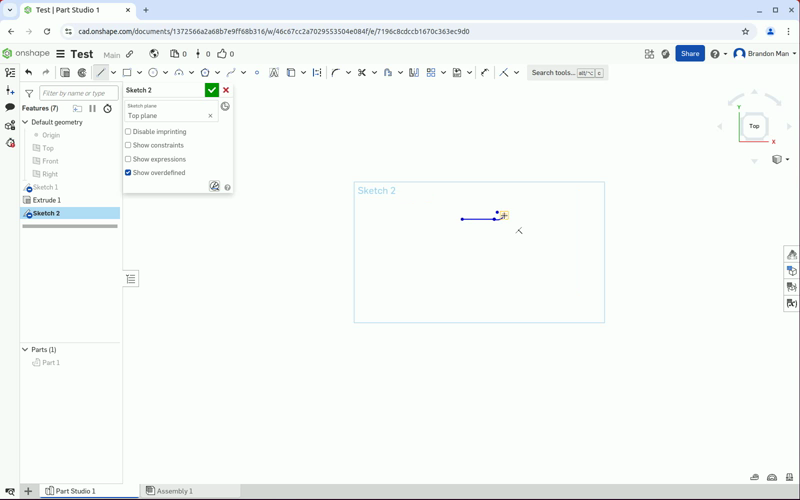
scroll(6)
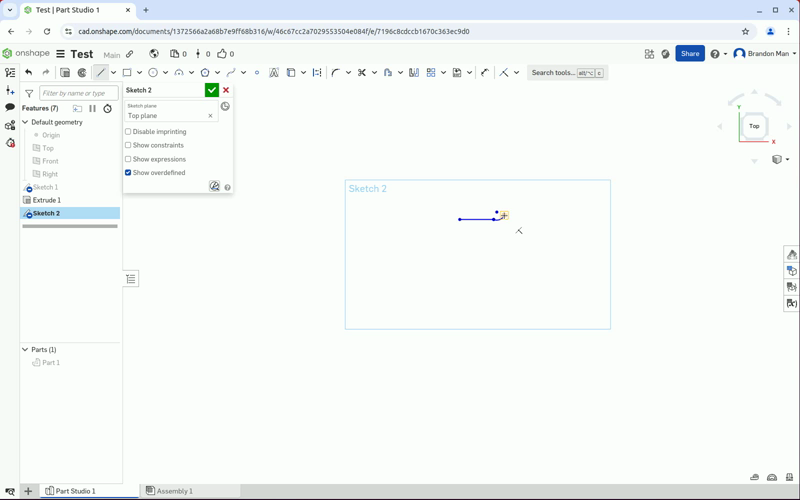
scroll(6)
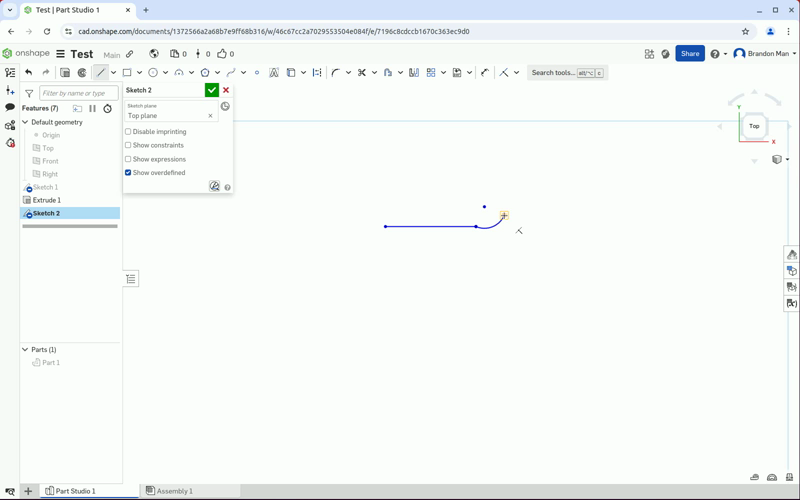
click(504, 215)
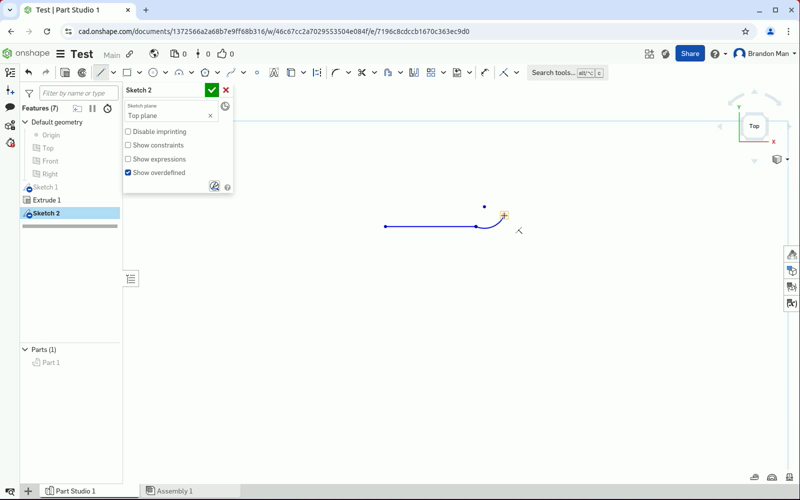
scroll(-6)
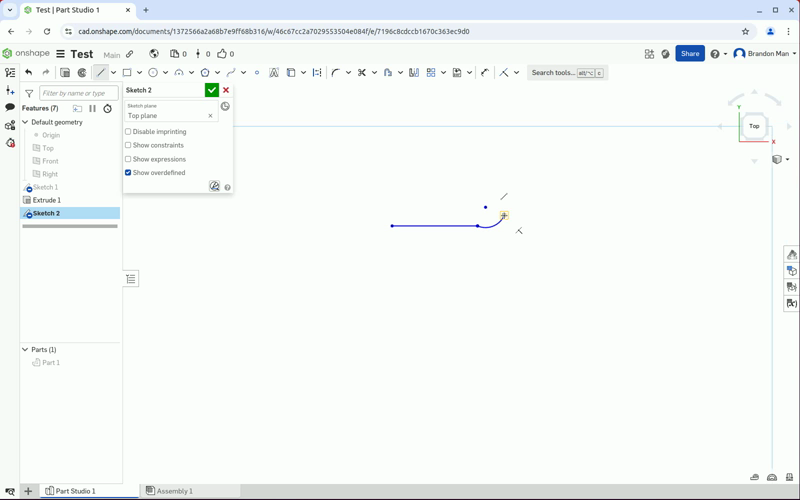
scroll(-6)
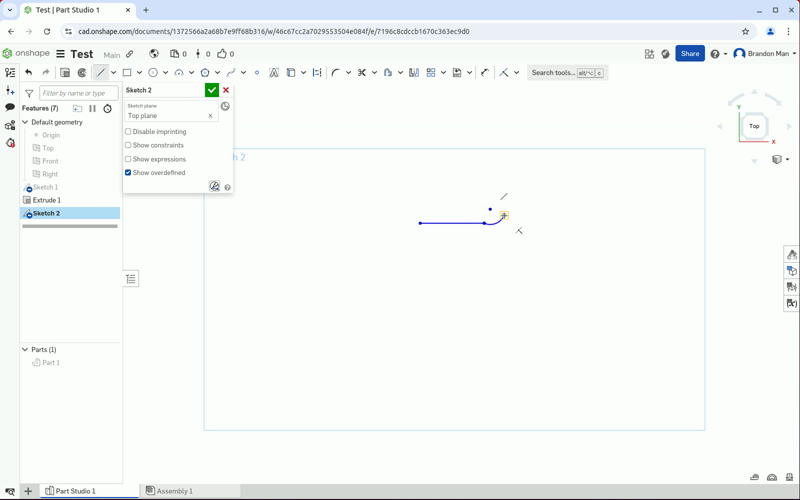
scroll(-6)
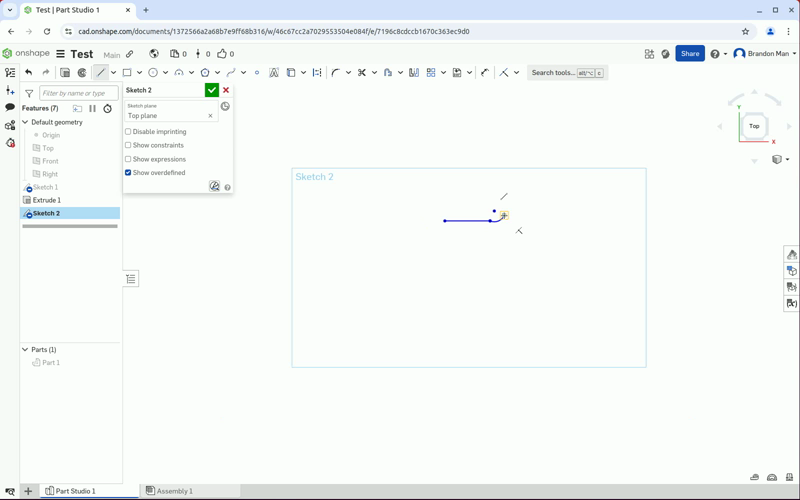
scroll(-6)
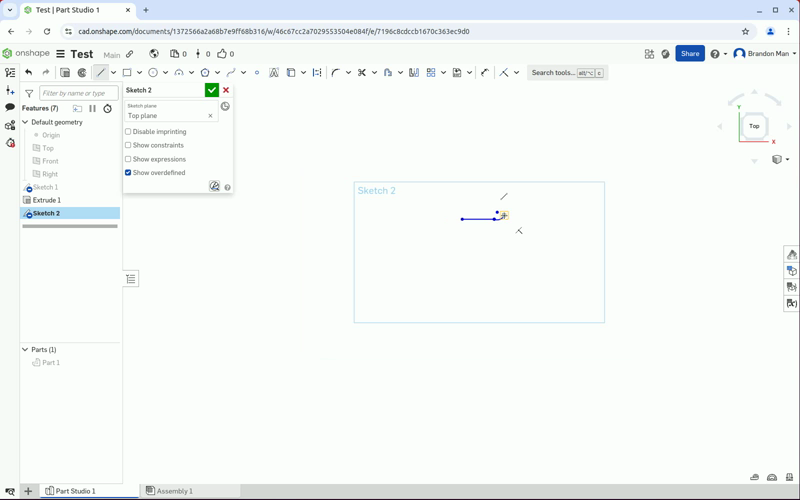
scroll(-6)
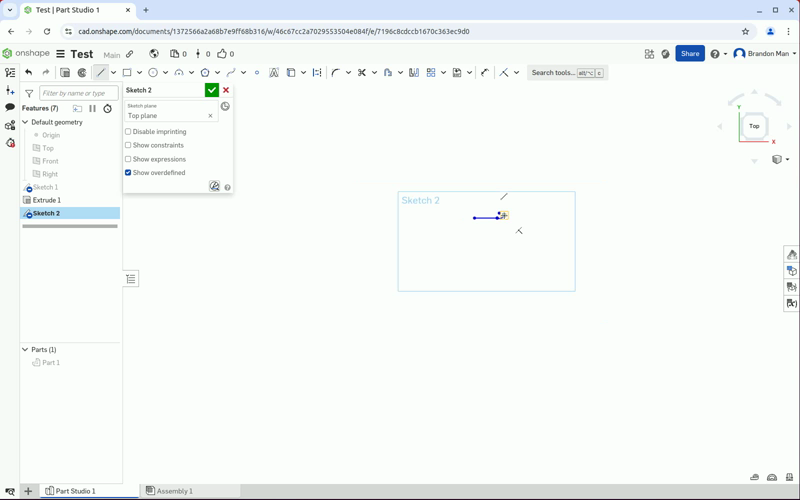
scroll(-6)
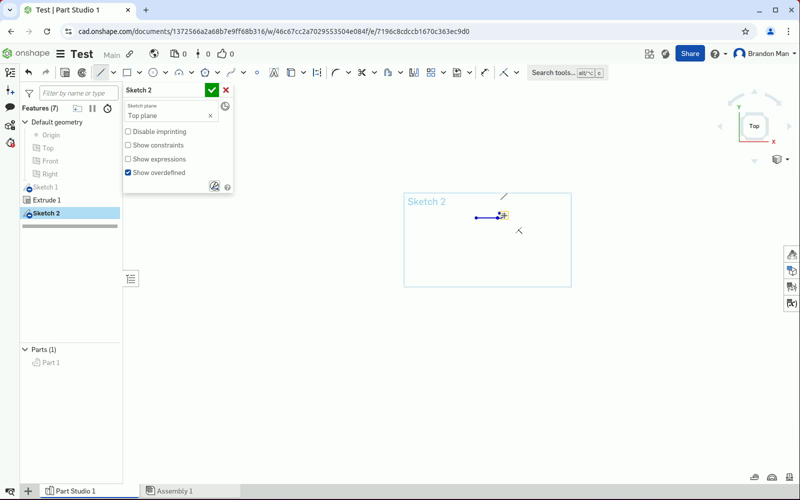
scroll(-6)
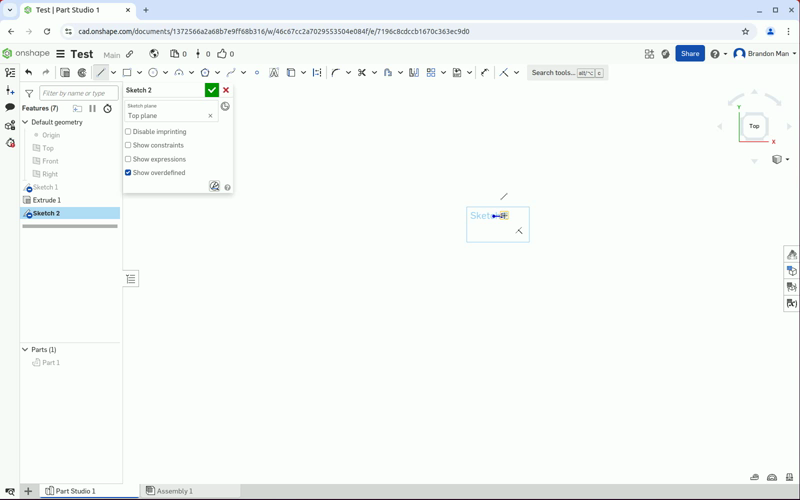
key_down(shift)
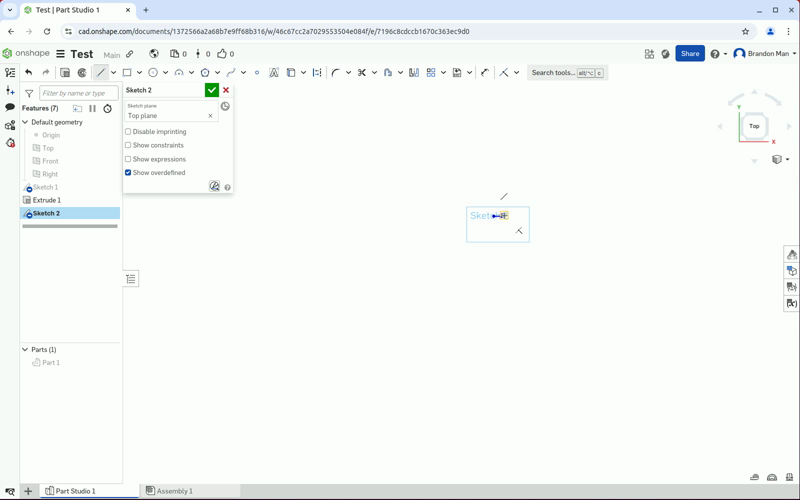
mouse_move(534, 215)
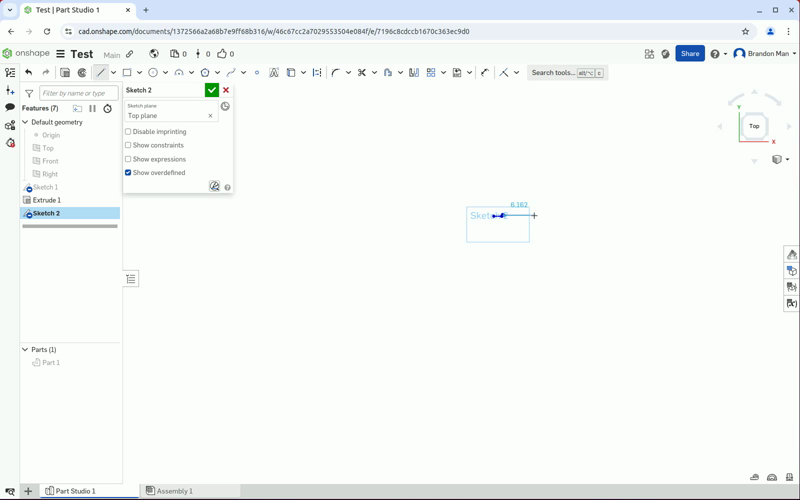
mouse_move(539, 180)
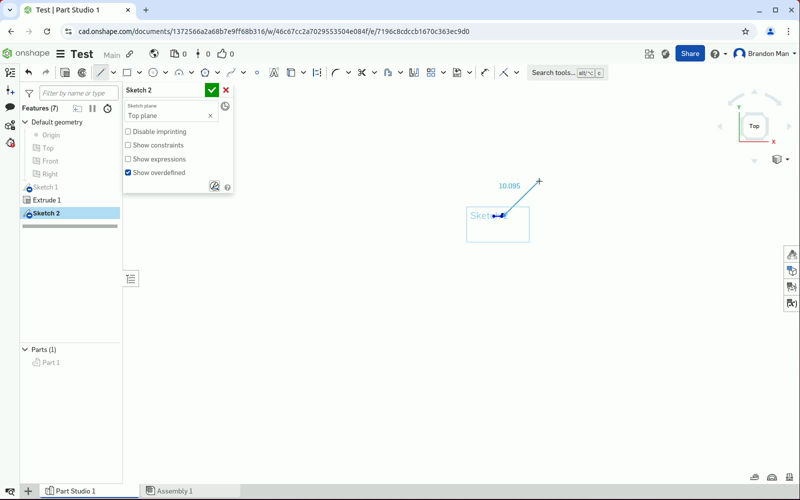
click(539, 180)
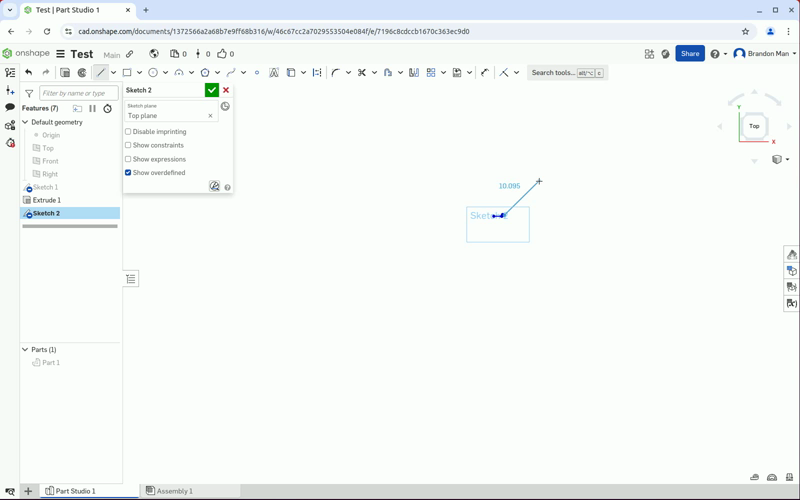
key_up(shift)
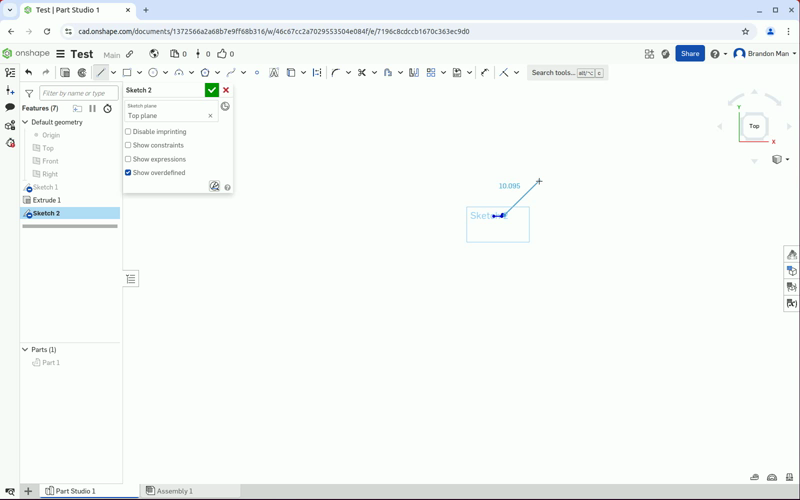
key(esc)
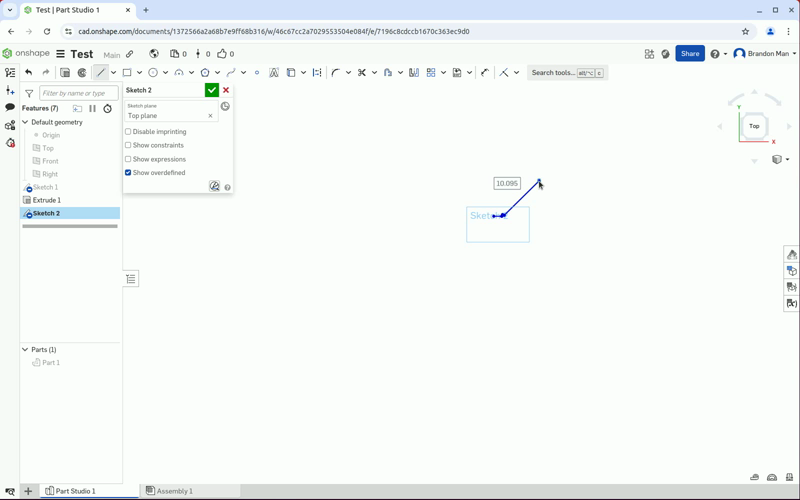
key(a)
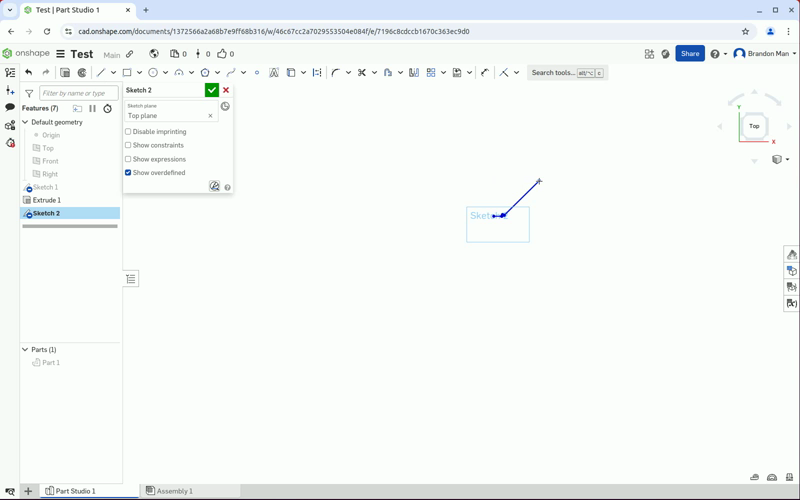
mouse_move(539, 180)
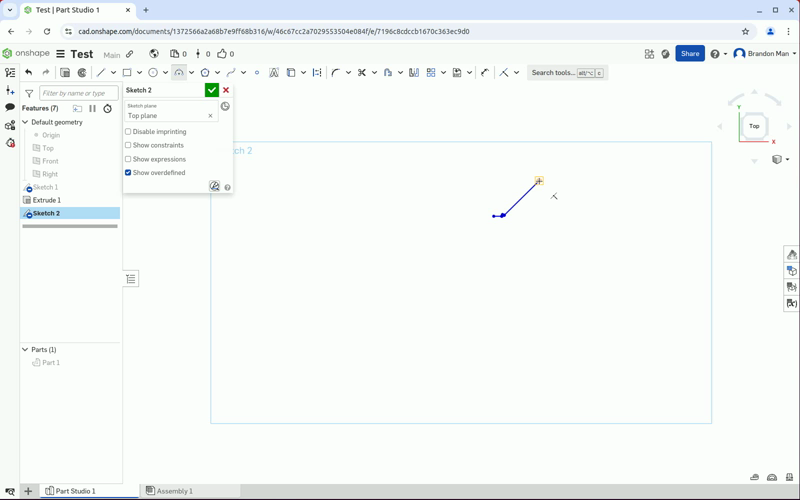
click(539, 180)
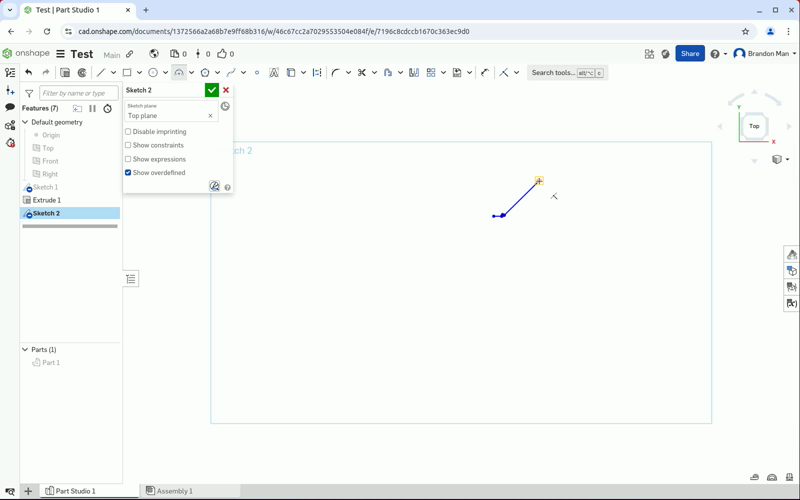
key_down(shift)
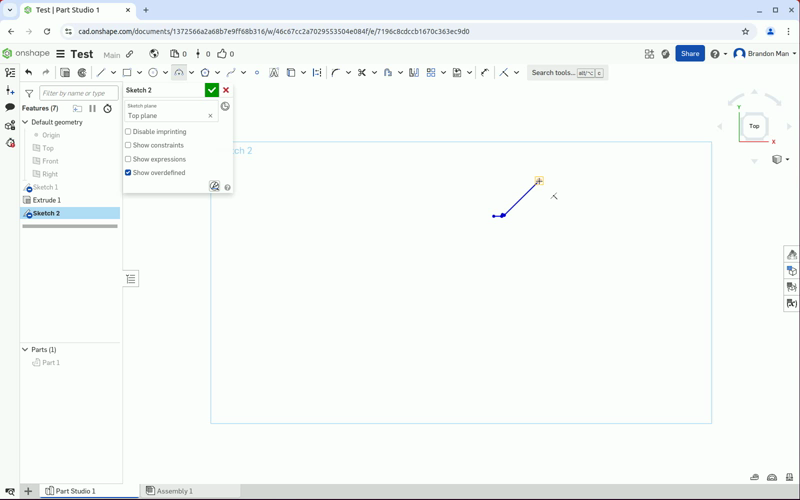
mouse_move(540, 178)
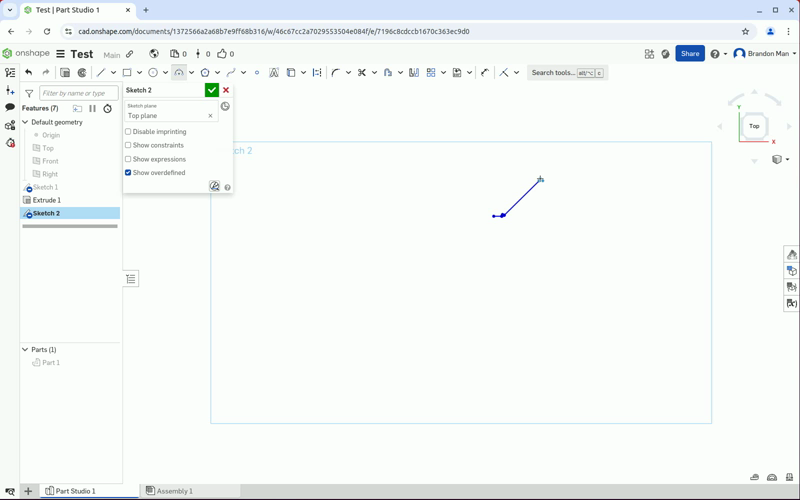
scroll(6)
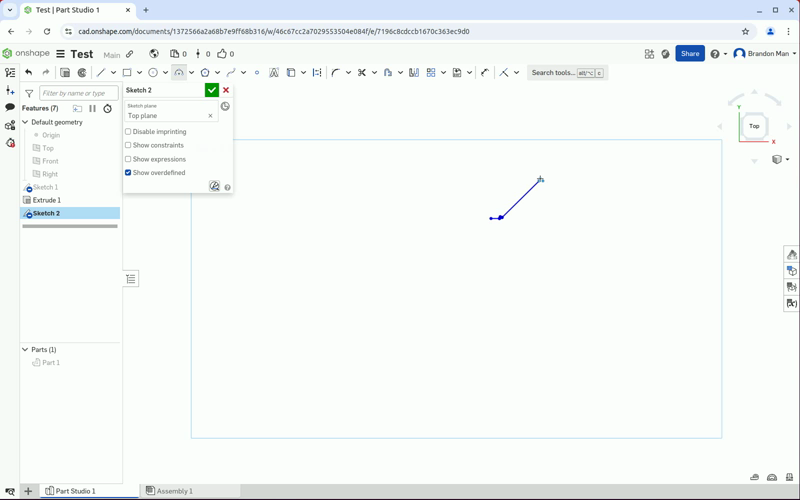
scroll(6)
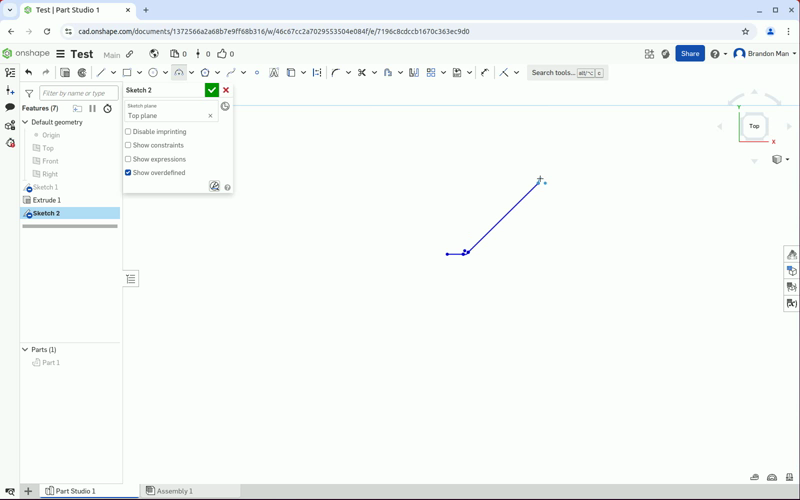
scroll(6)
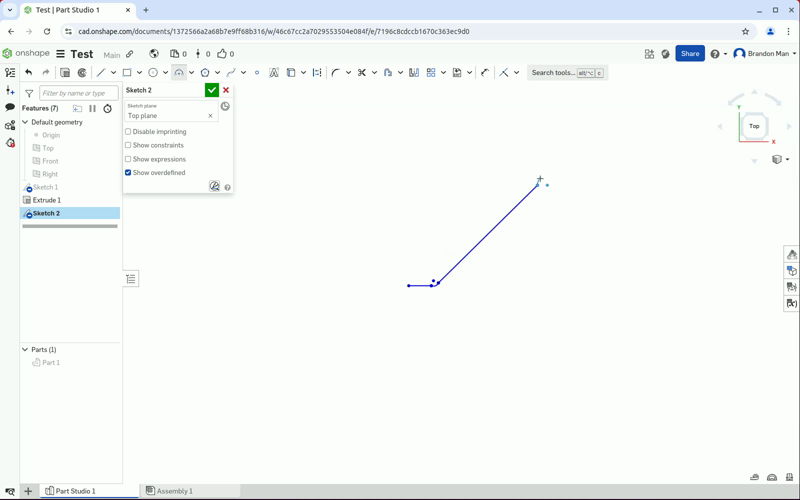
scroll(6)
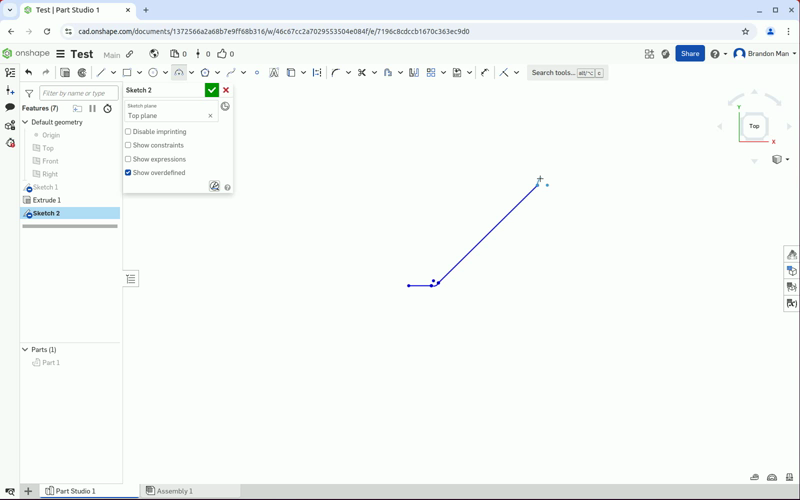
scroll(6)
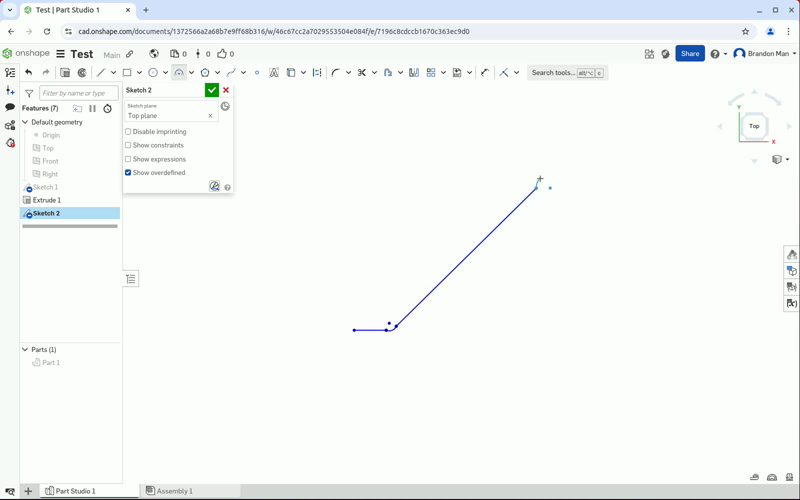
scroll(6)
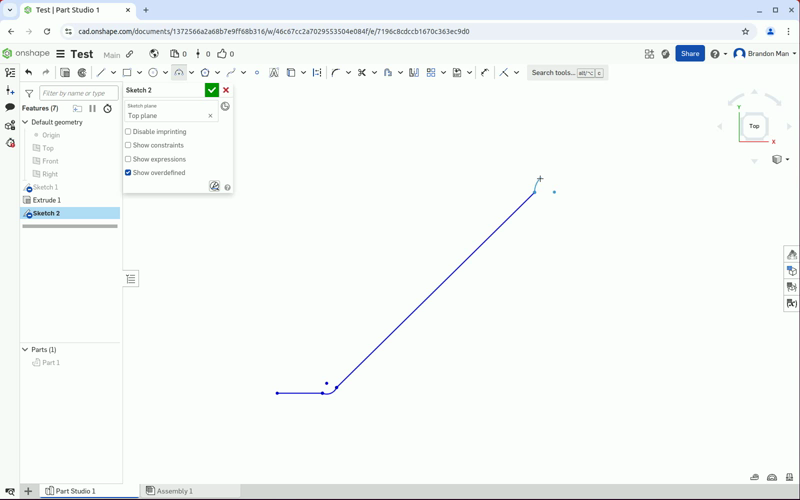
scroll(6)
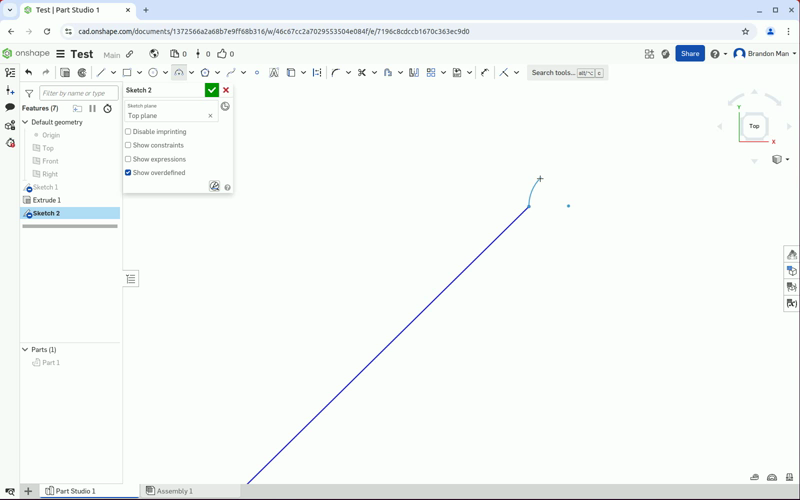
click(540, 178)
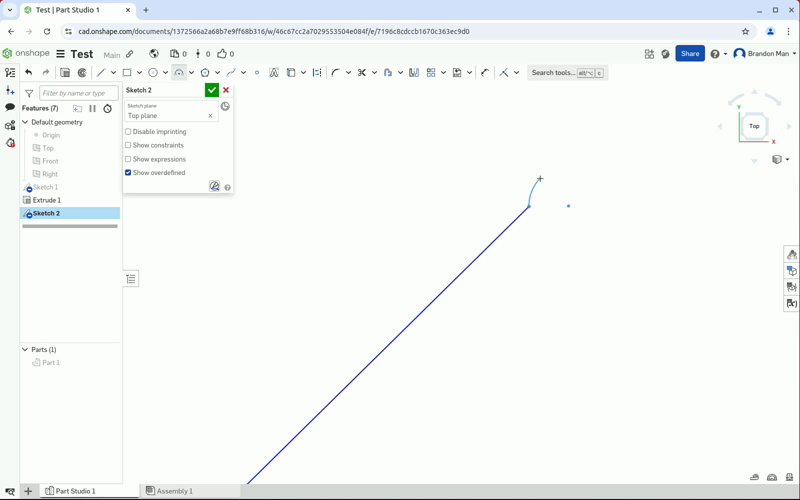
scroll(-6)
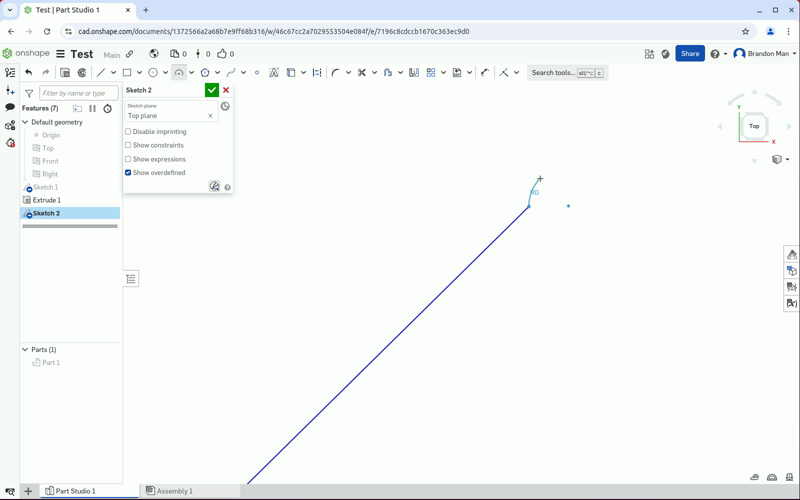
scroll(-6)
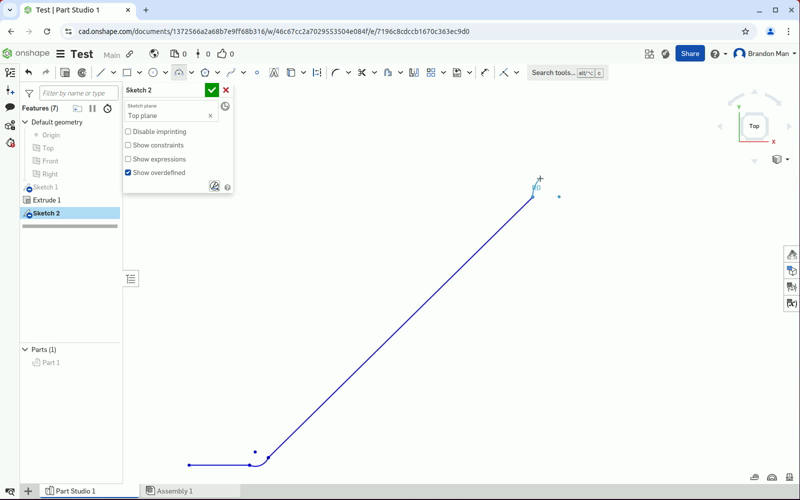
scroll(-6)
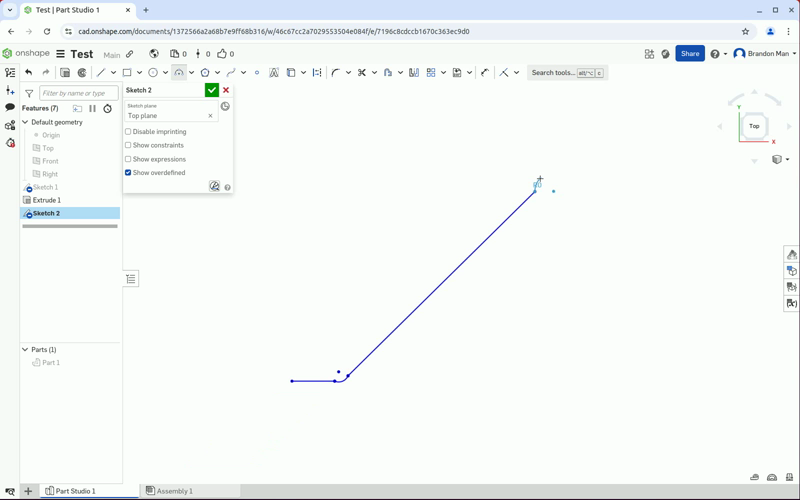
scroll(-6)
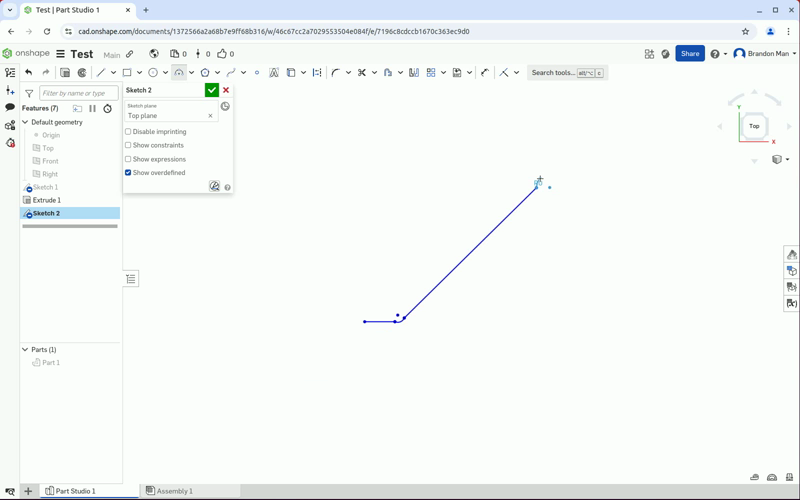
scroll(-6)
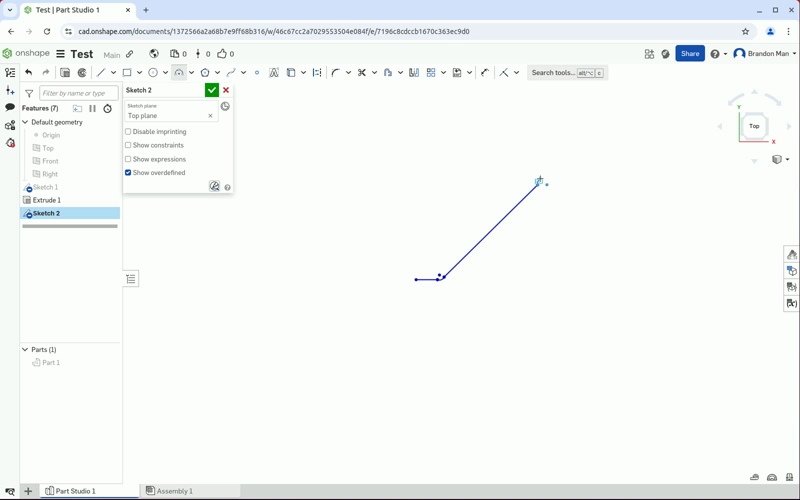
scroll(-6)
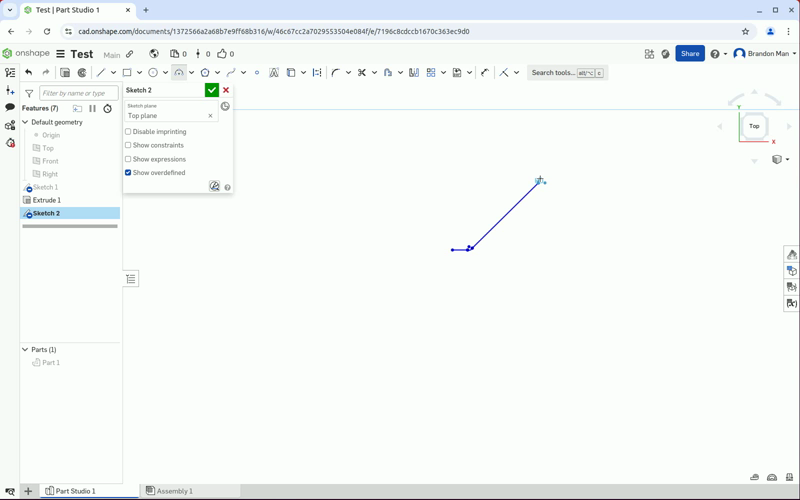
scroll(-6)
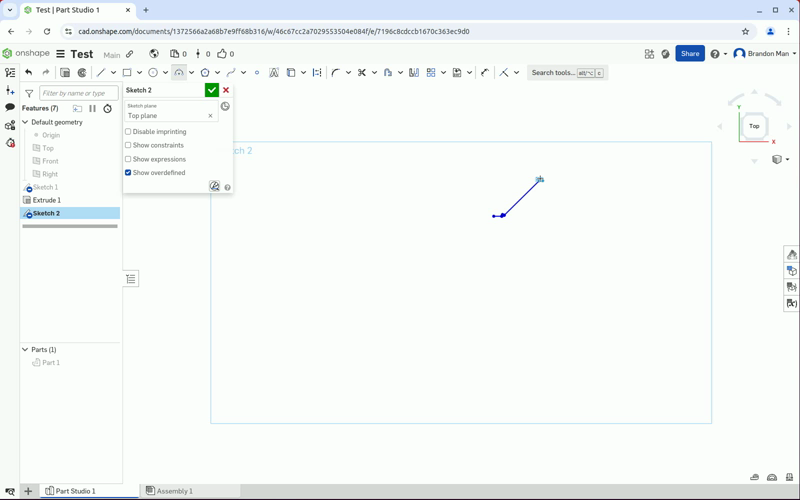
mouse_move(539, 179)
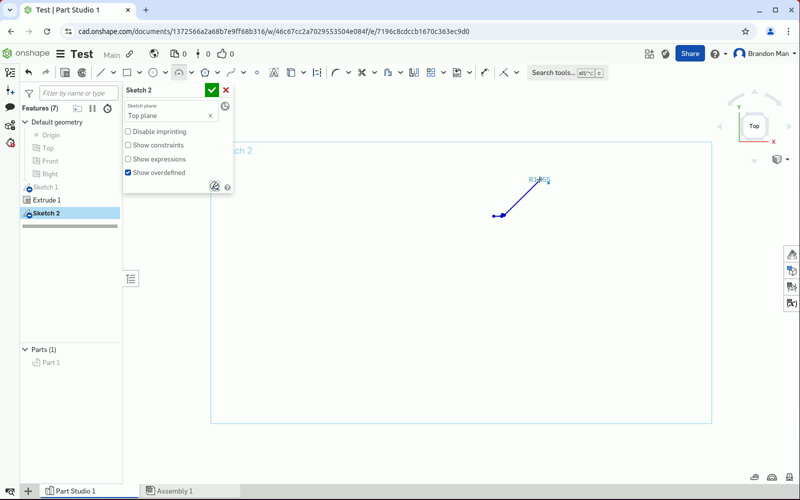
scroll(6)
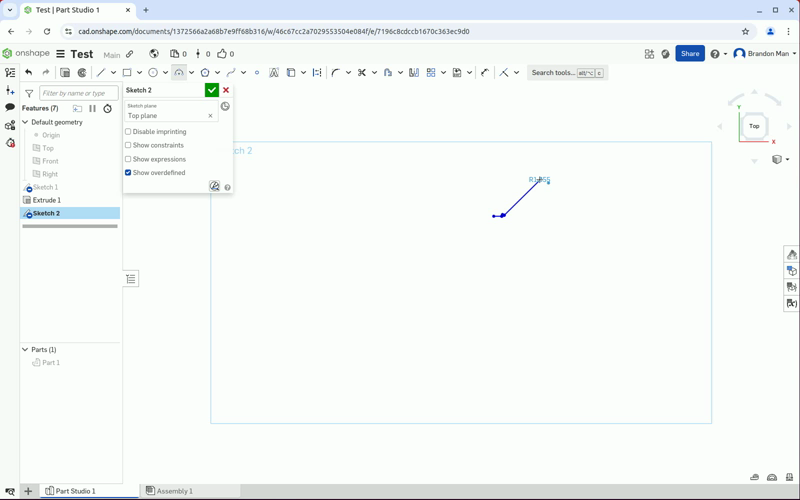
scroll(6)
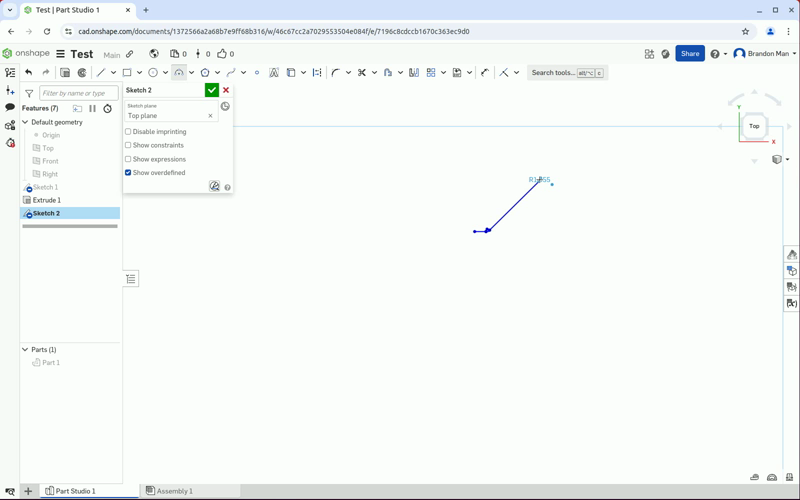
scroll(6)
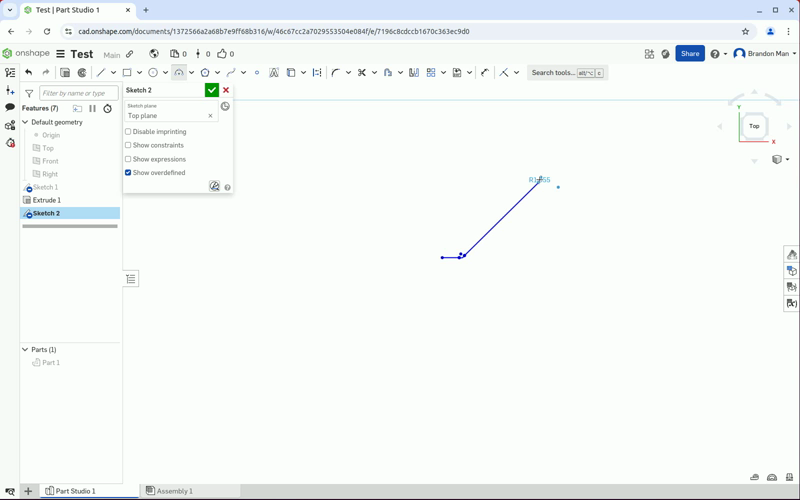
scroll(6)
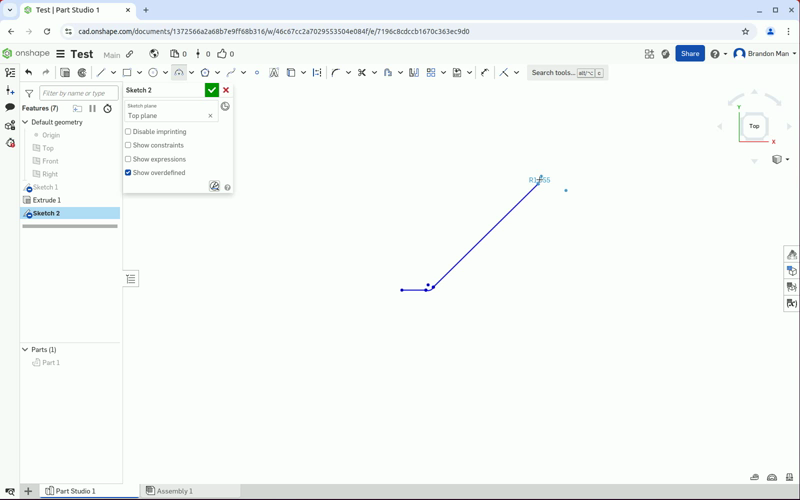
scroll(6)
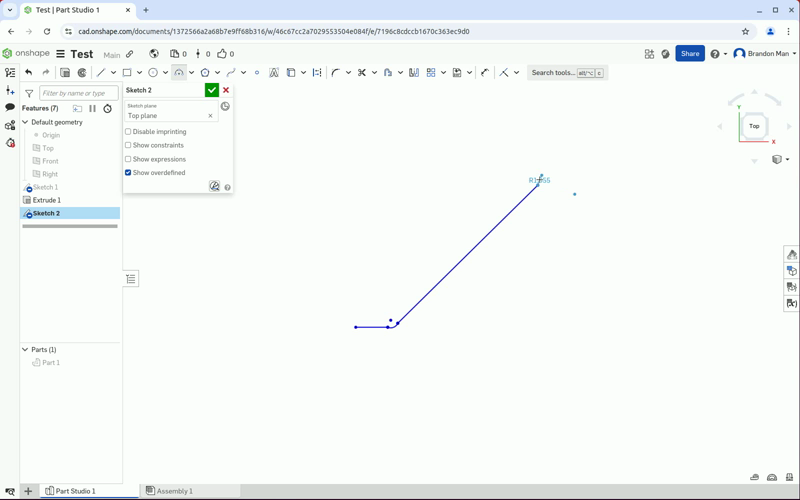
scroll(6)
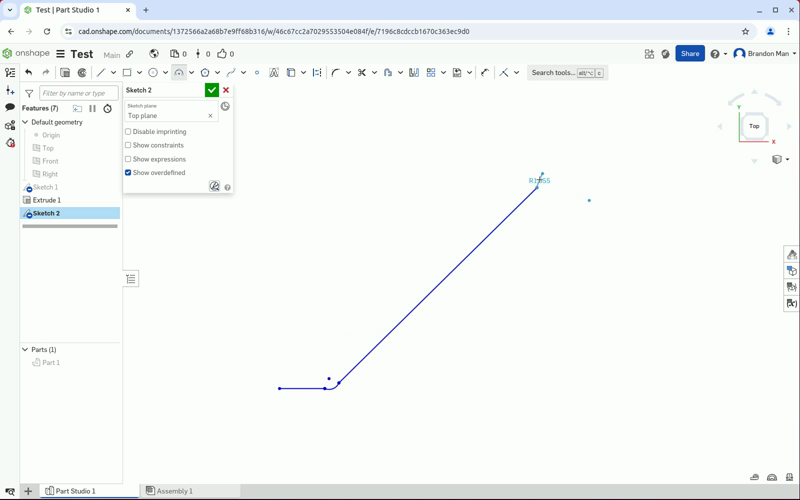
scroll(6)
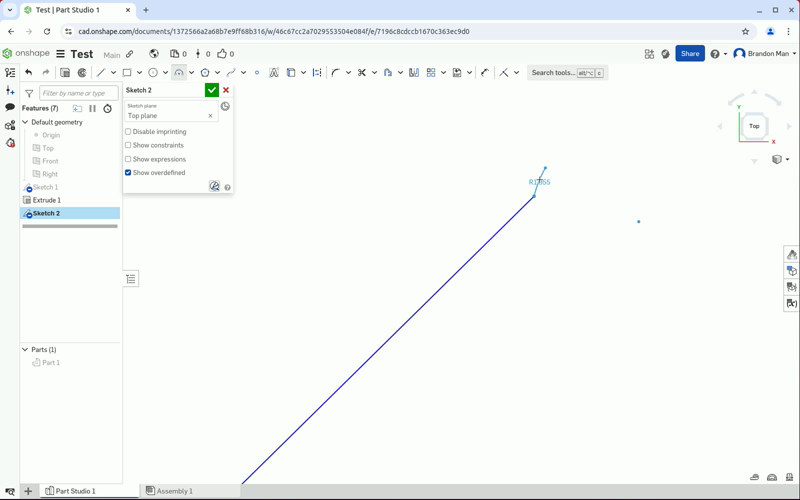
click(539, 179)
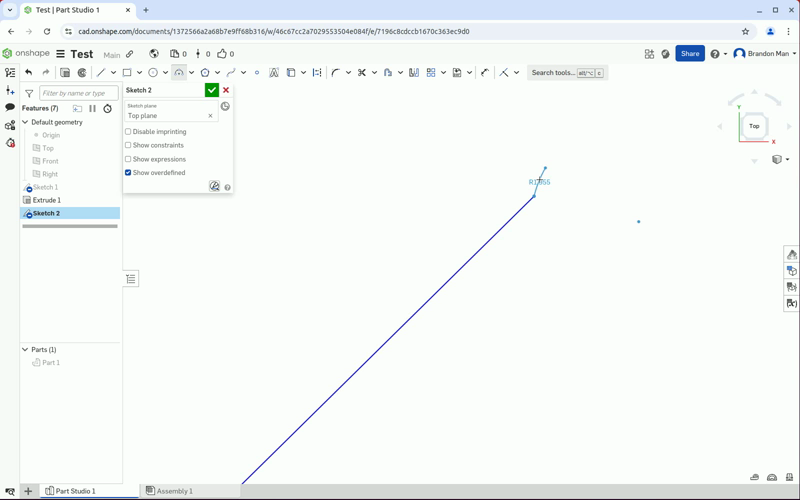
scroll(-6)
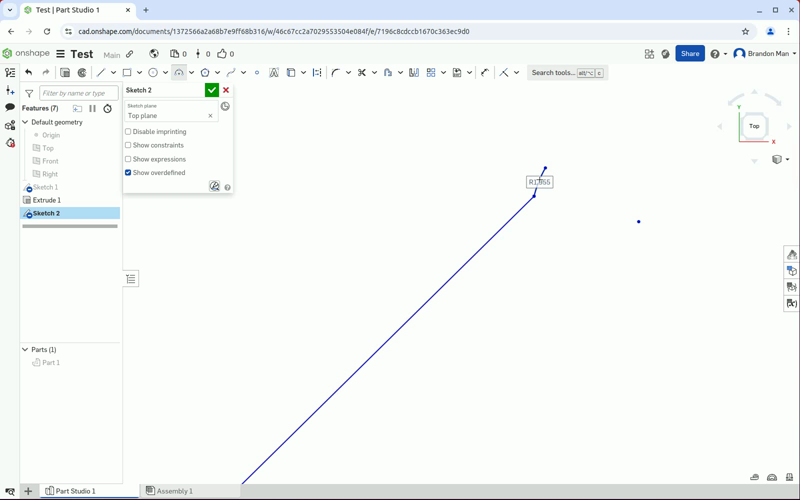
scroll(-6)
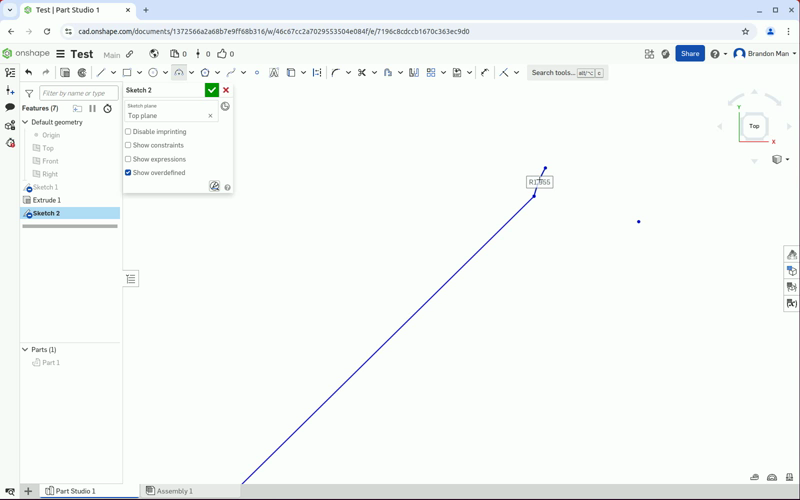
scroll(-6)
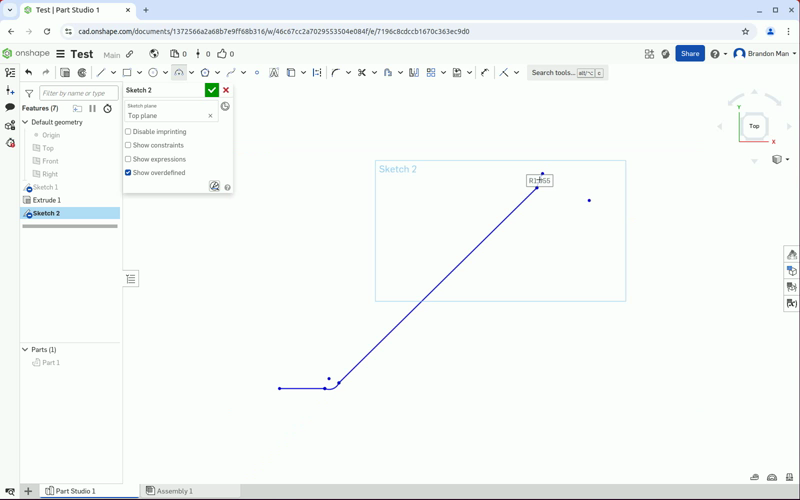
scroll(-6)
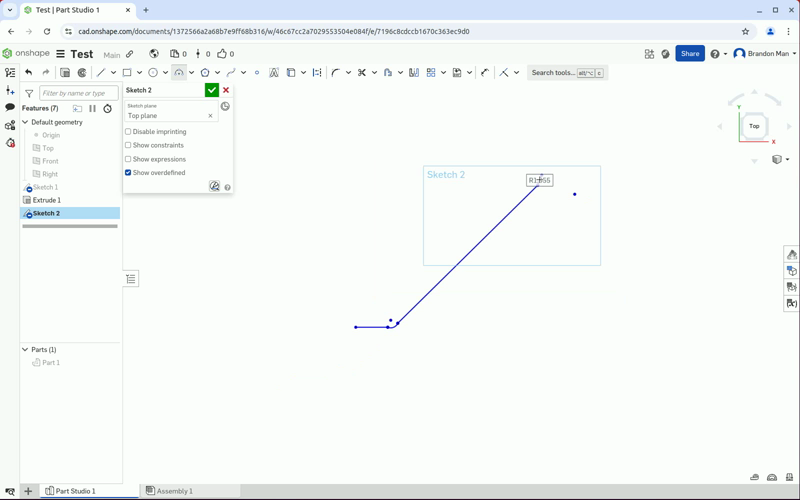
scroll(-6)
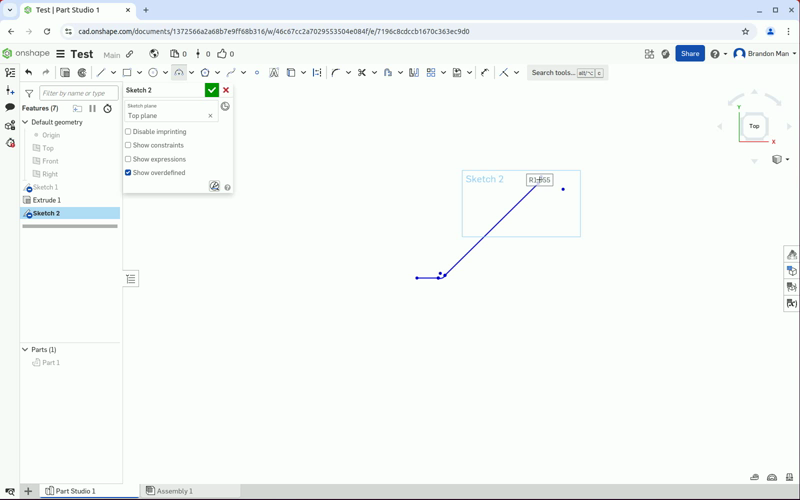
scroll(-6)
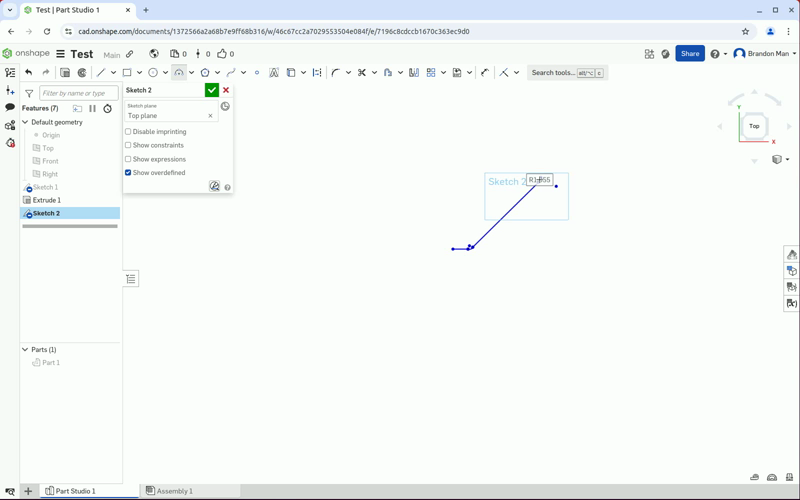
scroll(-6)
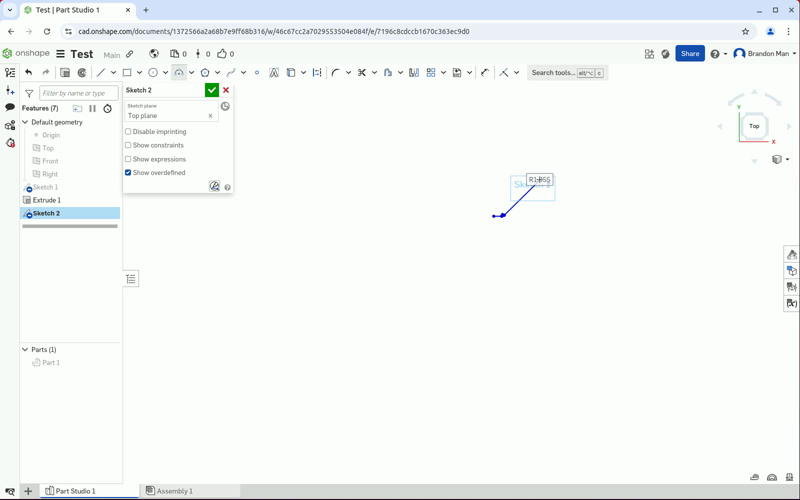
key_up(shift)
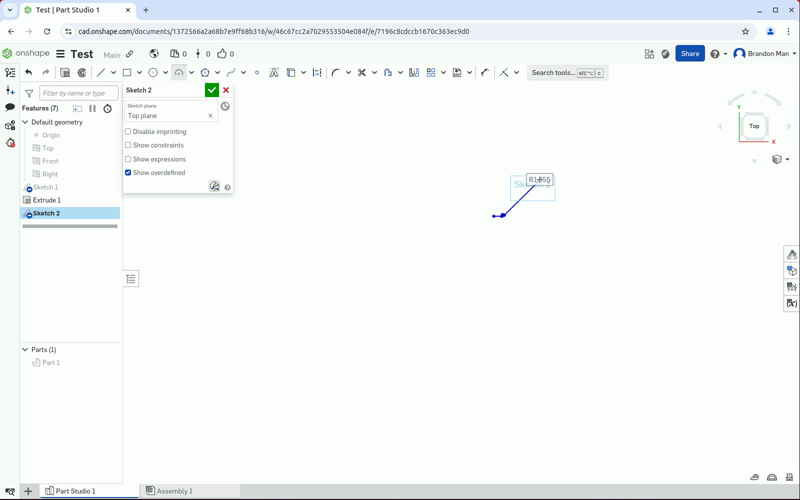
key(esc)
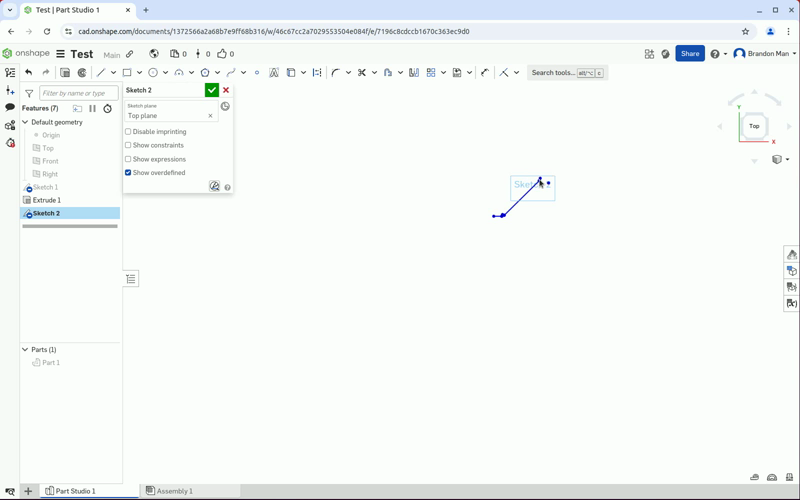
key(l)
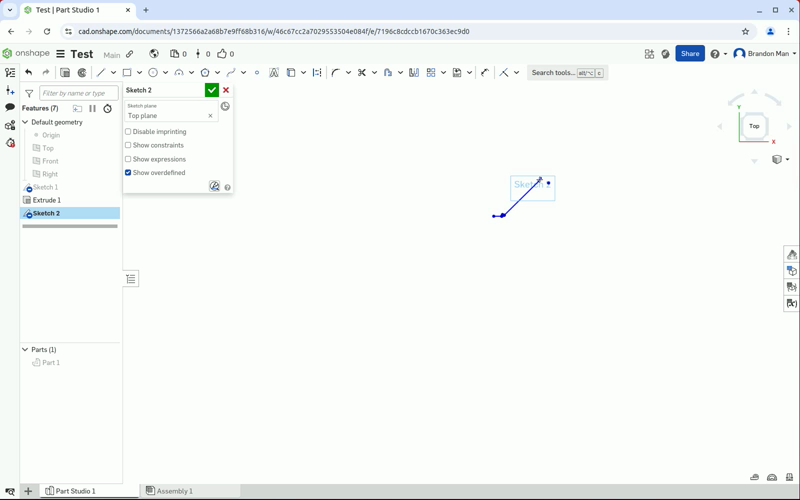
mouse_move(540, 178)
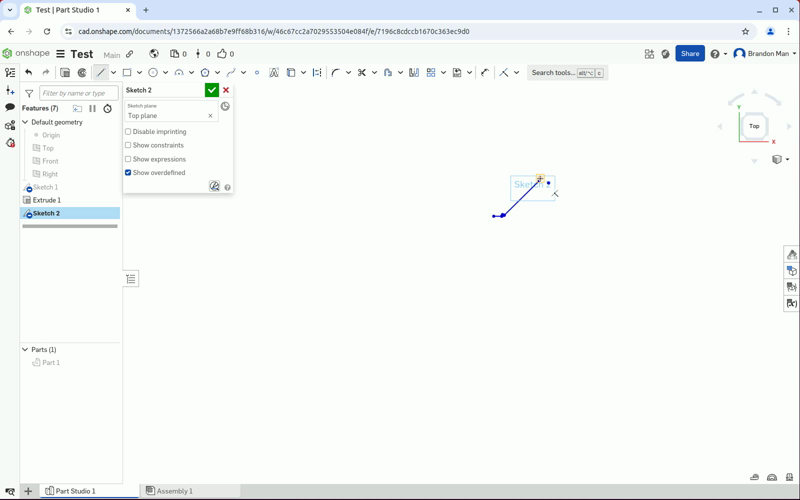
scroll(6)
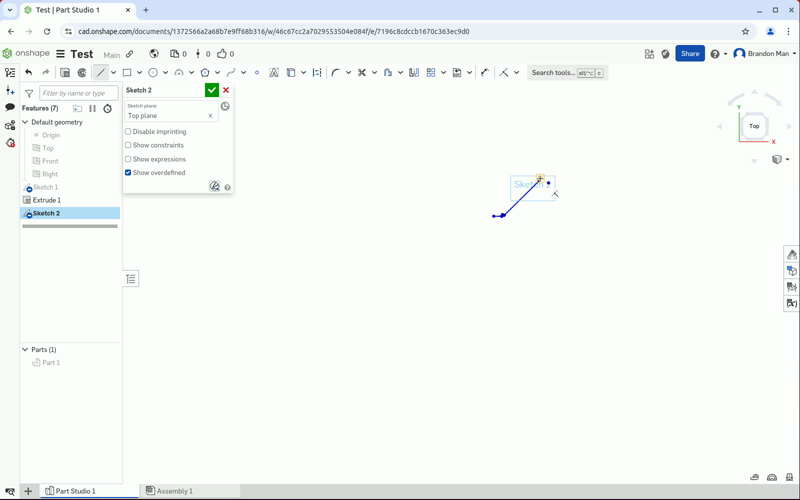
scroll(6)
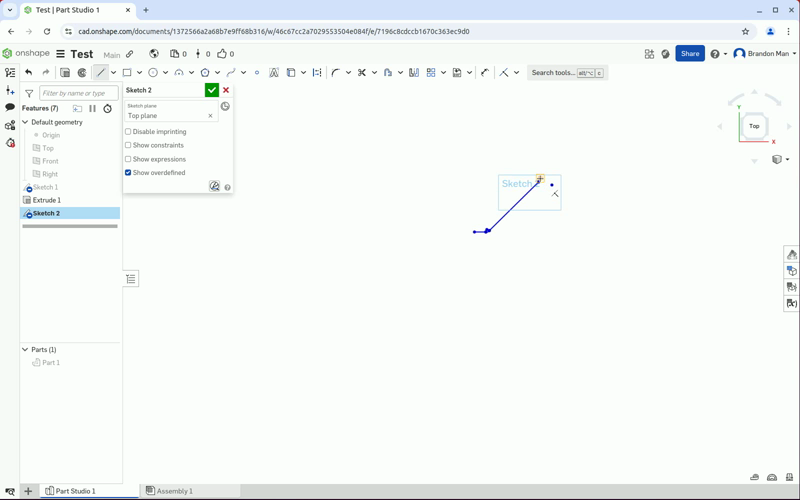
scroll(6)
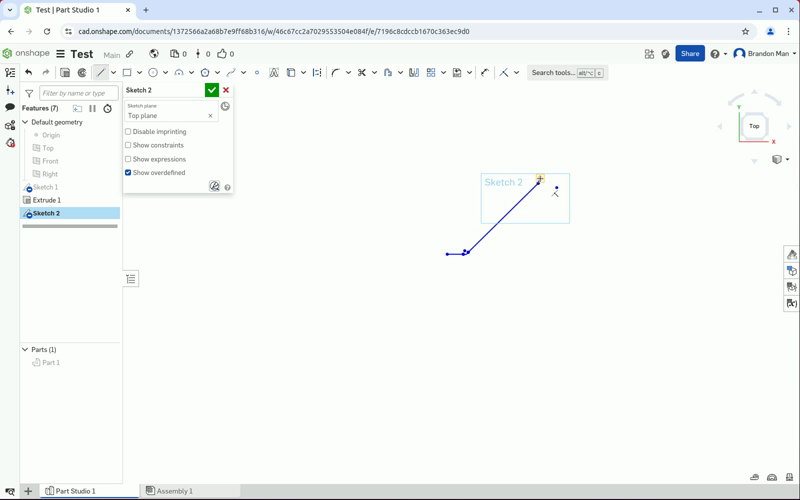
scroll(6)
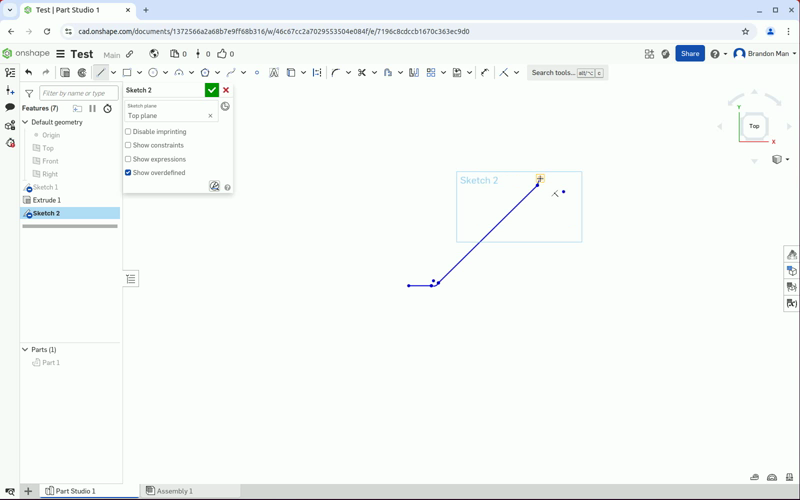
scroll(6)
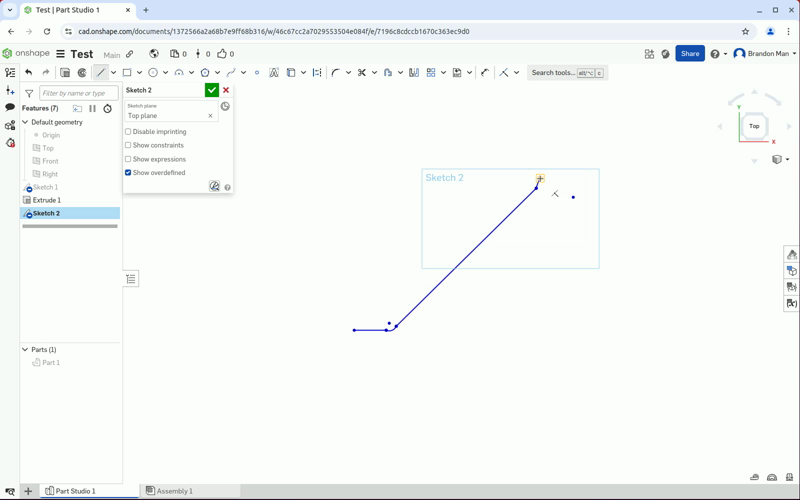
scroll(6)
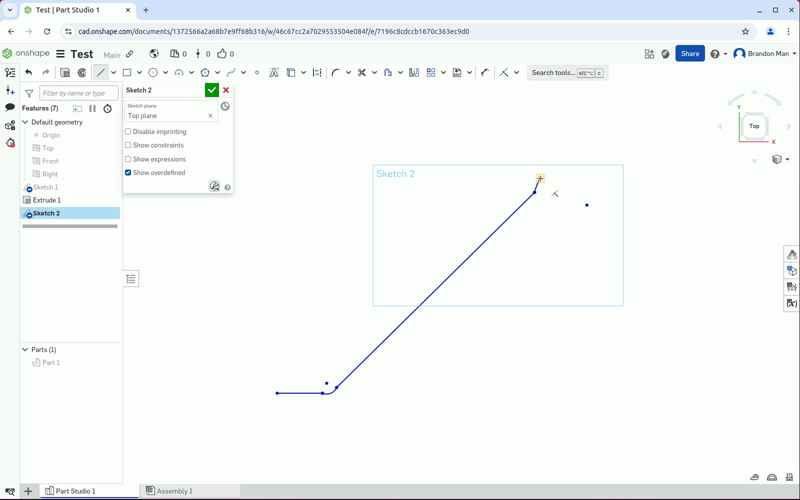
scroll(6)
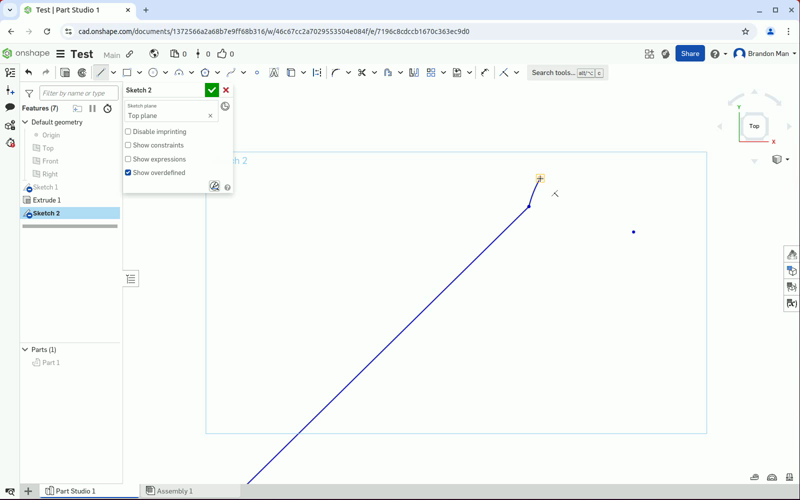
click(540, 178)
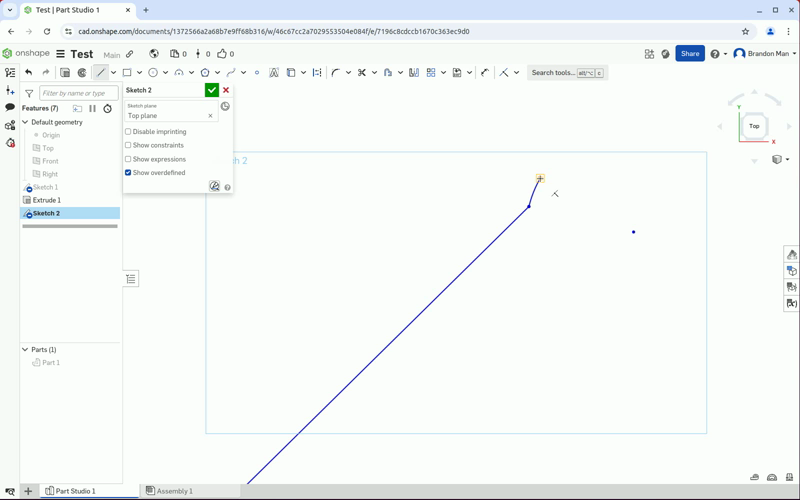
scroll(-6)
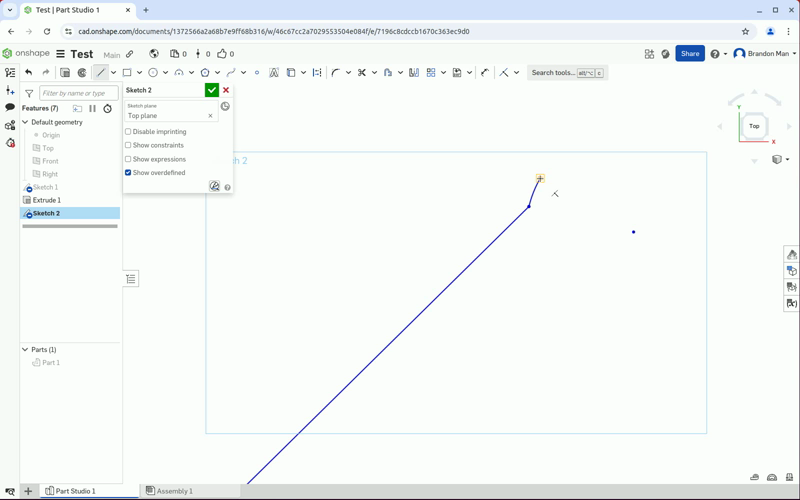
scroll(-6)
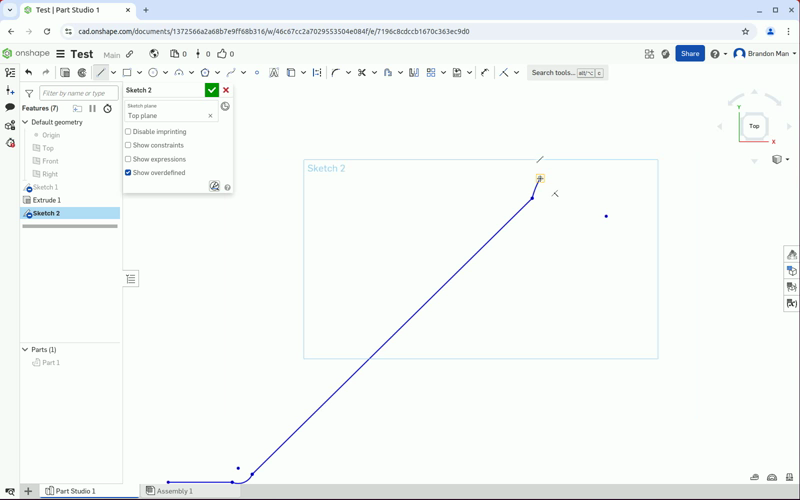
scroll(-6)
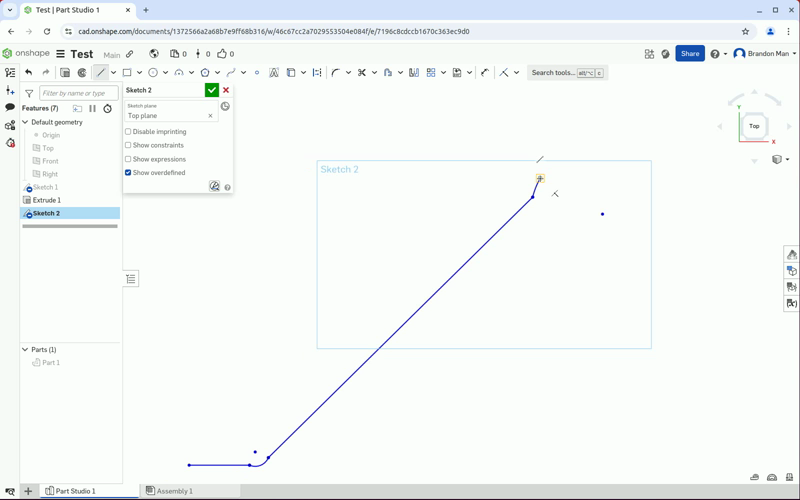
scroll(-6)
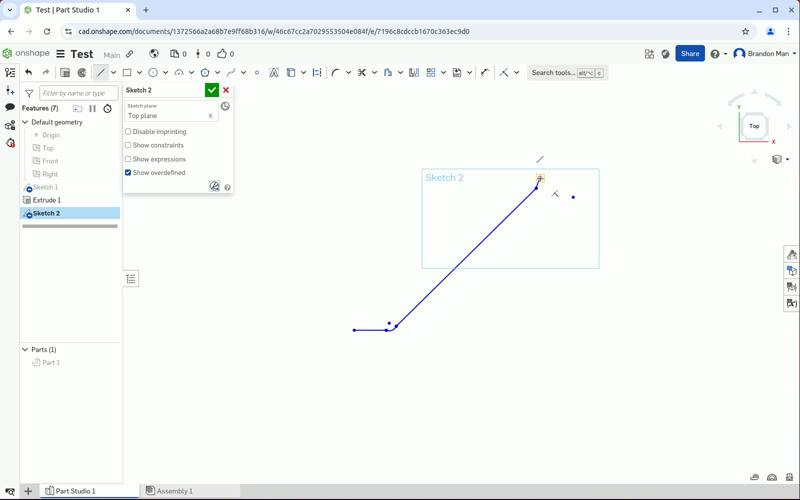
scroll(-6)
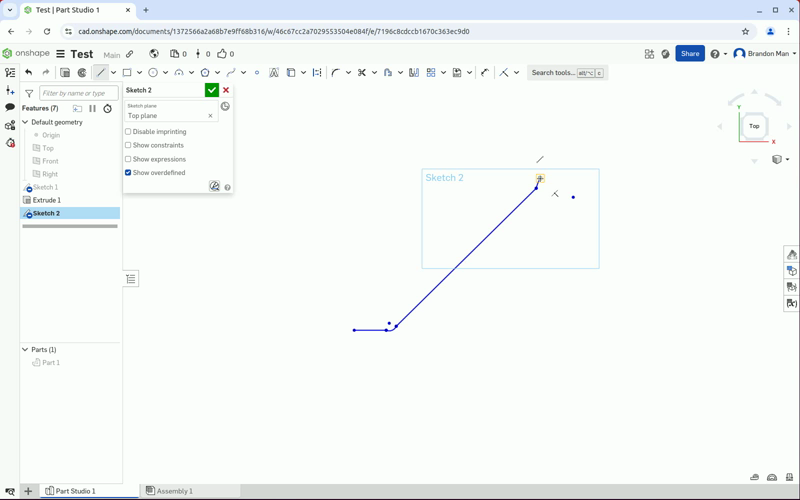
scroll(-6)
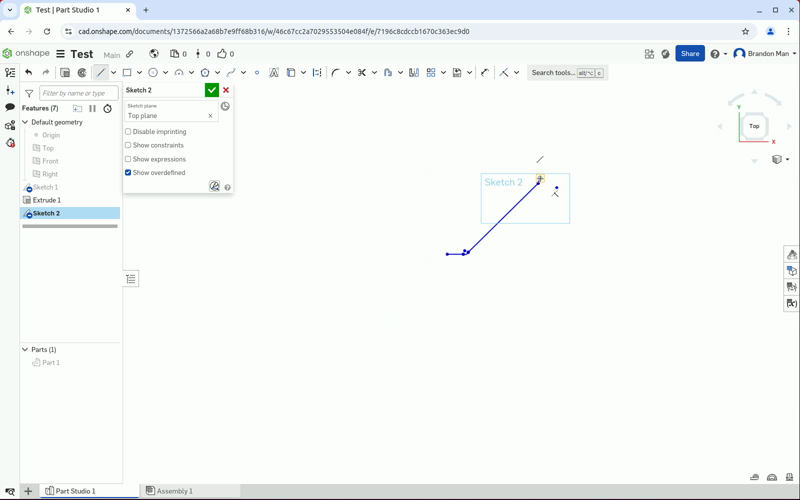
scroll(-6)
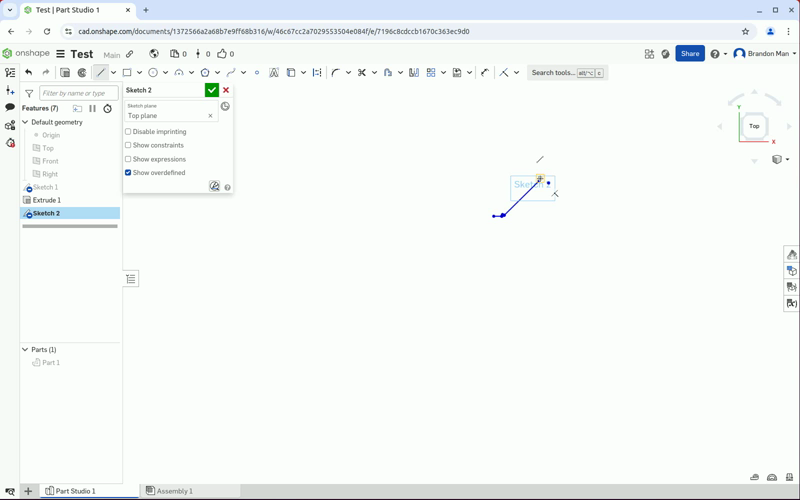
key_down(shift)
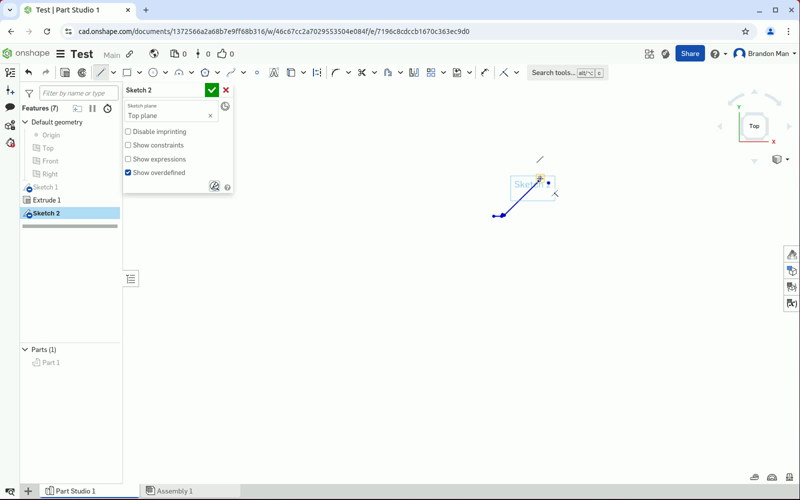
mouse_move(570, 178)
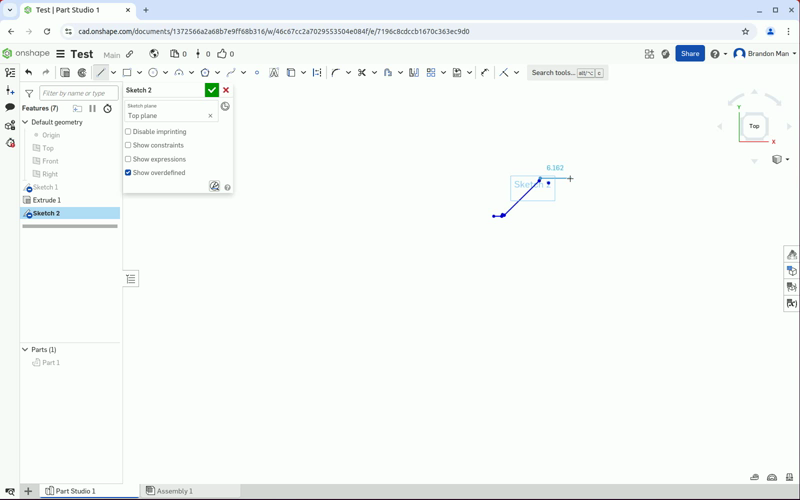
mouse_move(540, 169)
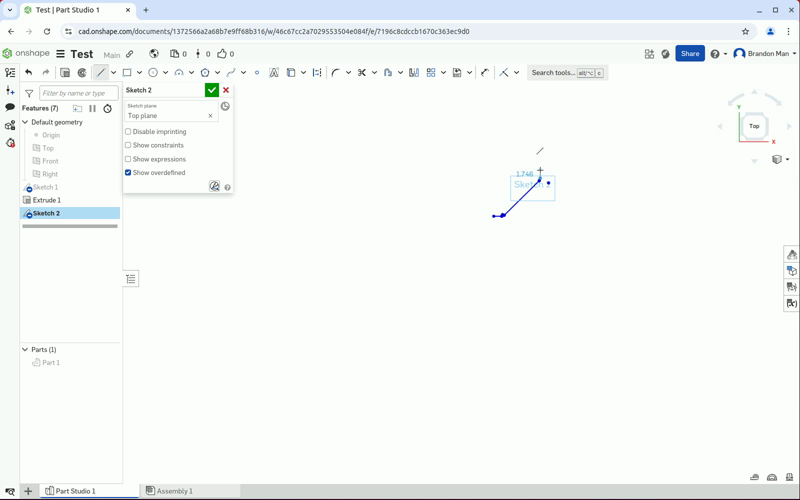
click(540, 169)
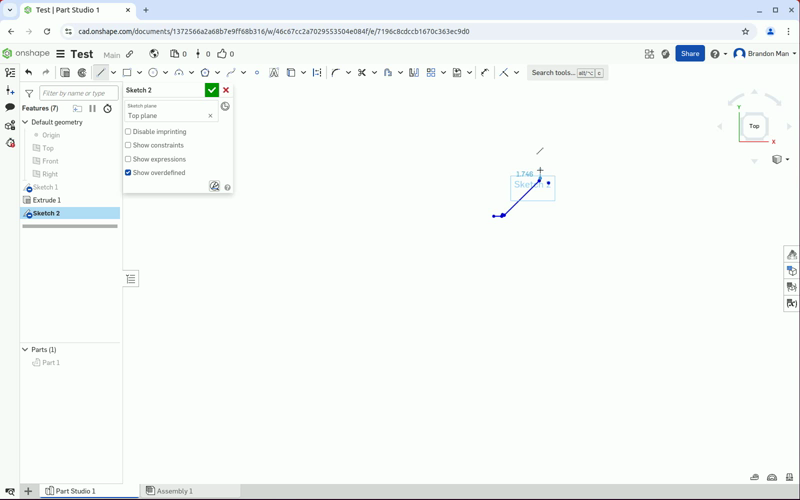
key_up(shift)
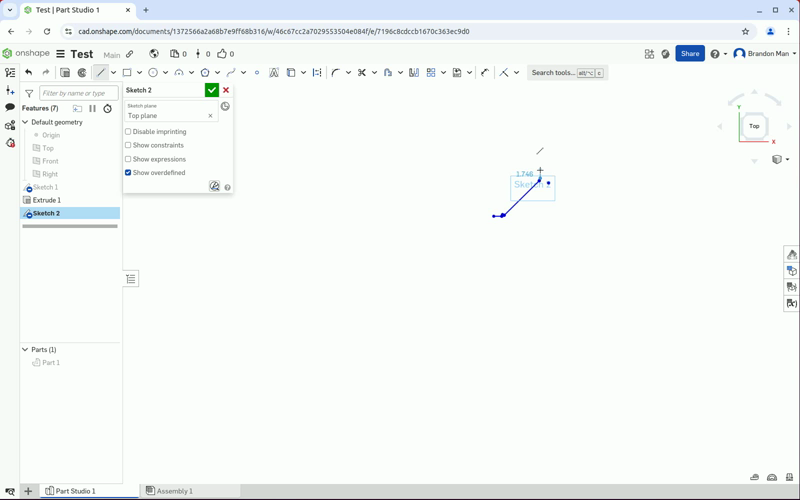
key_down(shift)
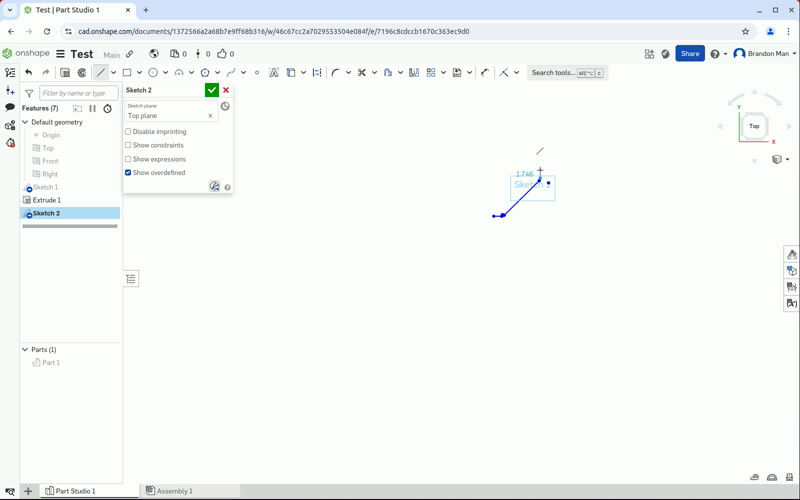
mouse_move(570, 169)
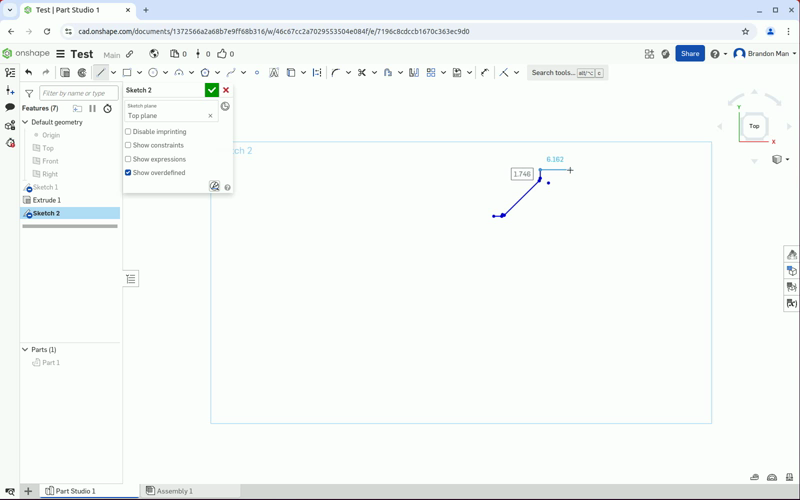
mouse_move(493, 169)
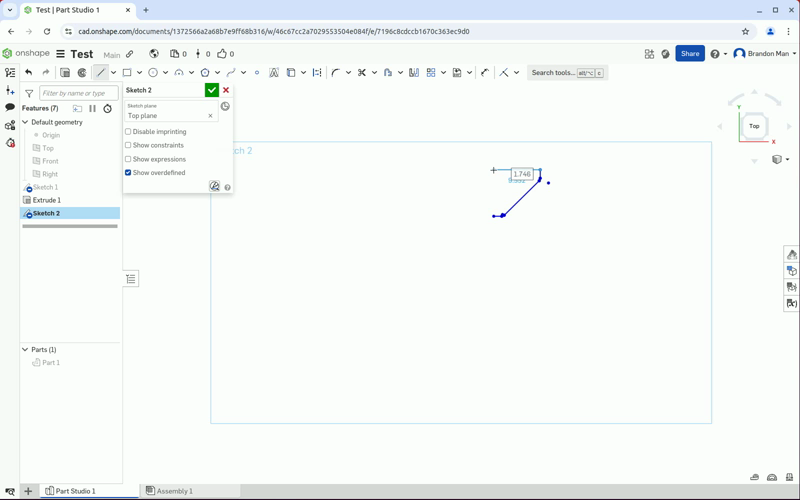
click(493, 169)
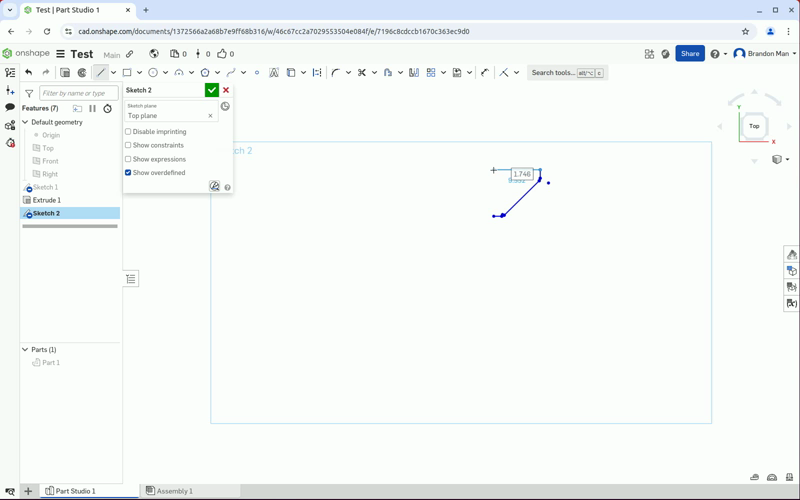
key_up(shift)
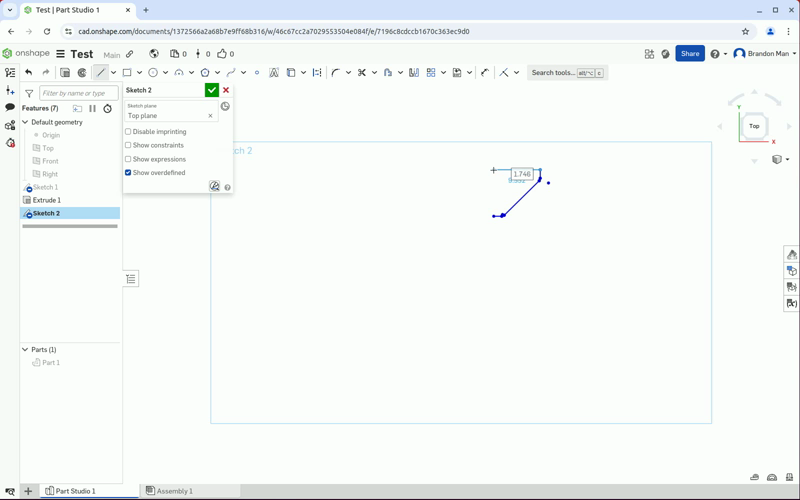
mouse_move(523, 169)
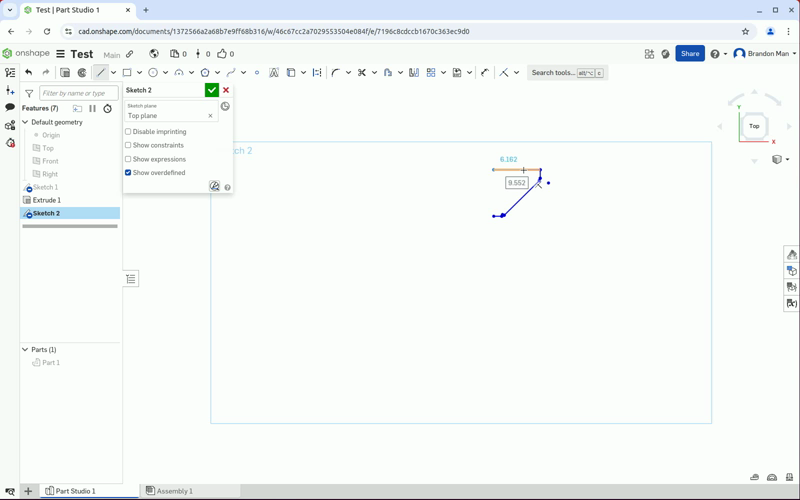
key_down(shift)
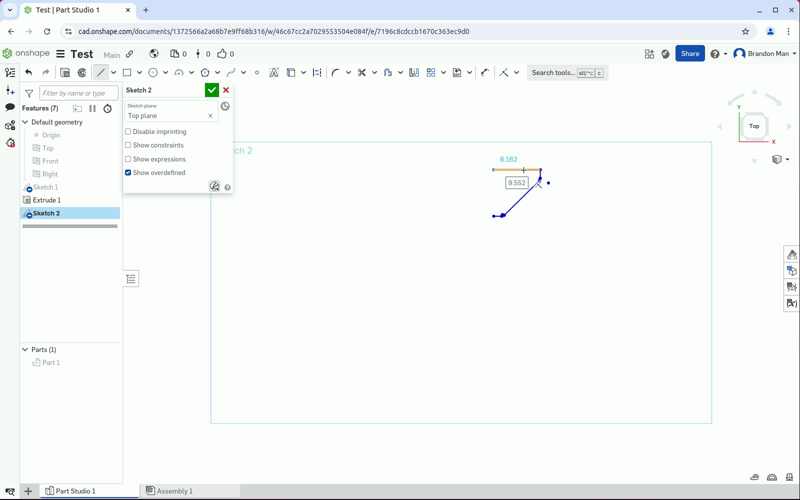
mouse_move(493, 216)
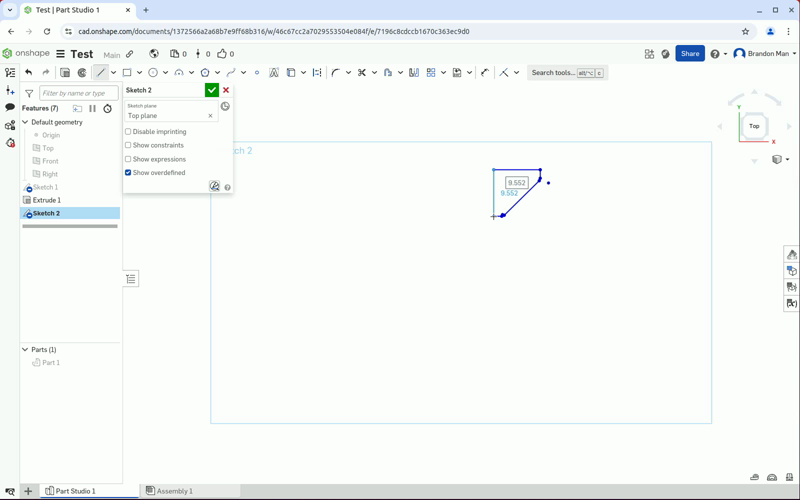
key_up(shift)
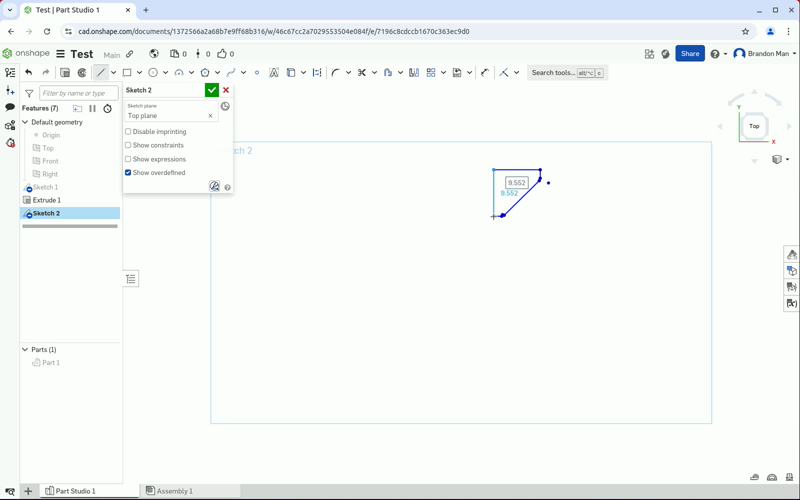
click(493, 216)
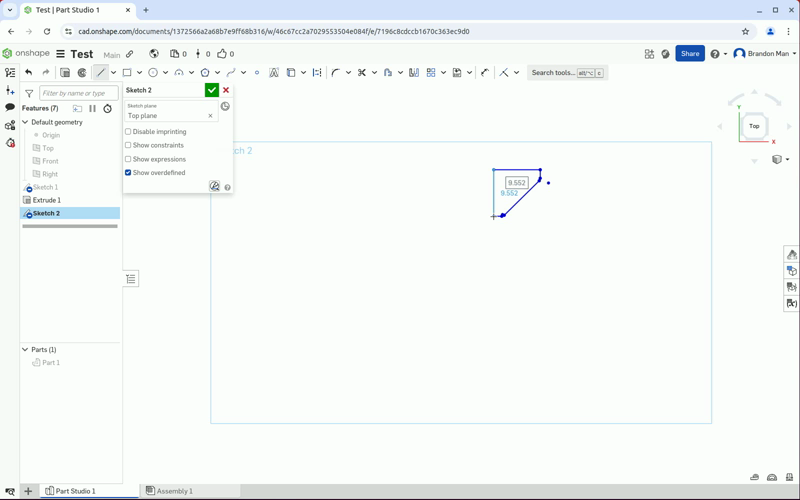
key(esc)
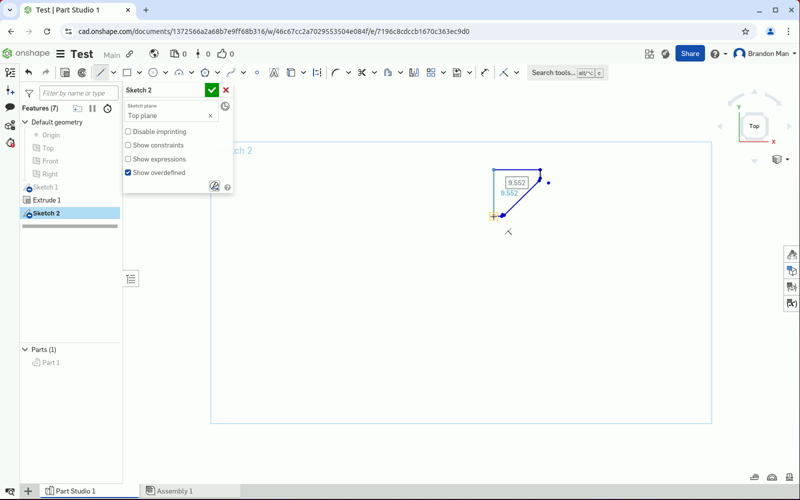
mouse_move(495, 194)
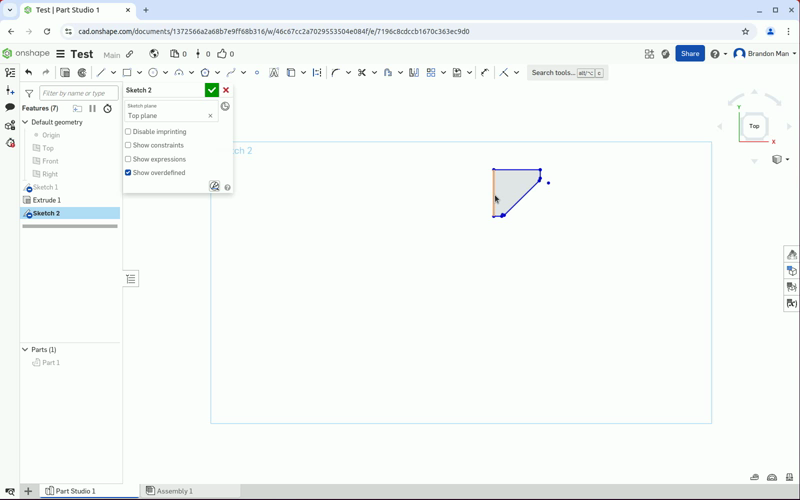
scroll(6)
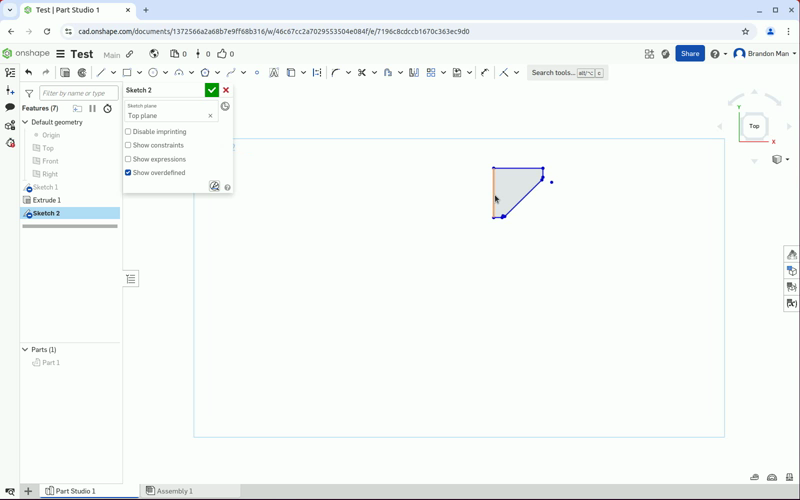
scroll(6)
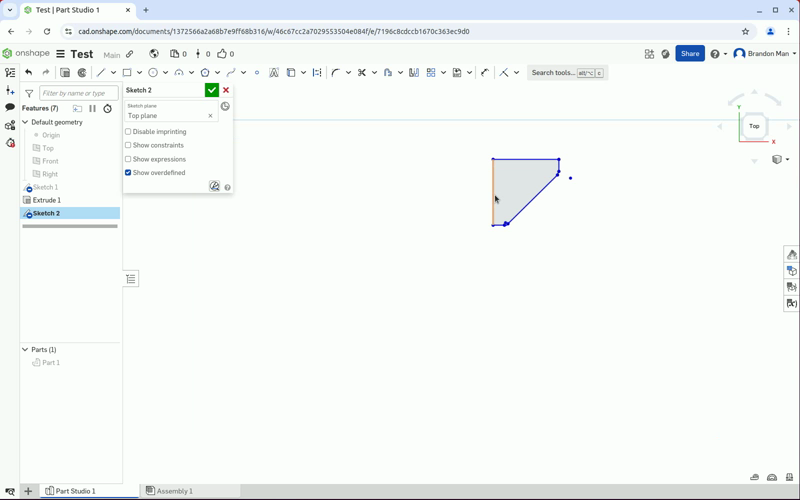
scroll(6)
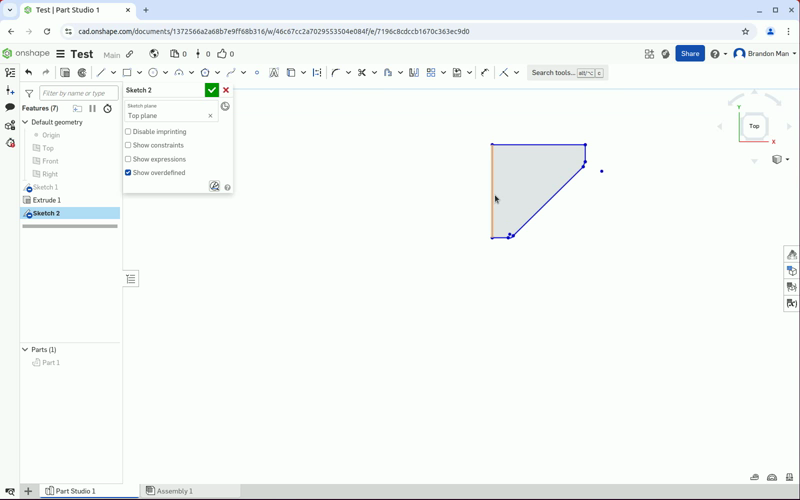
scroll(6)
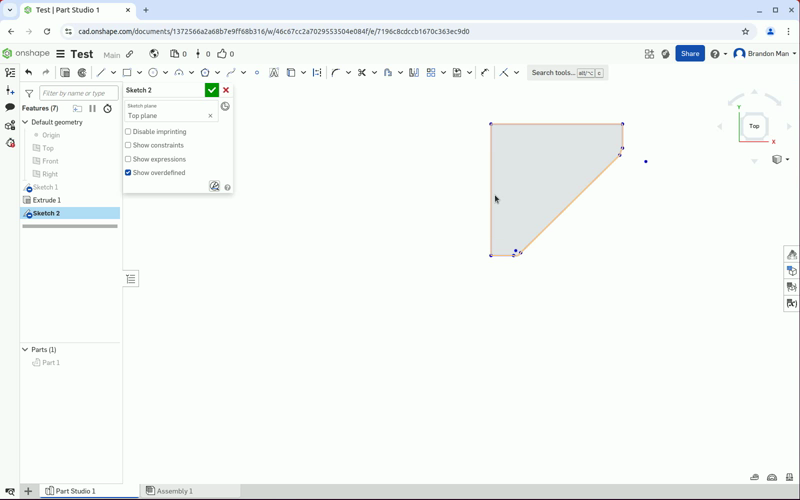
scroll(6)
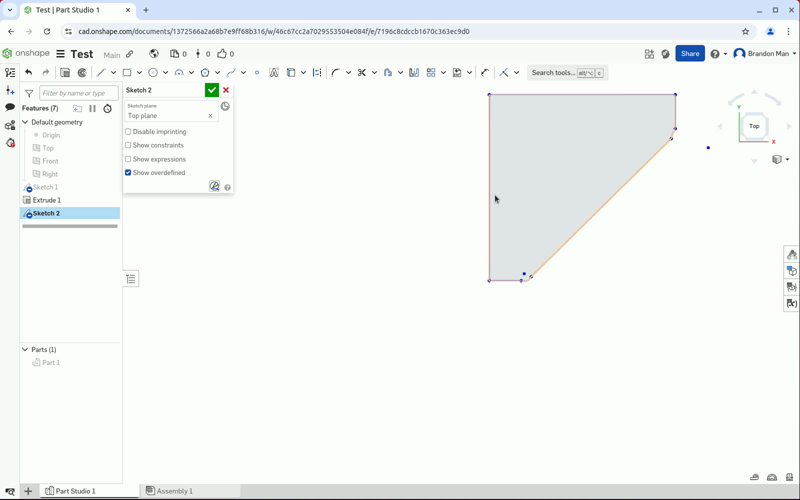
scroll(6)
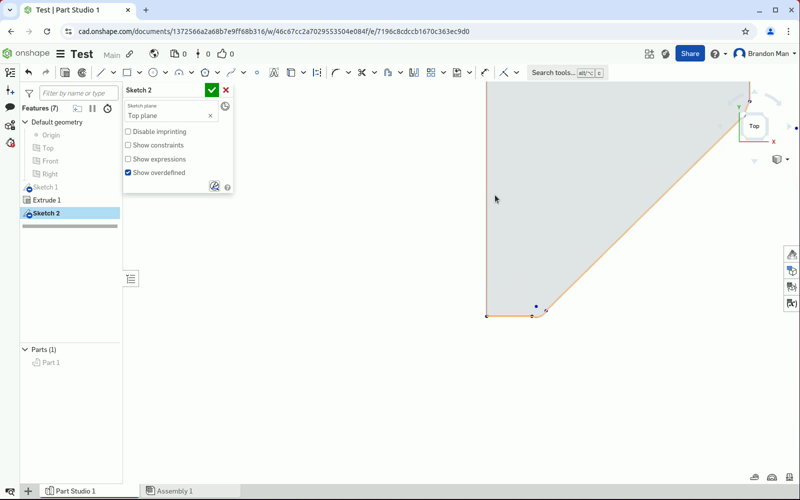
scroll(6)
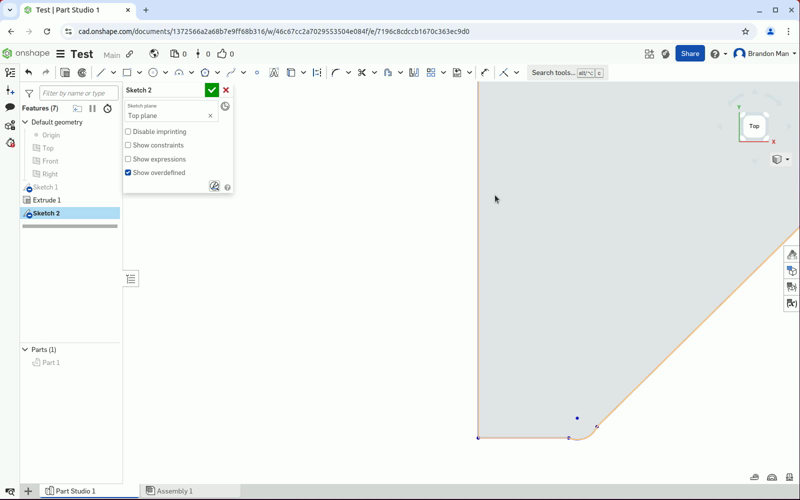
click(495, 194)
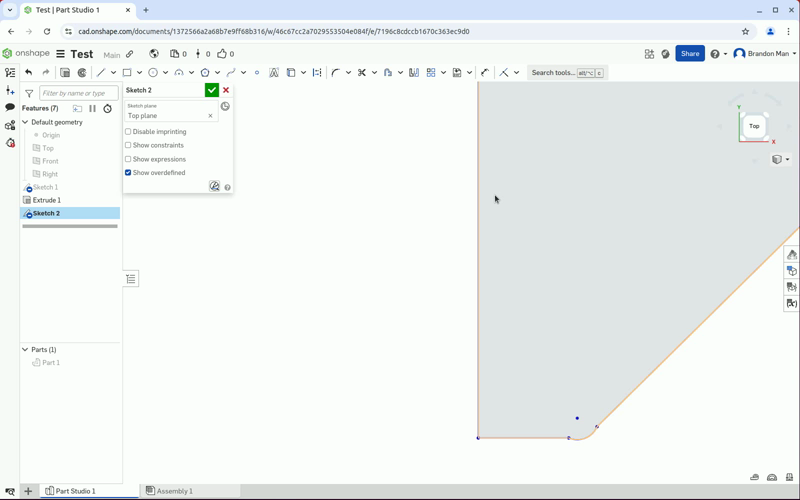
scroll(-6)
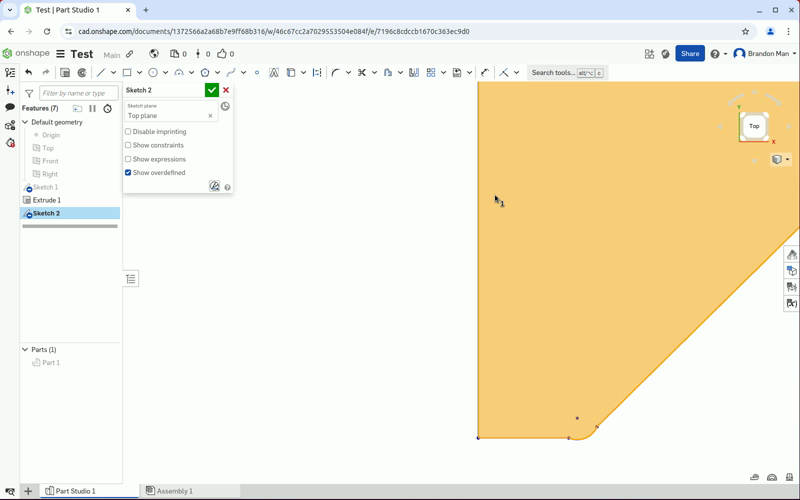
scroll(-6)
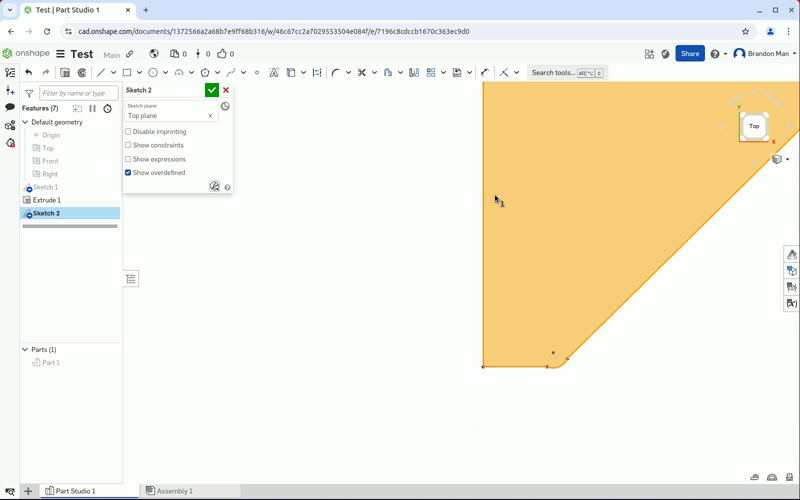
scroll(-6)
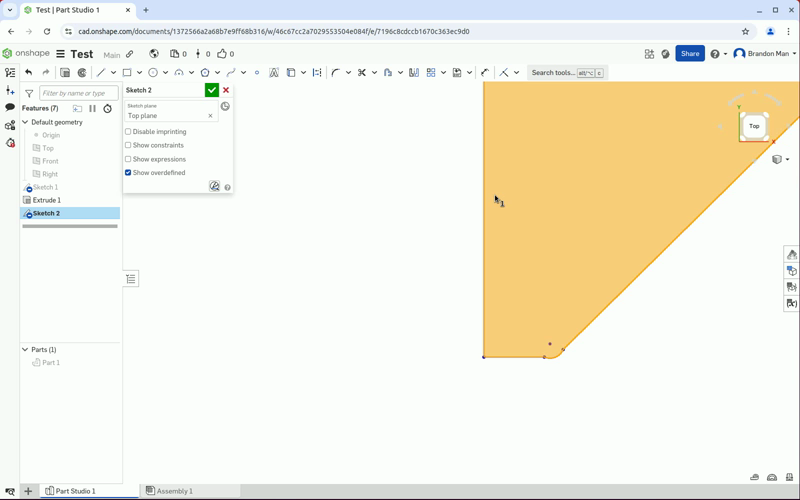
scroll(-6)
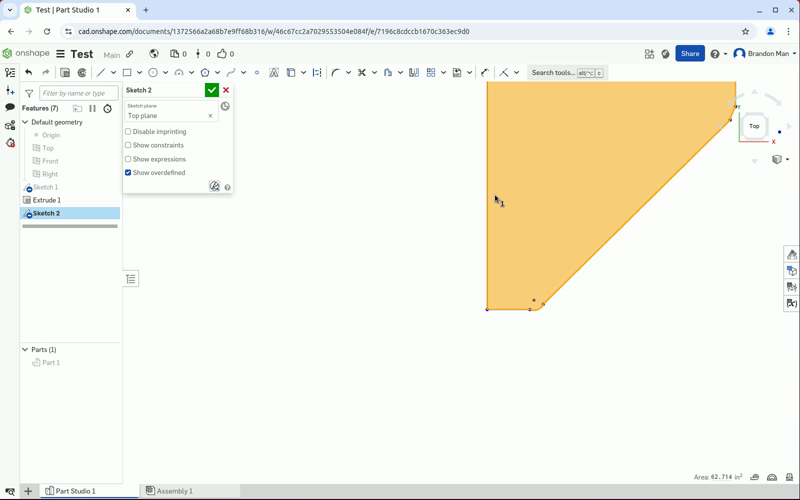
scroll(-6)
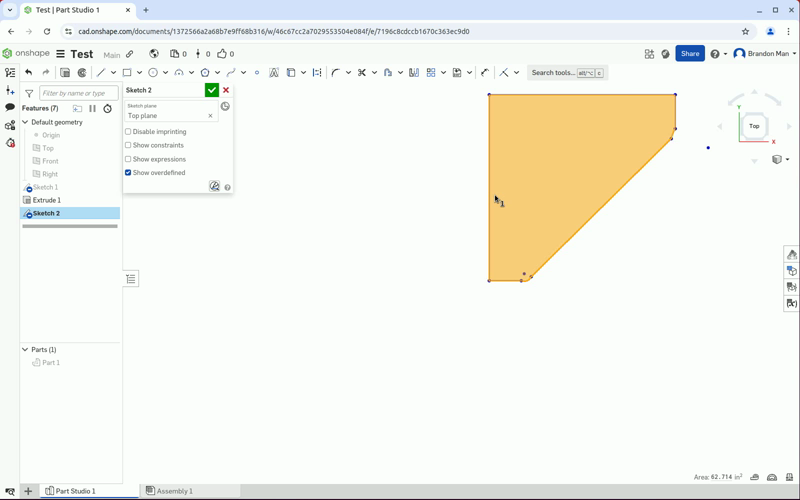
scroll(-6)
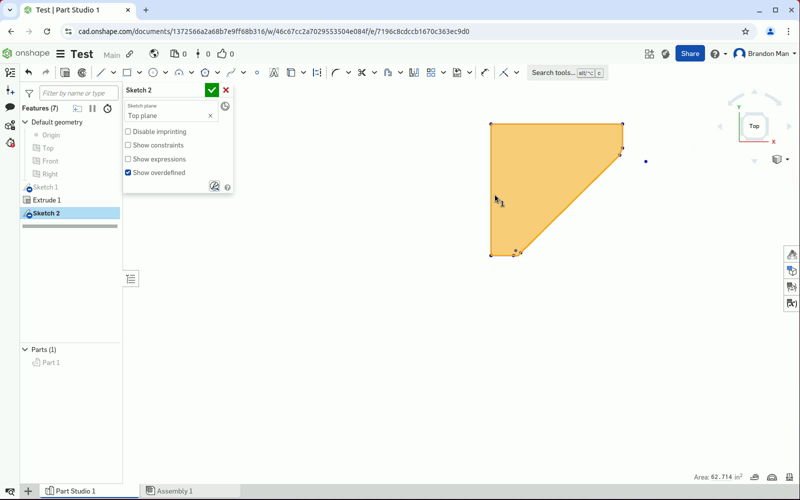
scroll(-6)
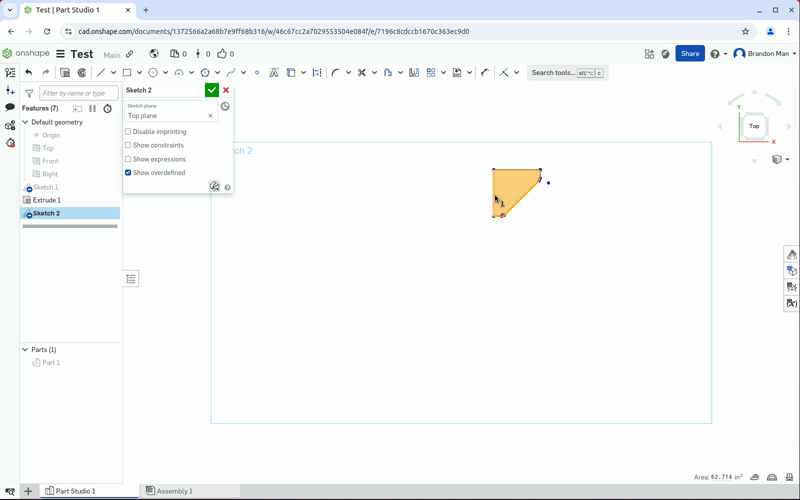
mouse_move(73, 352)
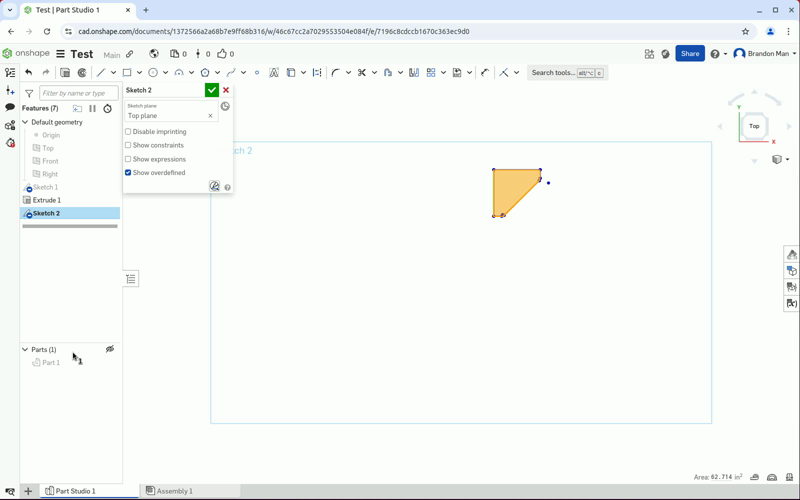
key(shift+y)
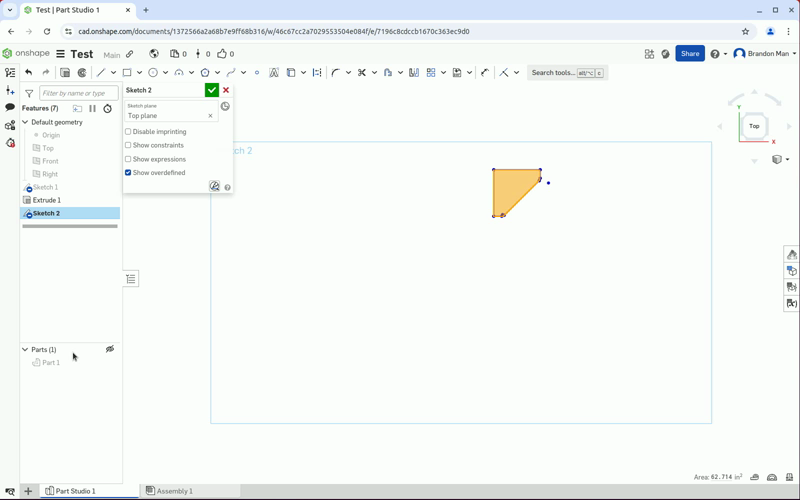
key(shift+e)
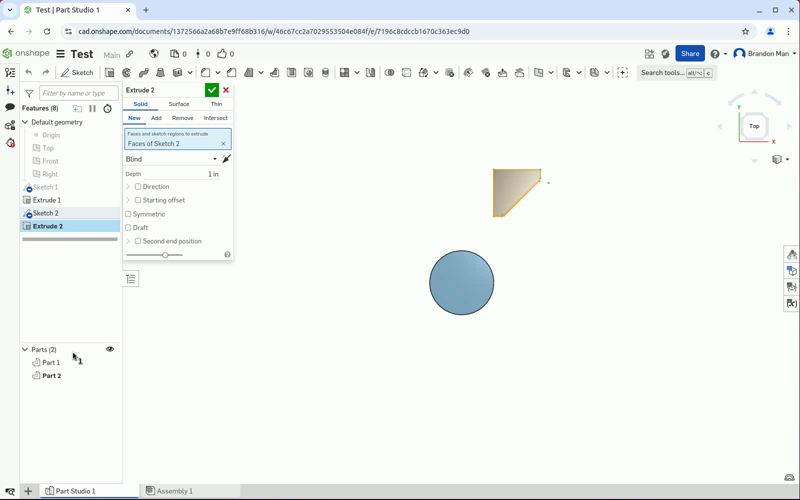
mouse_move(143, 106)
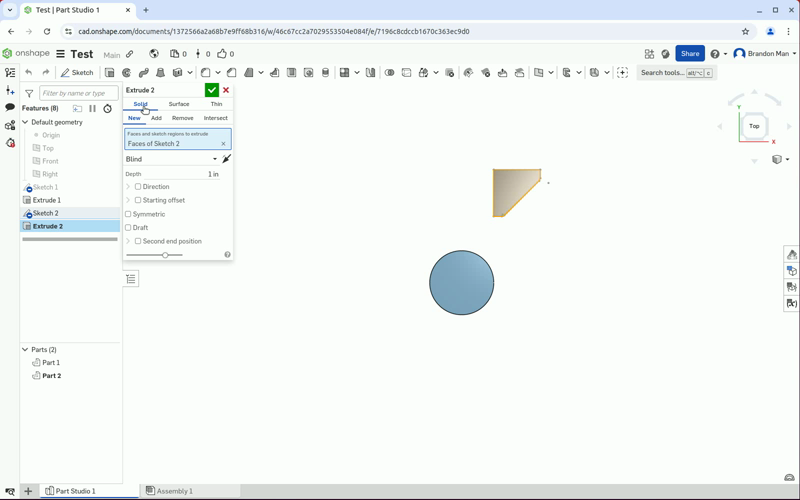
click(143, 106)
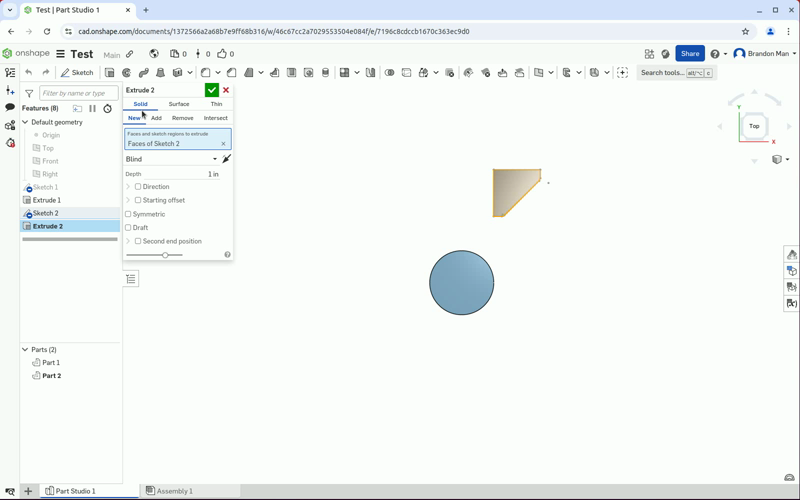
mouse_move(137, 120)
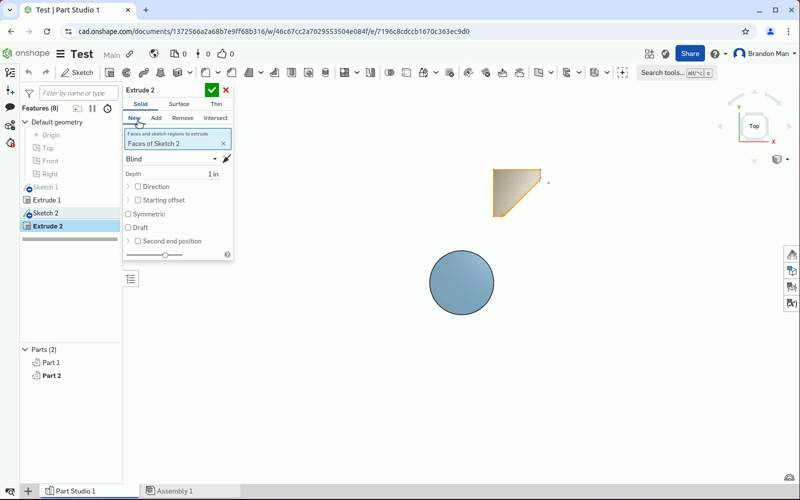
click(137, 120)
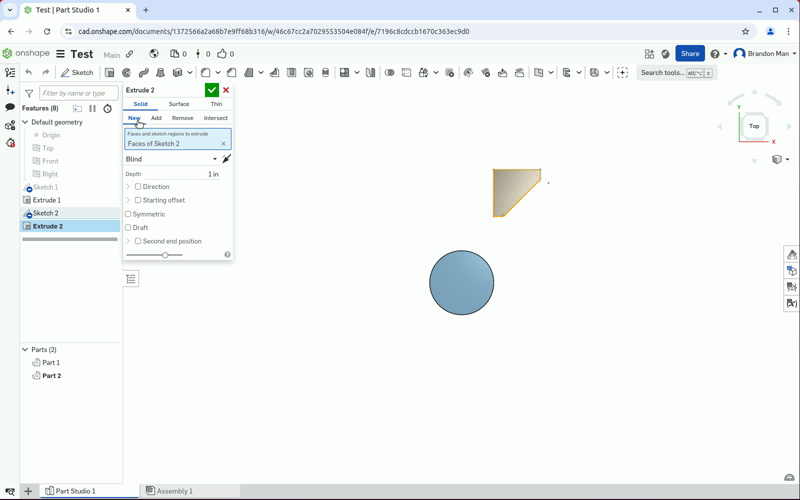
key(tab, 4)
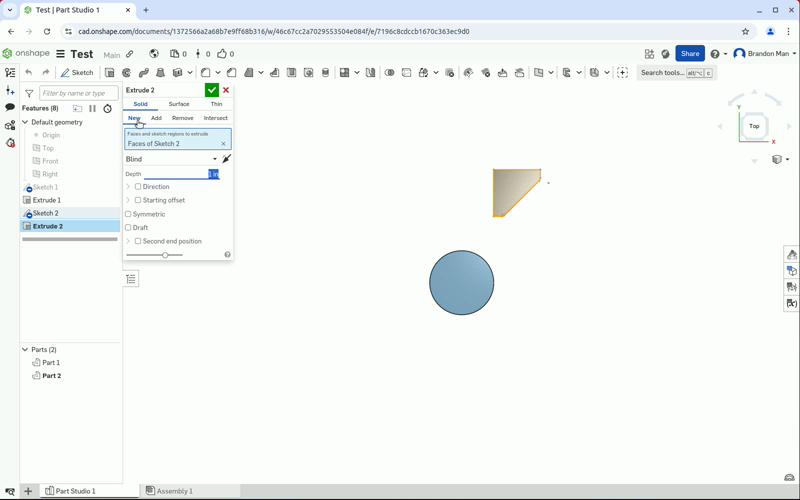
text(1.685)
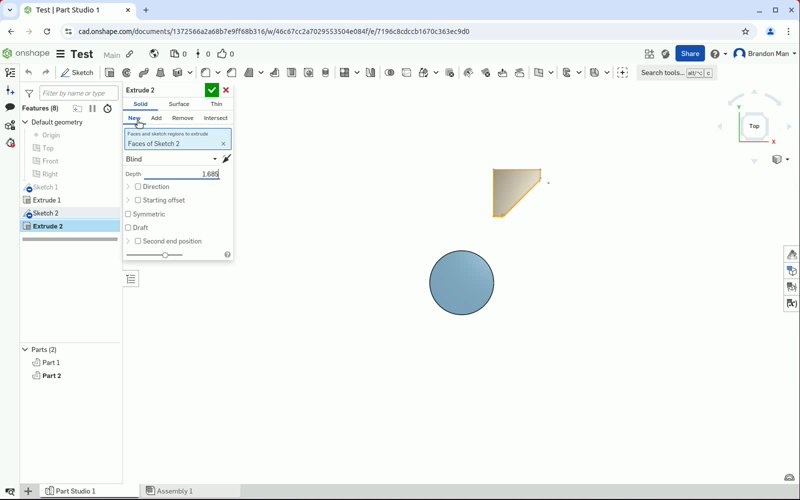
key(enter)
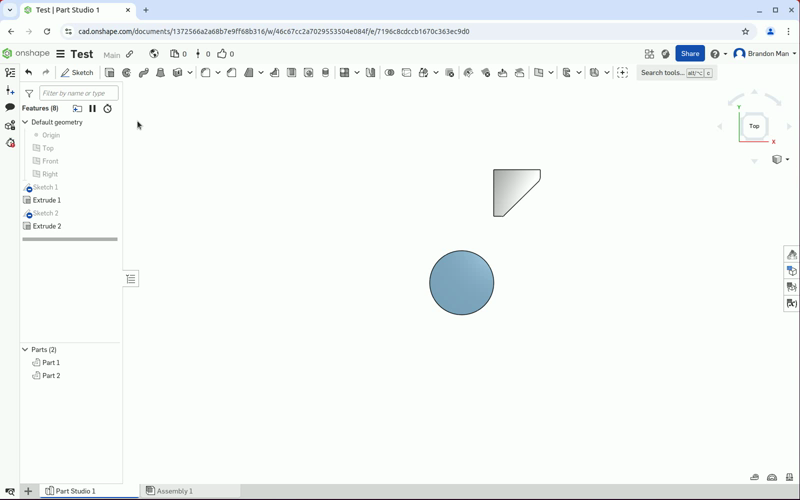
key(shift+h)
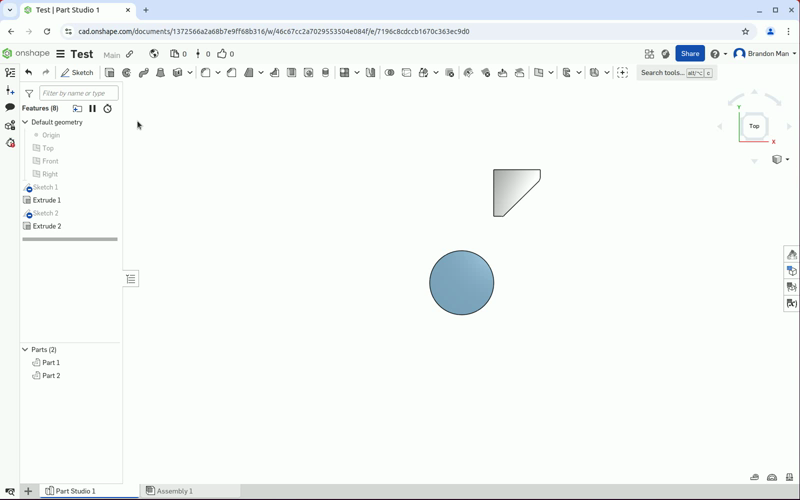
key(shift+h)
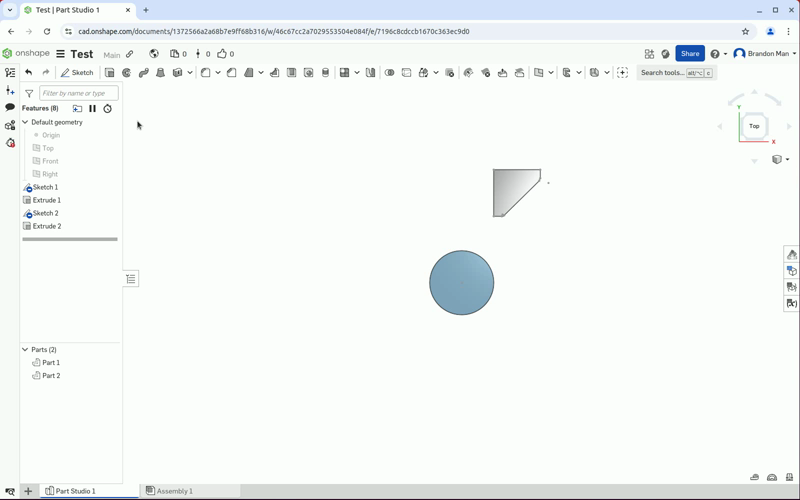
key(shift+7)
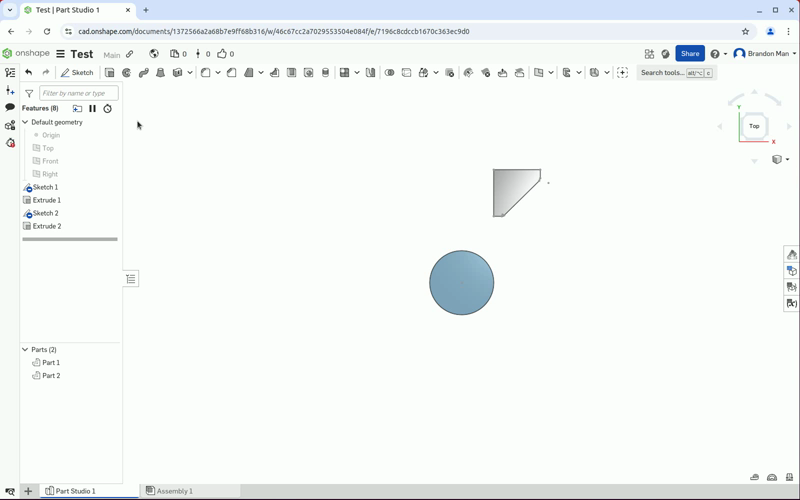
key(up, 3)
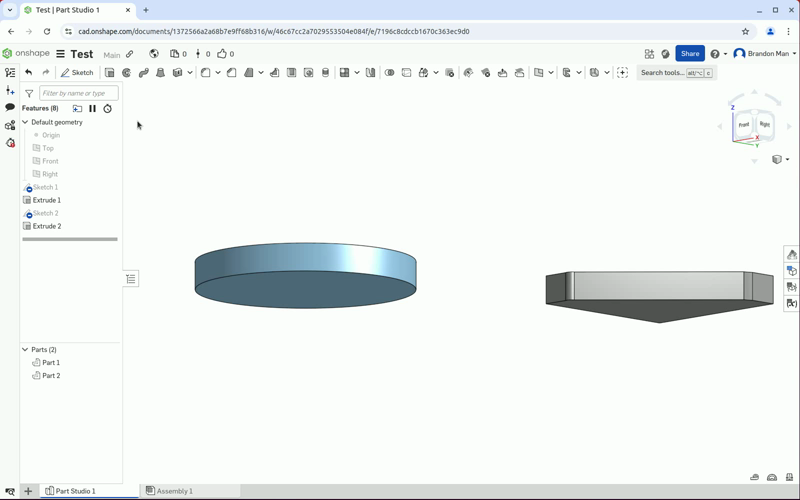
key(left, 3)
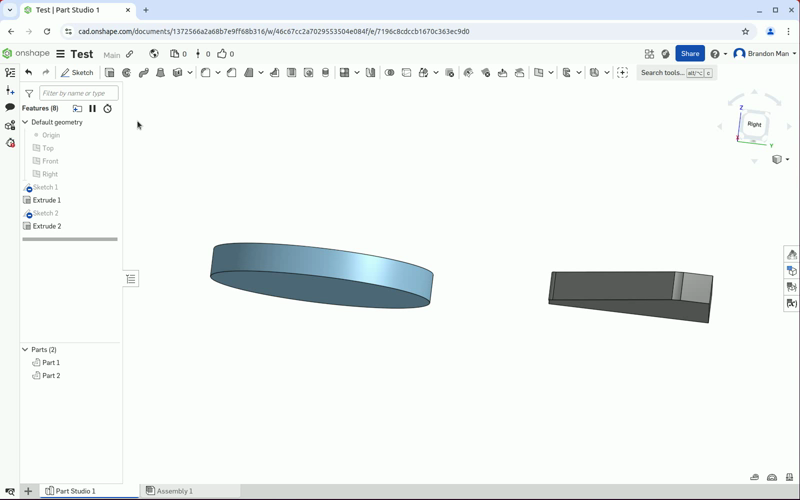
key(right, 3)
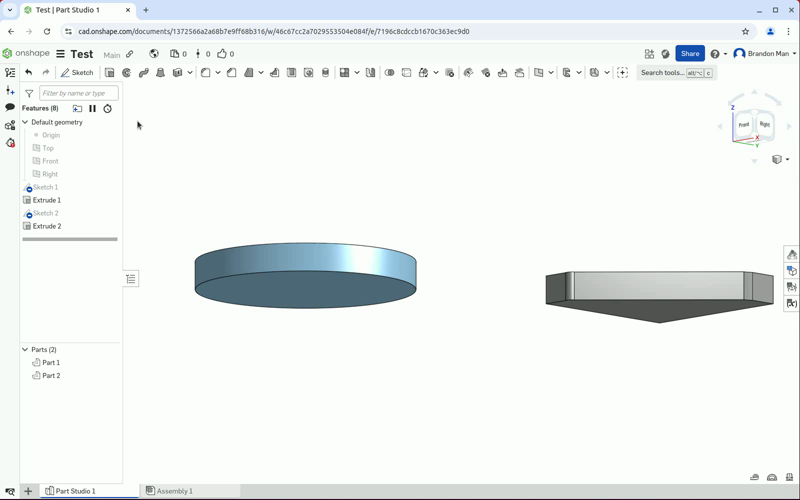
key(down, 3)
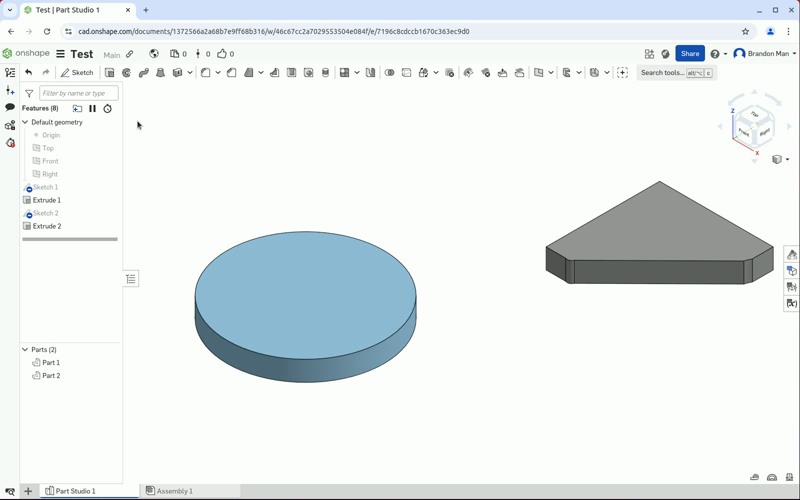
mouse_move(73, 189)
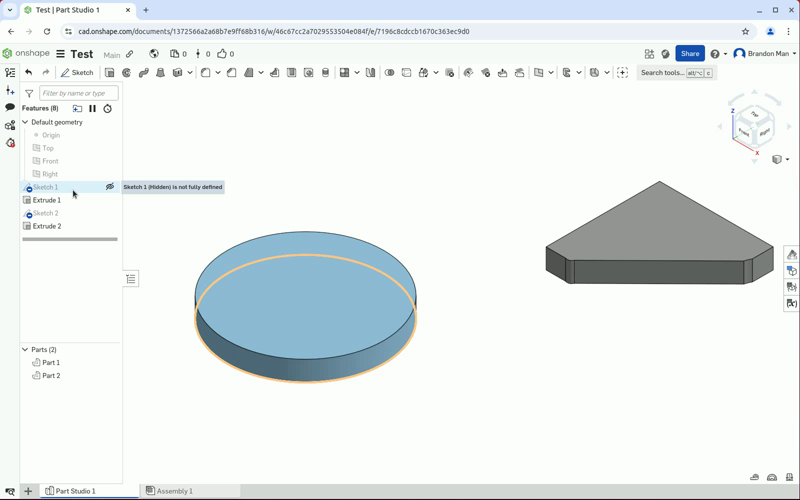
click(73, 189)